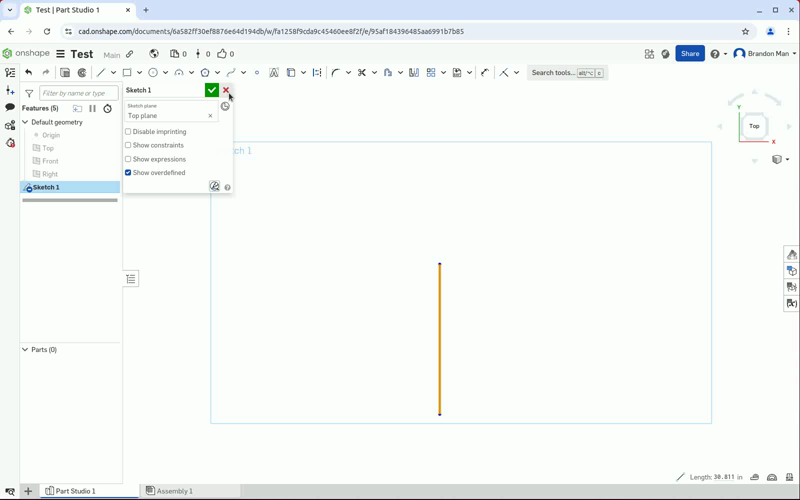
key(shift+h)
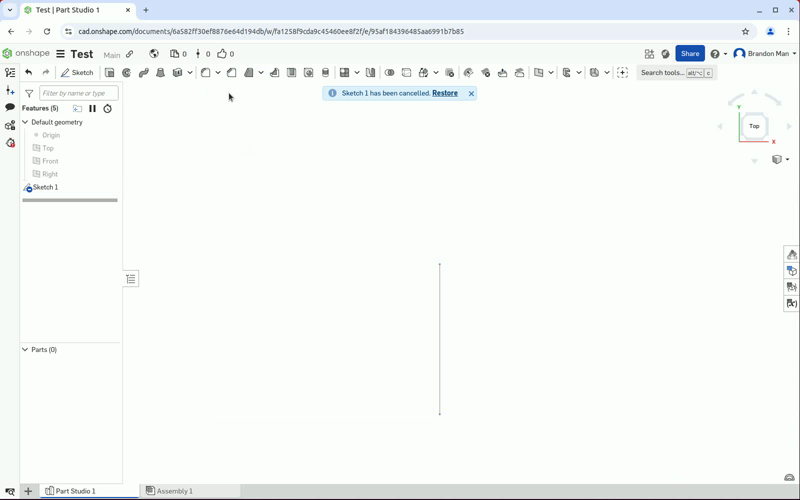
key(shift+s)
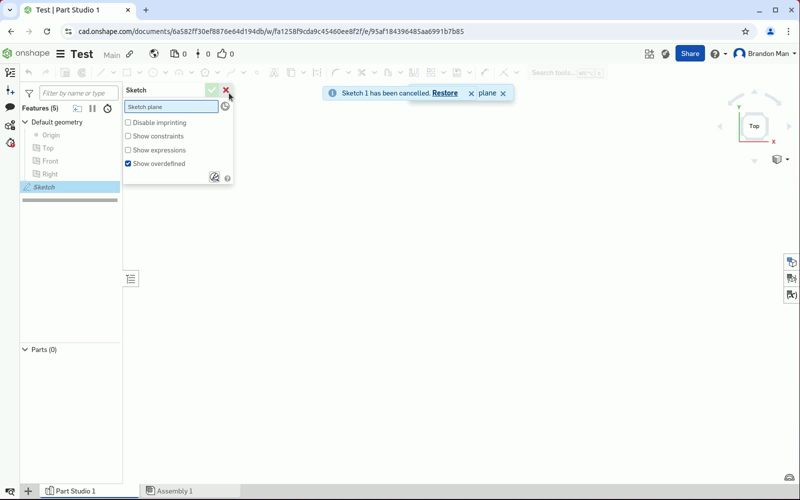
mouse_move(73, 150)
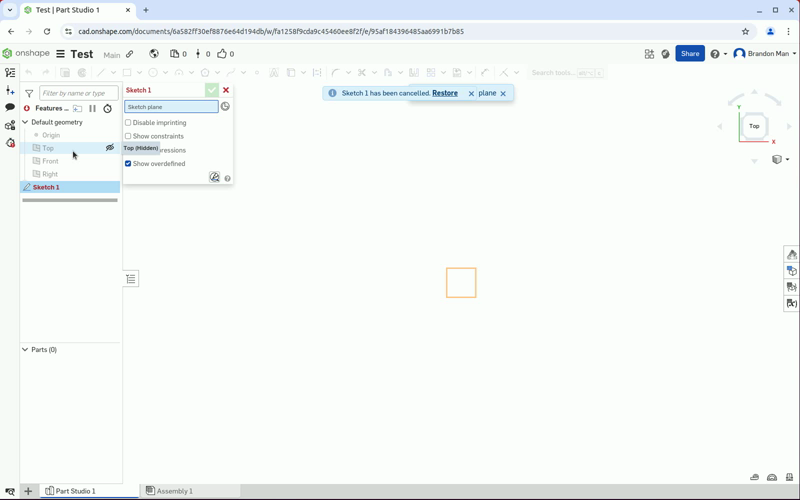
click(73, 150)
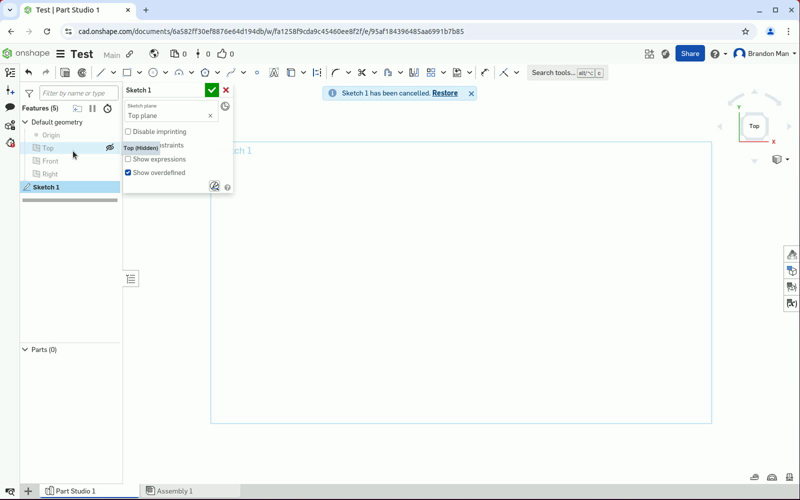
mouse_move(73, 352)
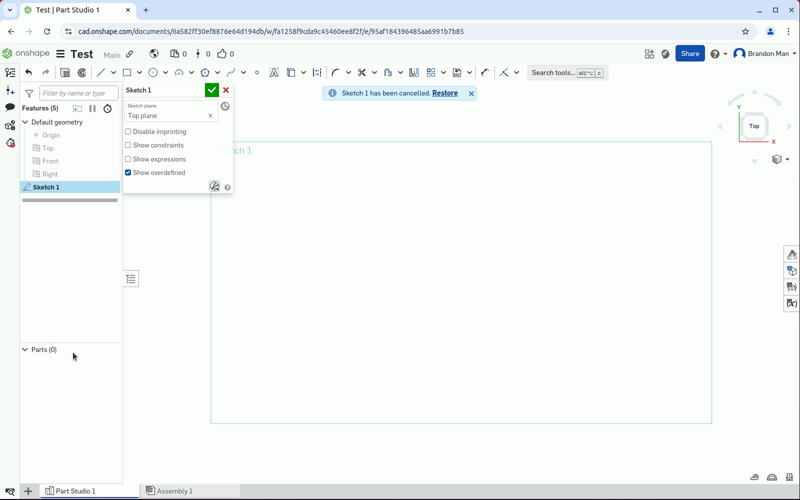
key(y)
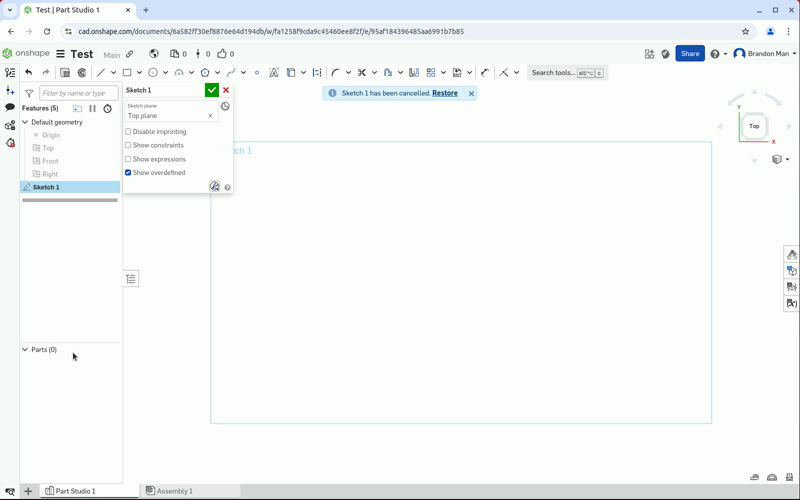
key(c)
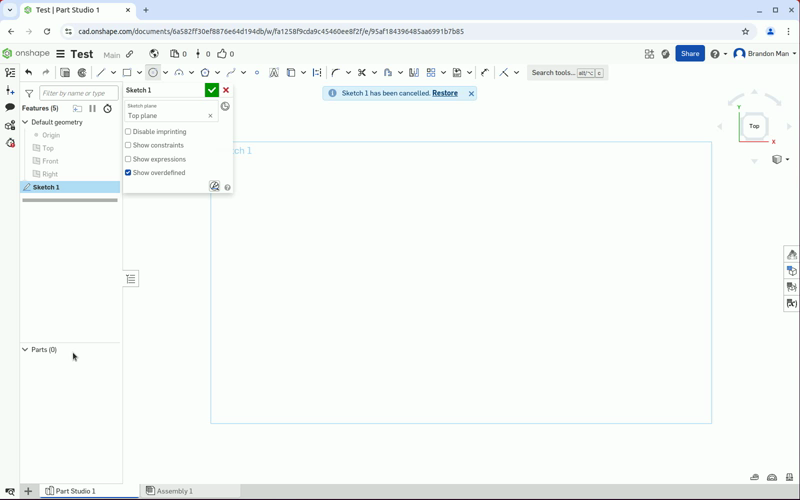
key_down(shift)
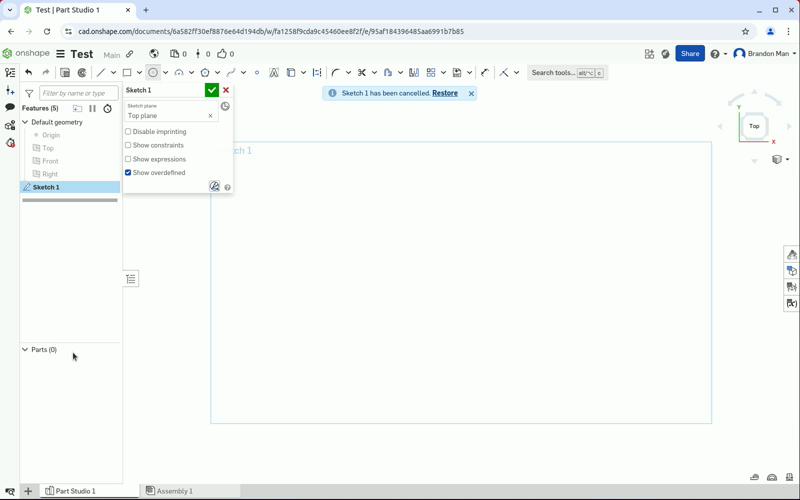
mouse_move(461, 282)
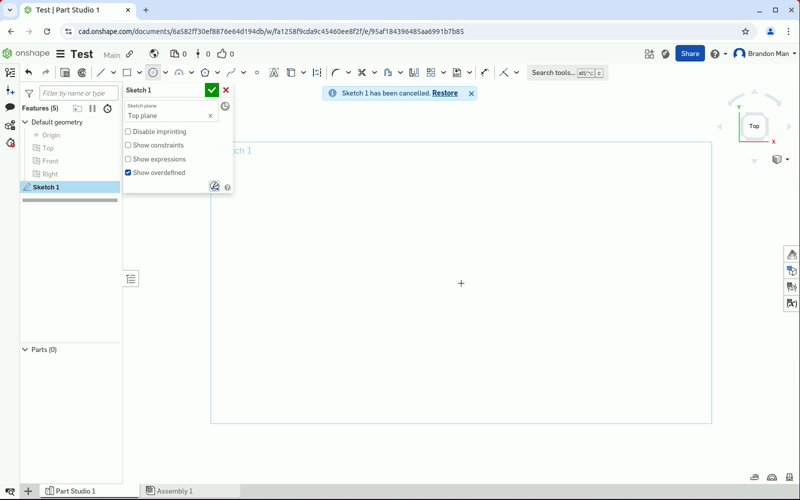
click(461, 282)
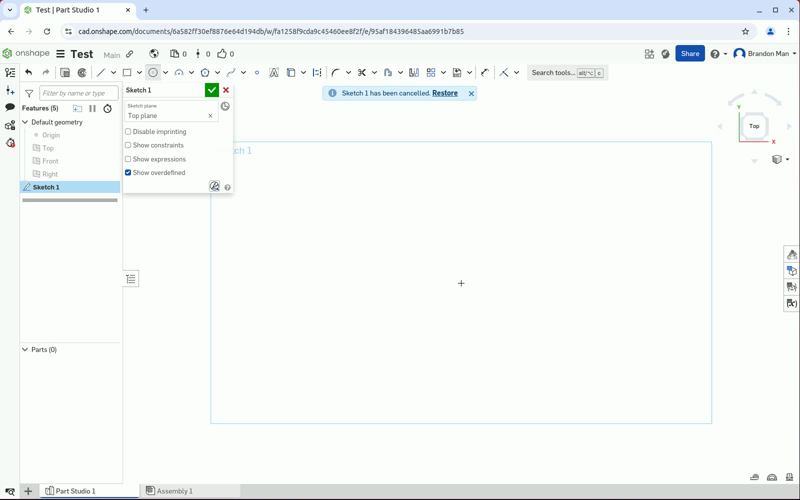
key_up(shift)
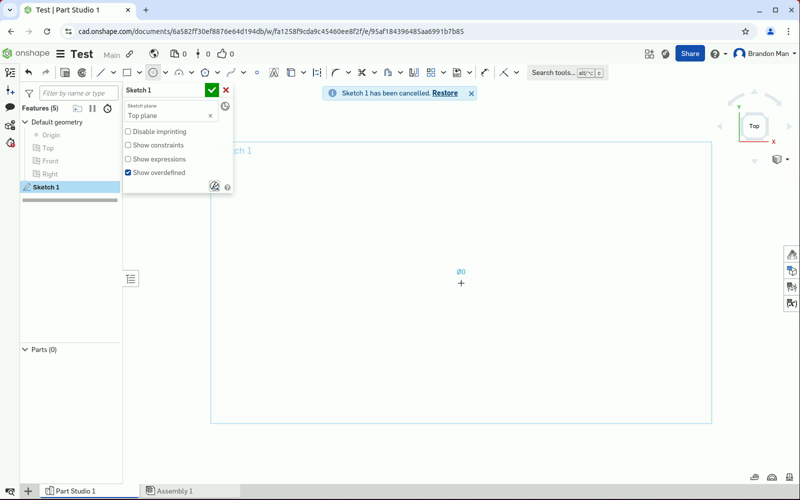
mouse_move(504, 282)
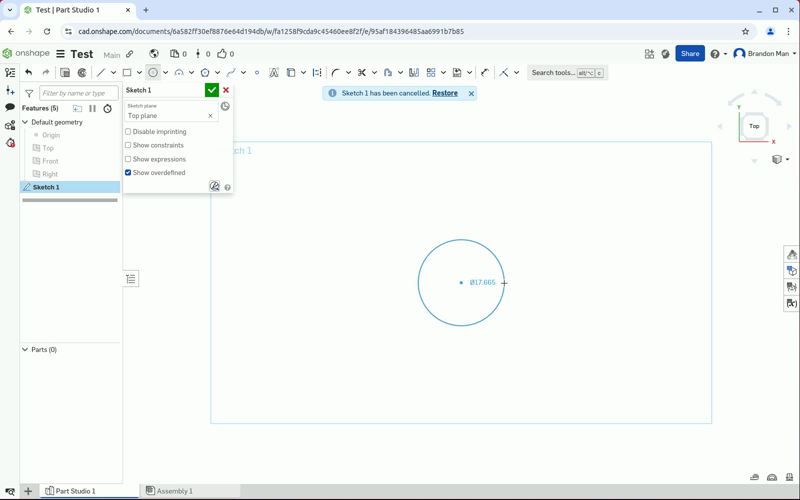
click(504, 282)
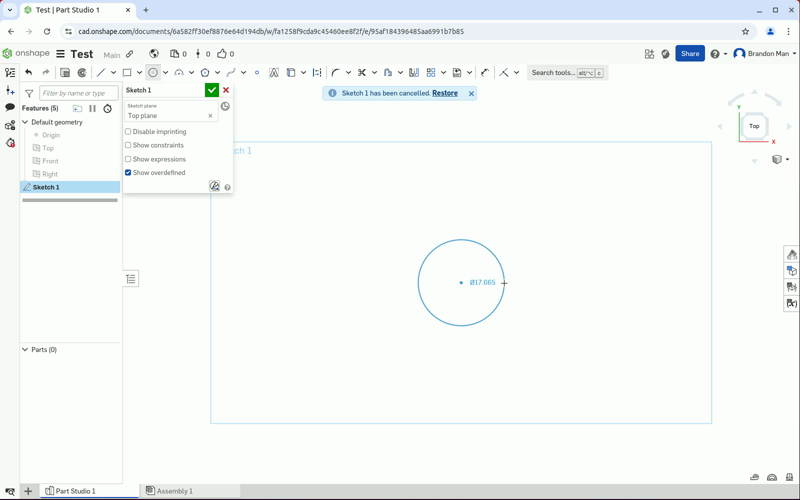
key(esc)
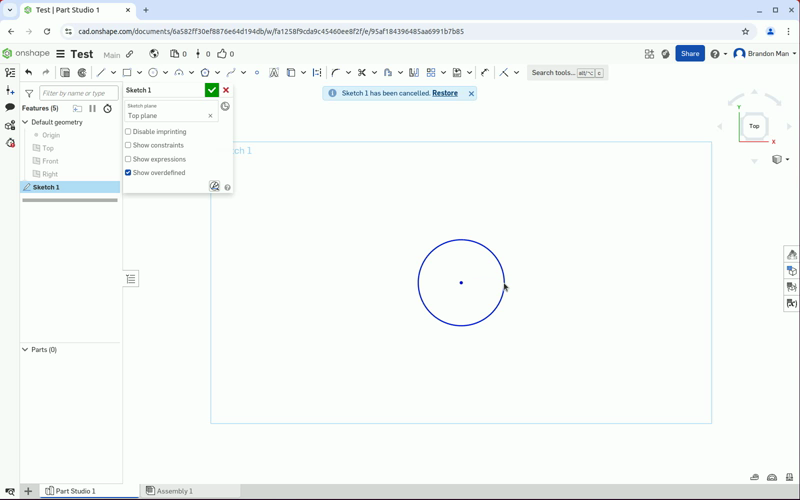
key(c)
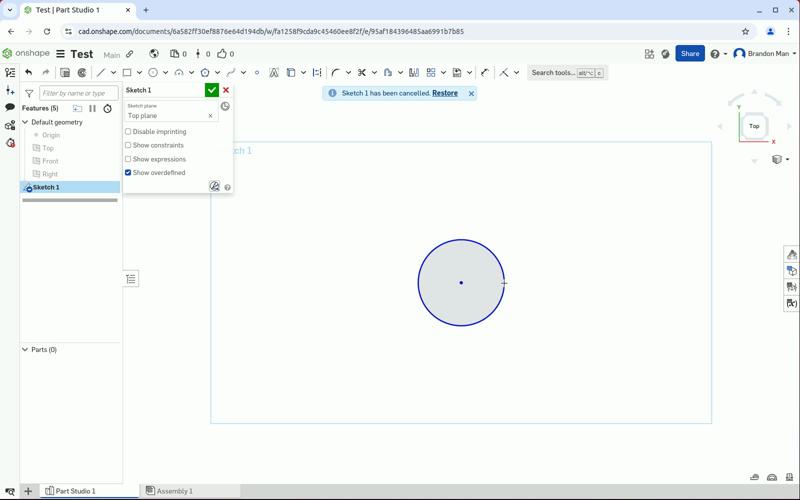
key_down(shift)
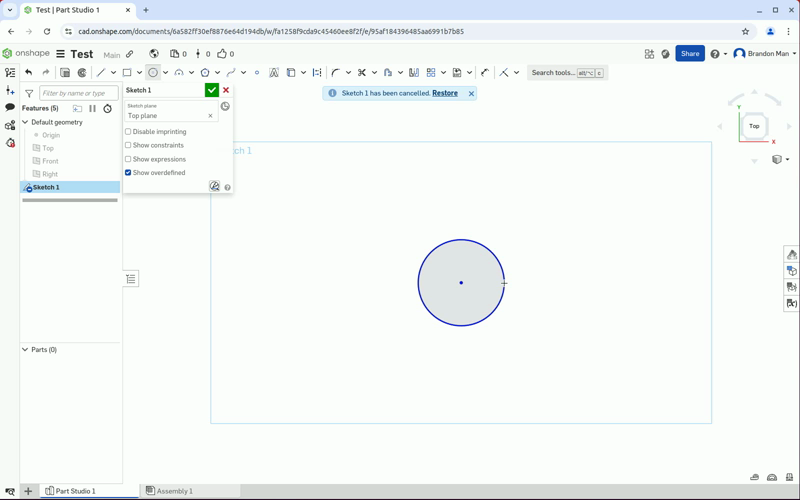
mouse_move(461, 282)
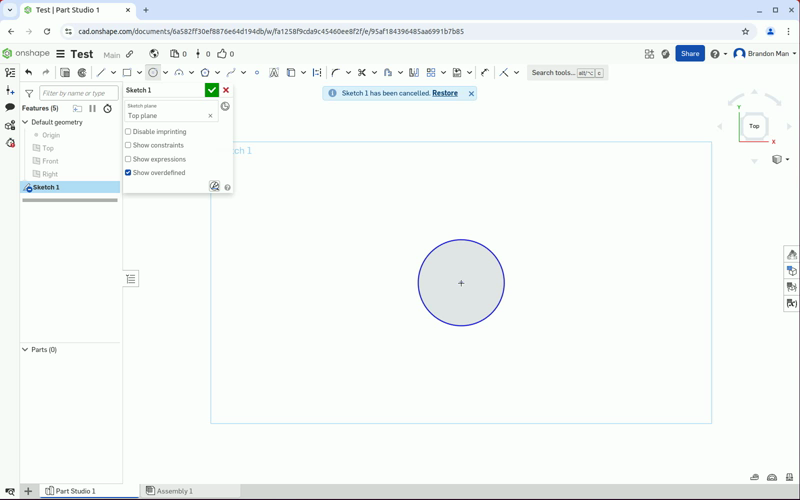
click(461, 282)
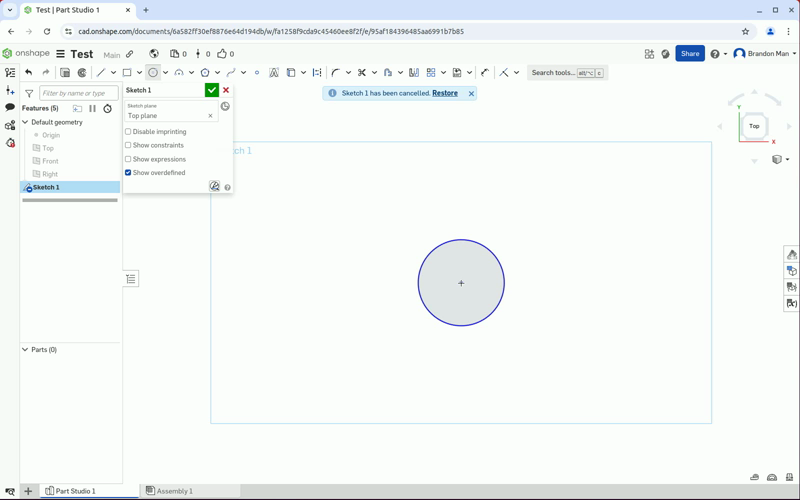
key_up(shift)
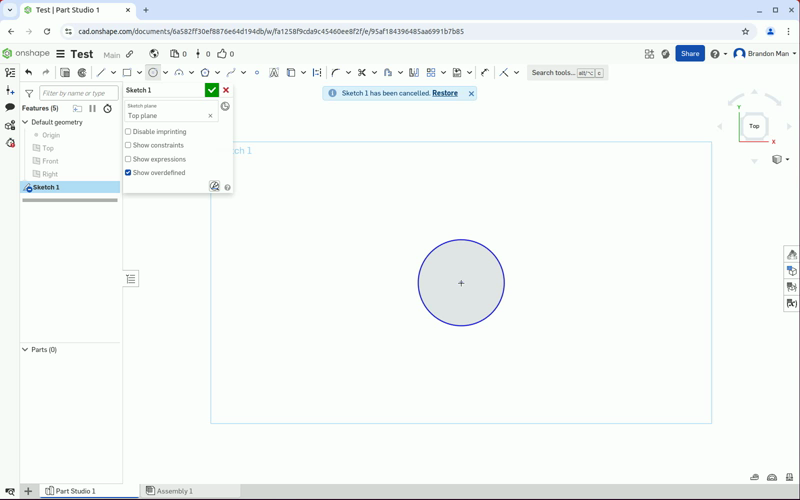
mouse_move(475, 282)
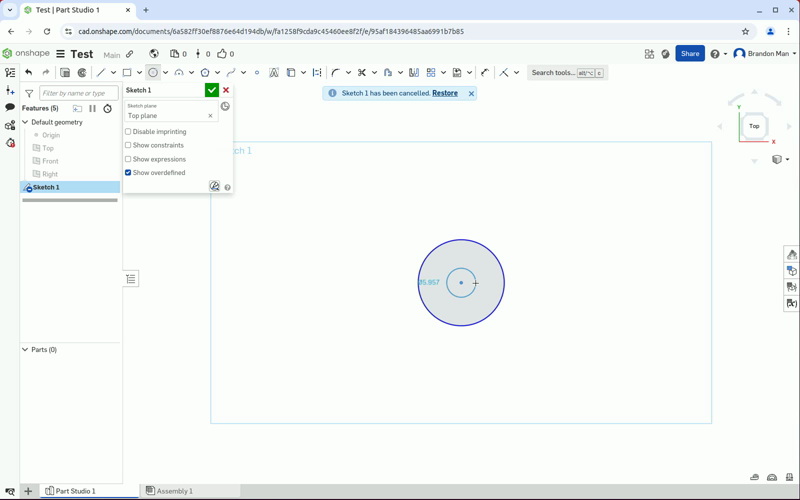
click(475, 282)
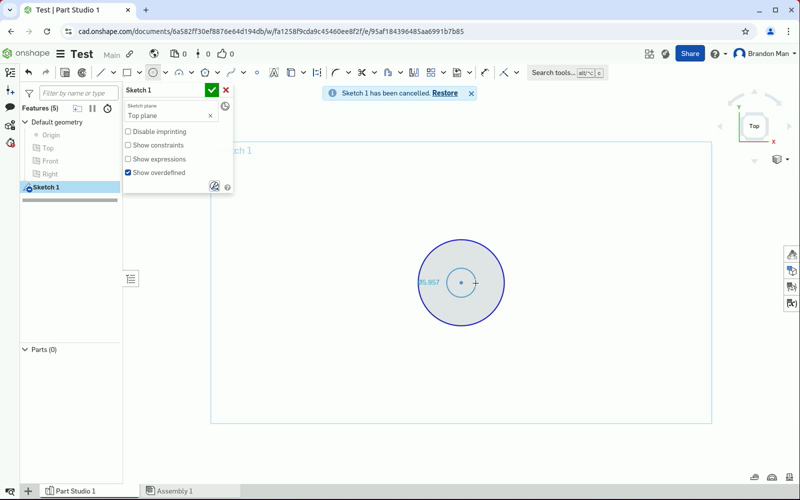
key(esc)
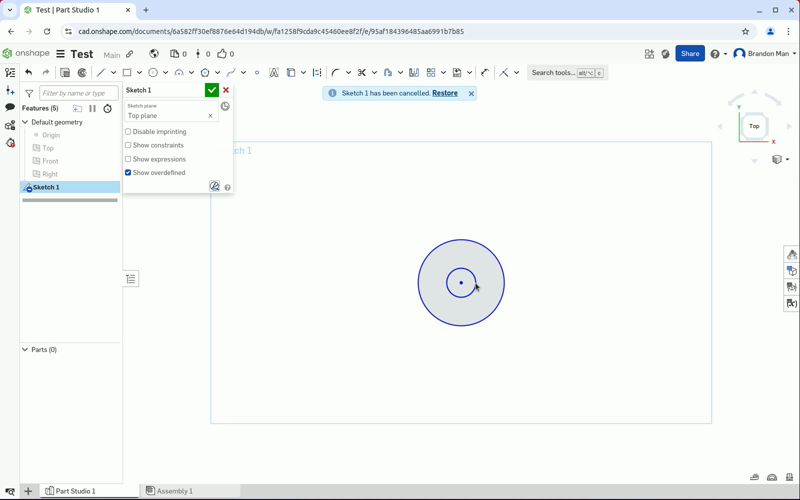
mouse_move(454, 249)
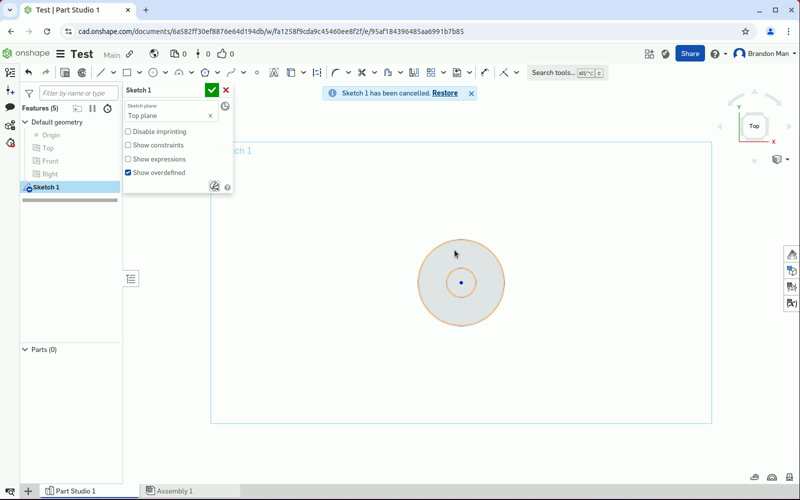
click(454, 249)
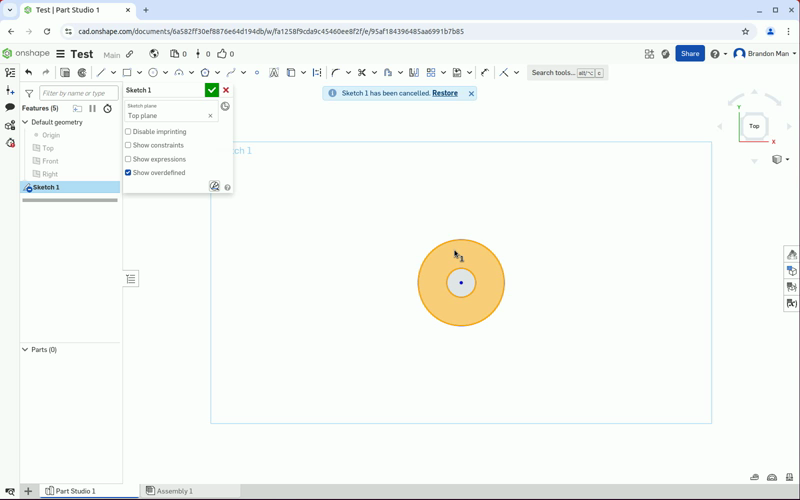
mouse_move(73, 352)
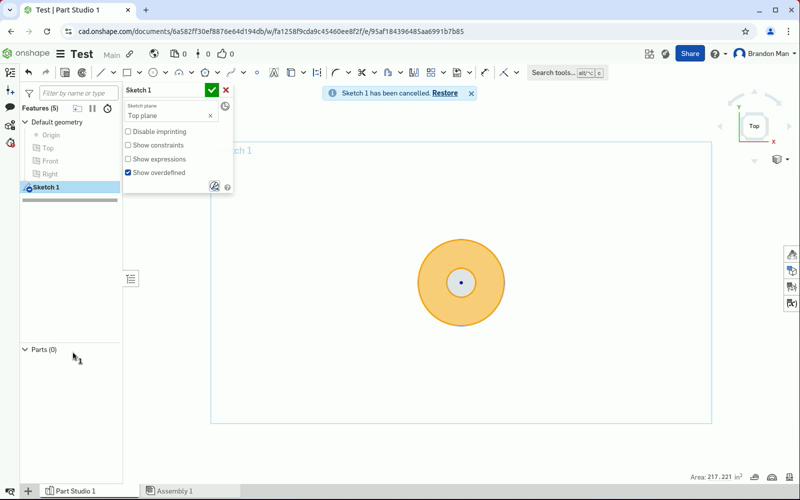
key(shift+y)
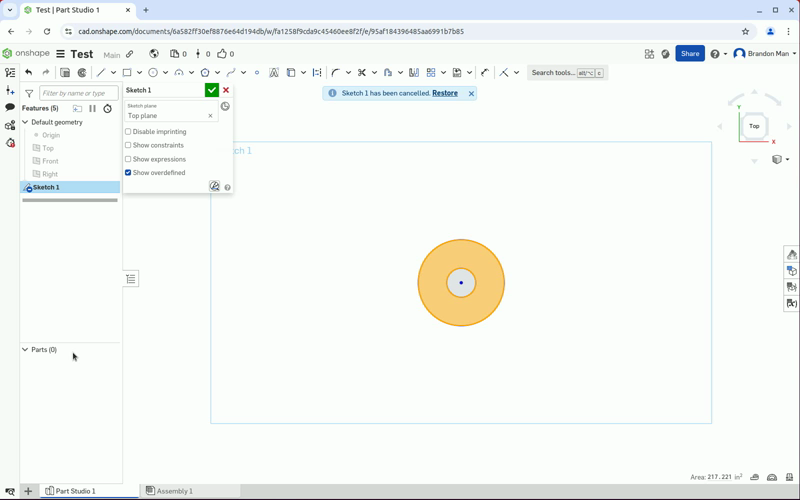
key(shift+e)
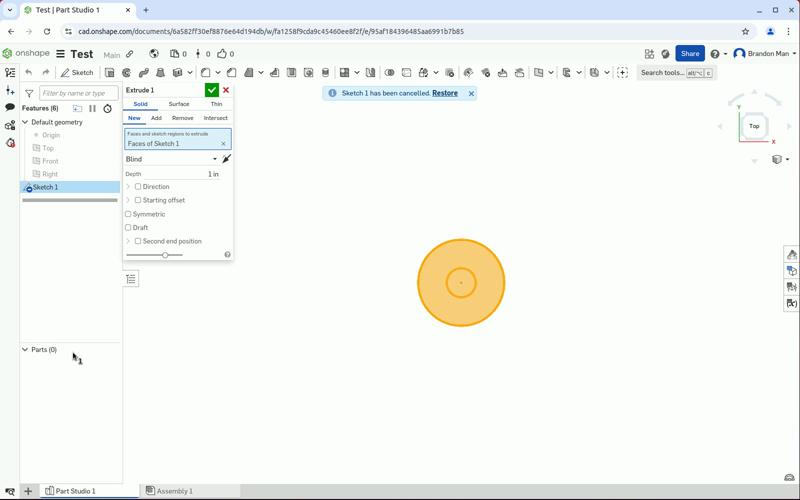
mouse_move(143, 106)
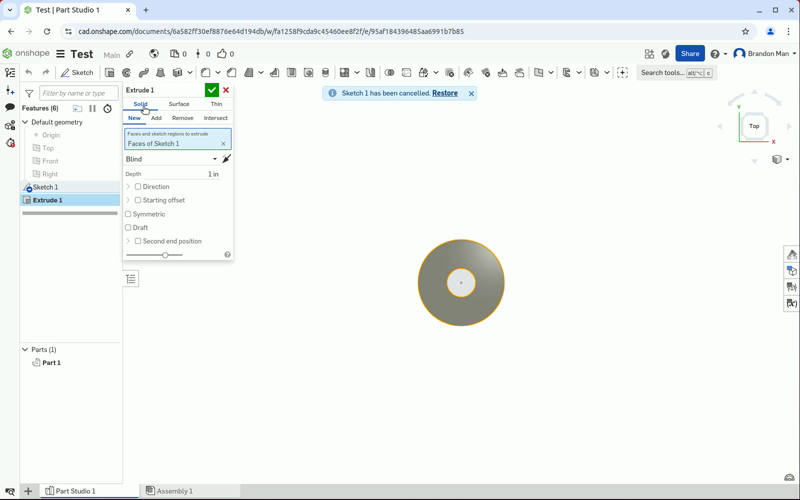
click(143, 106)
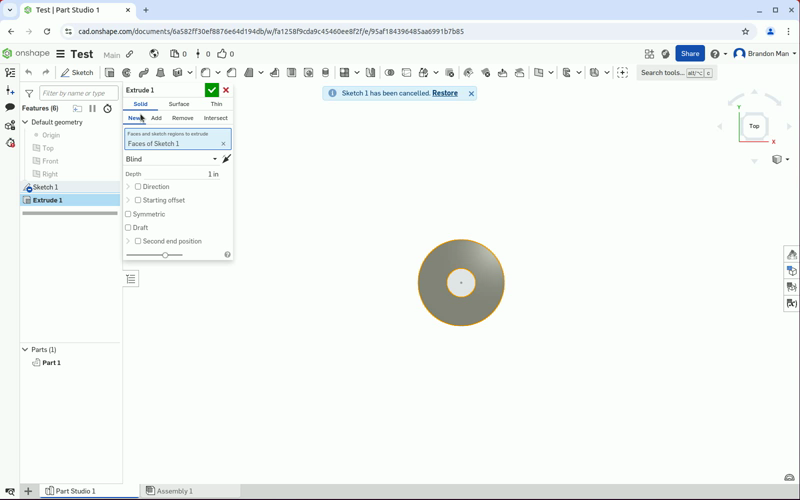
mouse_move(137, 120)
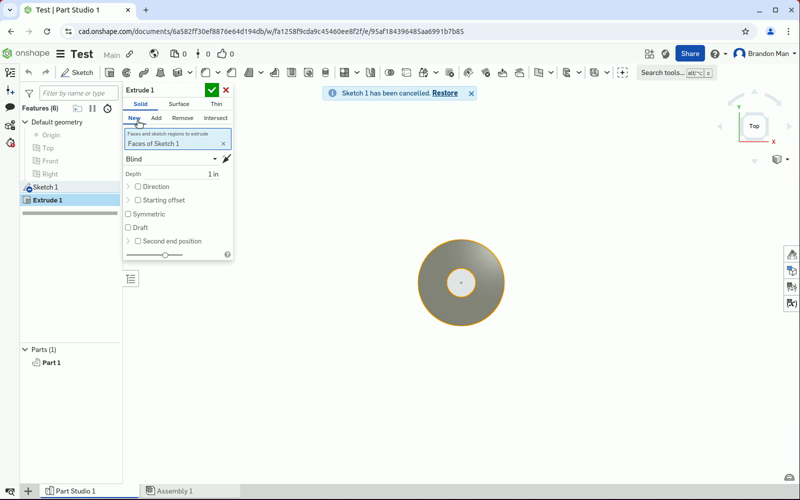
click(137, 120)
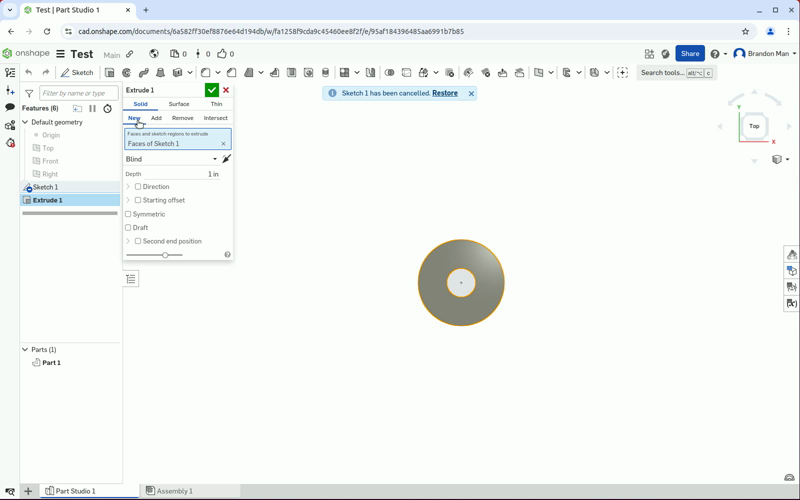
key(tab, 4)
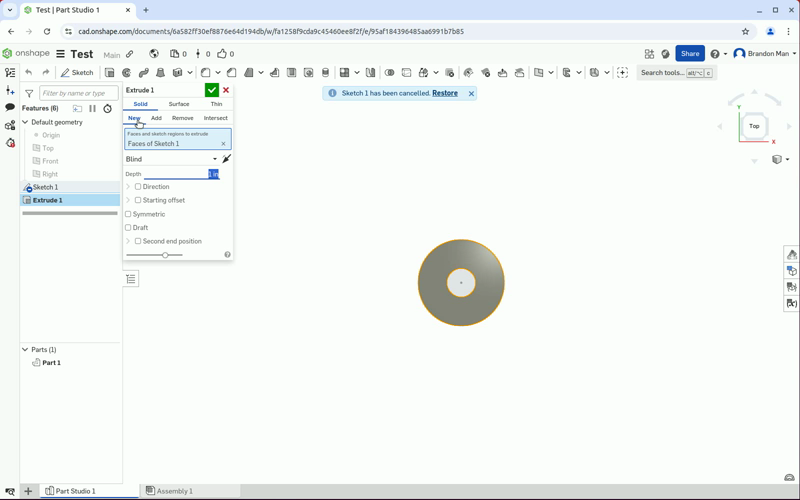
text(23.108)
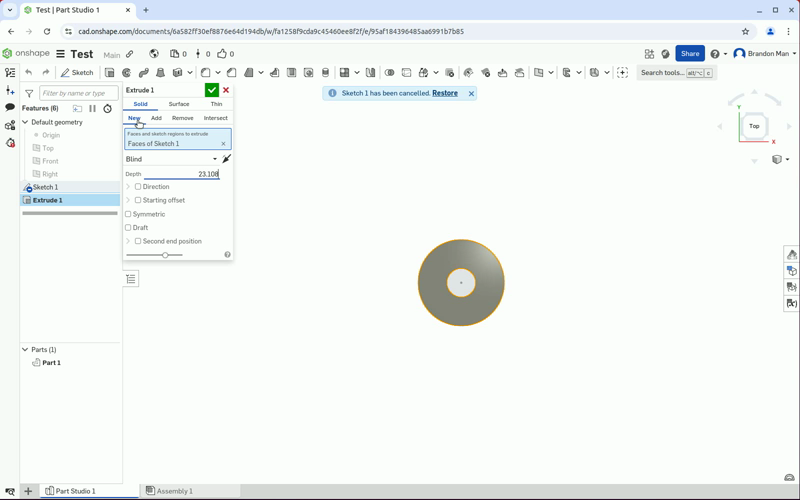
key(enter)
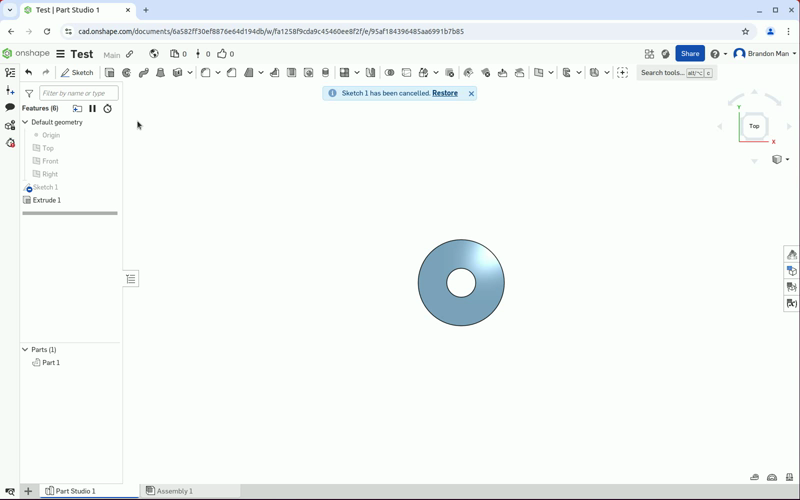
key(shift+h)
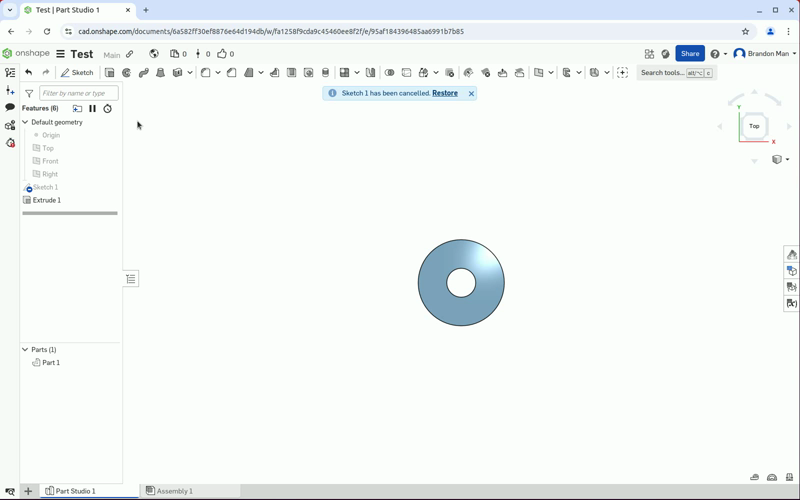
key(shift+h)
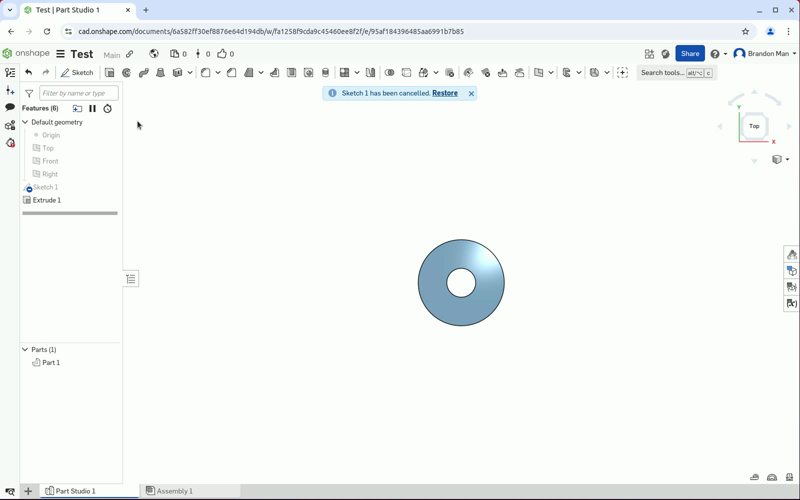
mouse_move(73, 189)
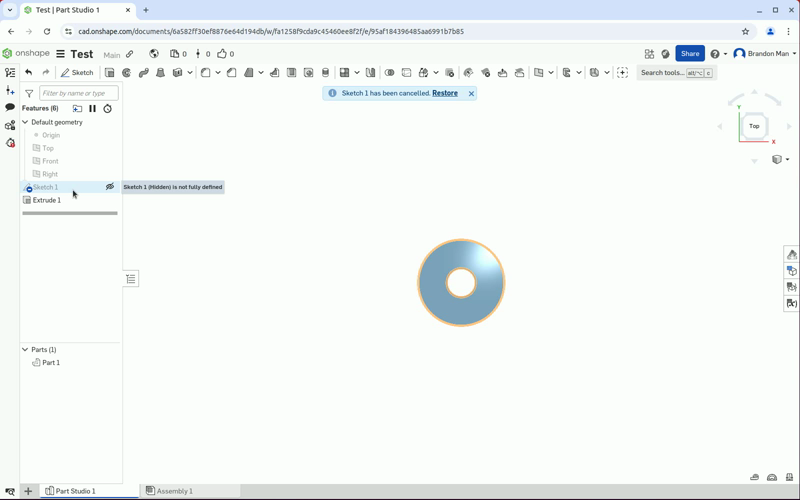
click(73, 189)
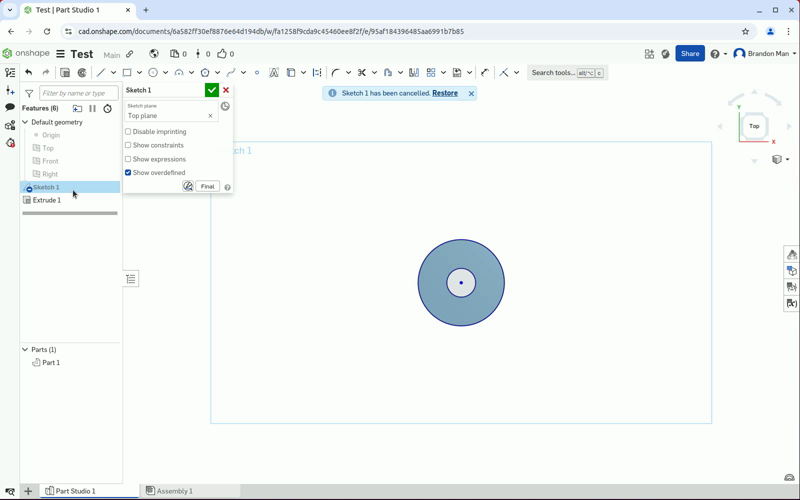
mouse_move(229, 92)
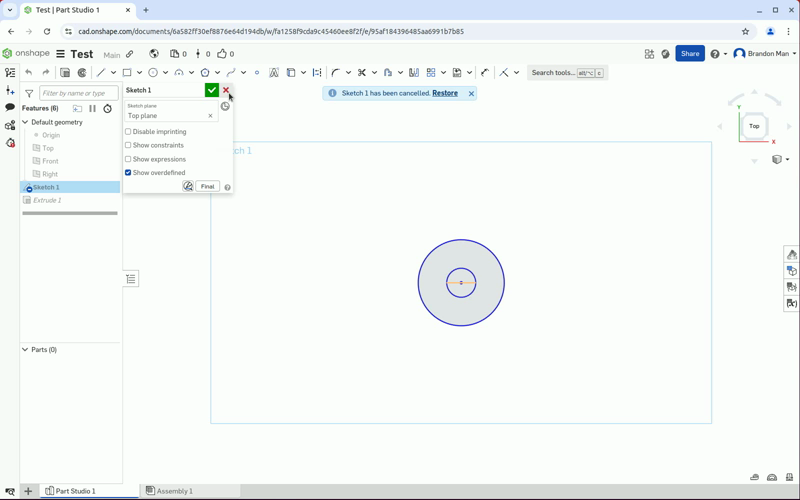
click(229, 92)
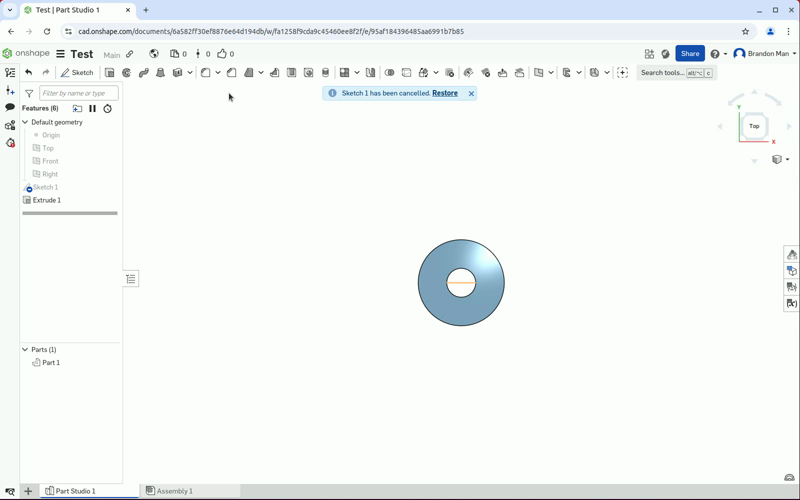
mouse_move(541, 75)
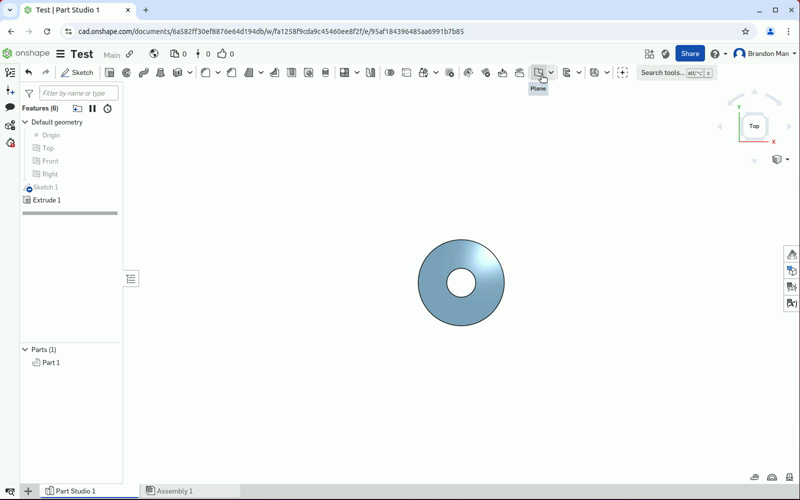
click(541, 75)
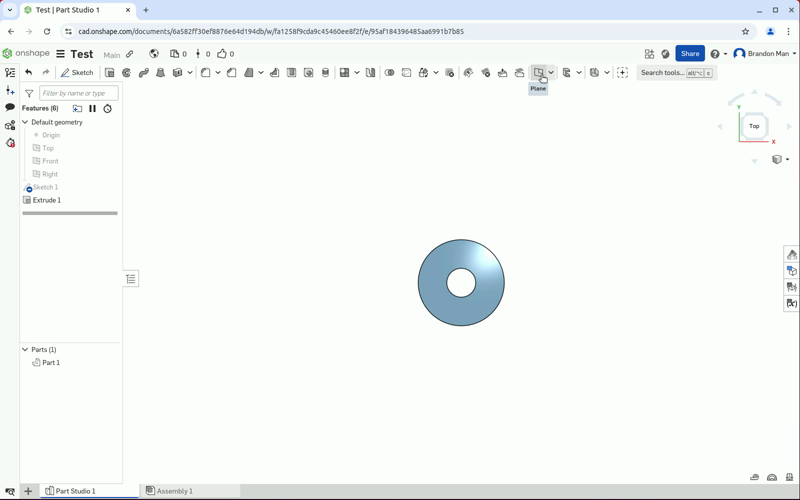
mouse_move(73, 150)
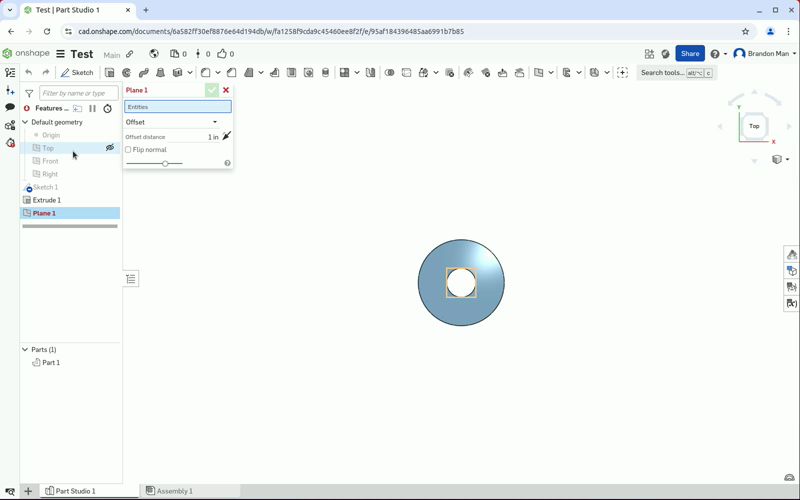
click(73, 150)
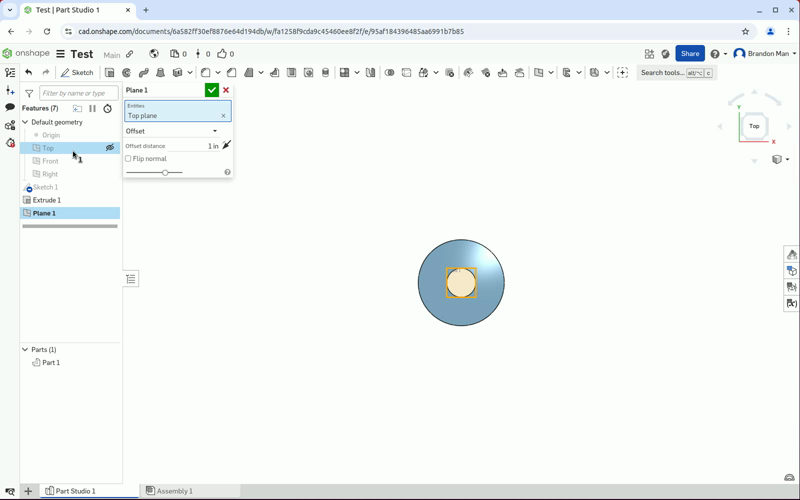
key(tab, 2)
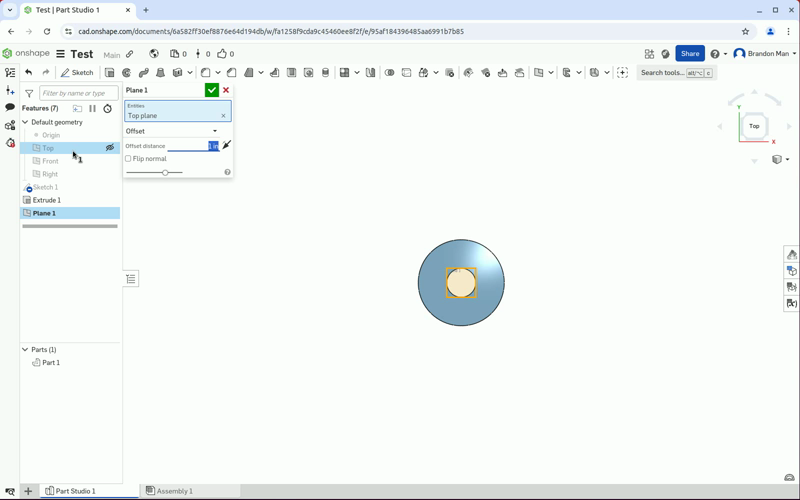
text(23.108)
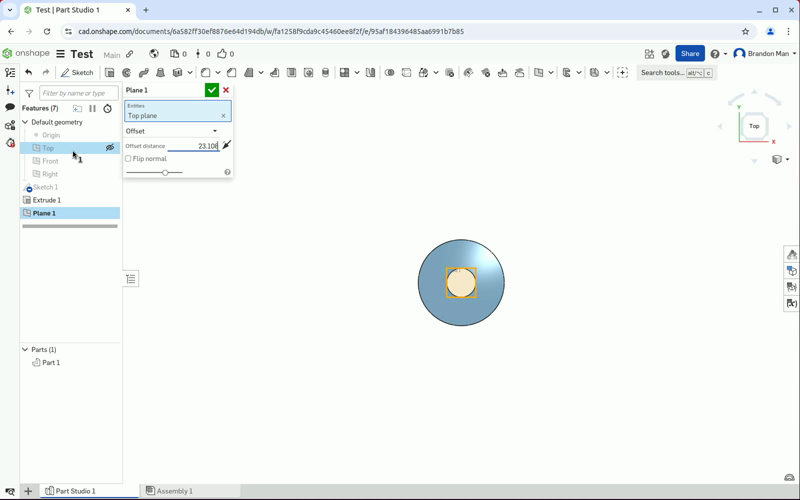
key(enter, 2)
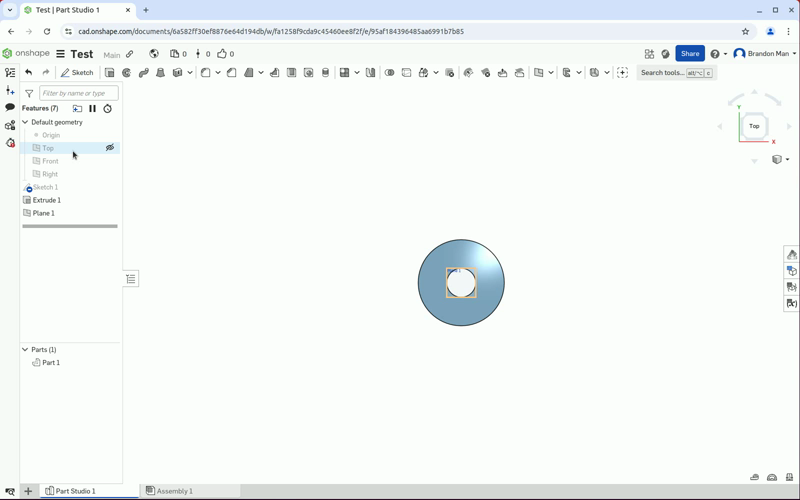
key(shift+s)
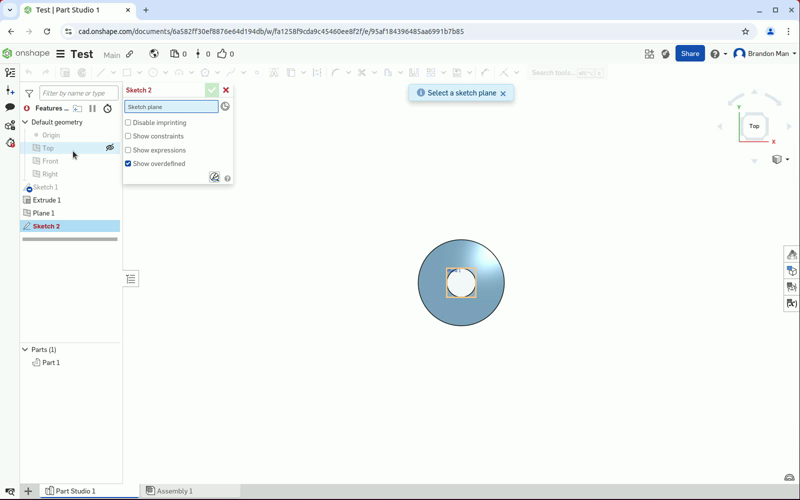
mouse_move(73, 215)
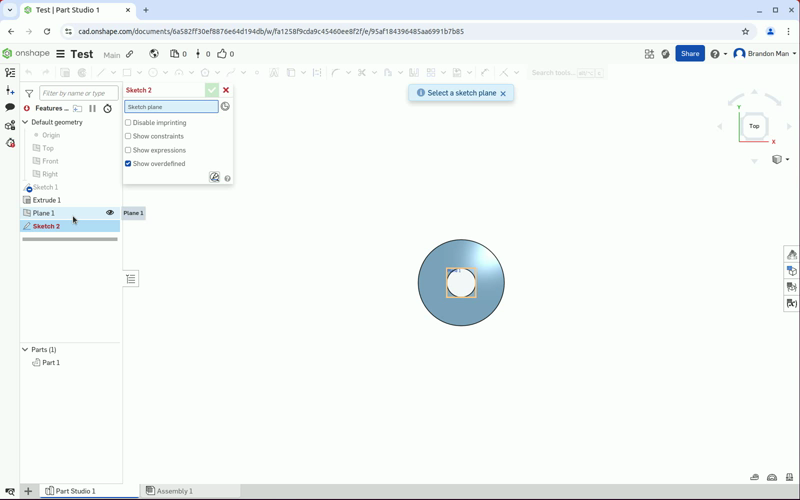
click(73, 215)
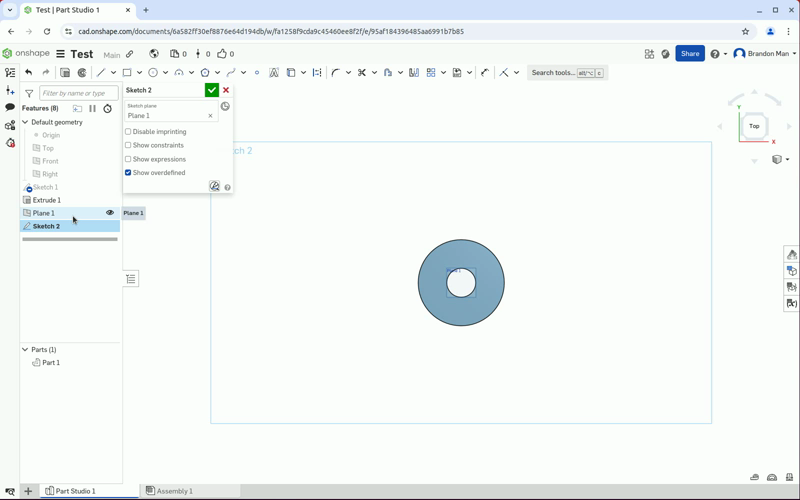
mouse_move(73, 352)
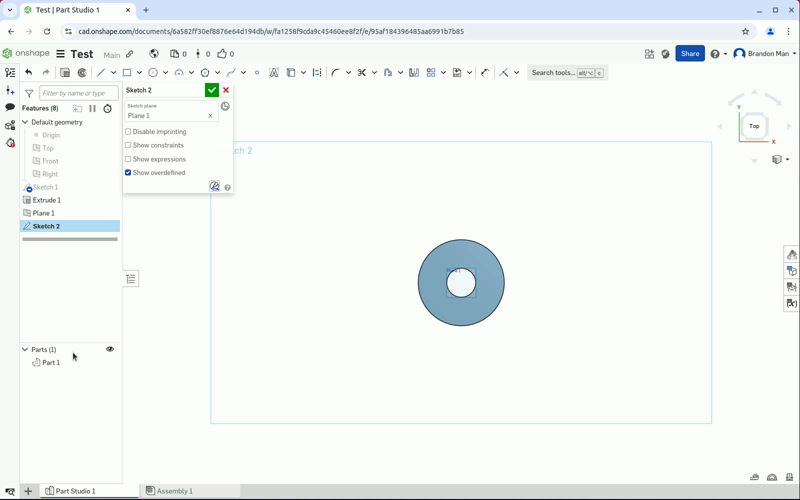
key(y)
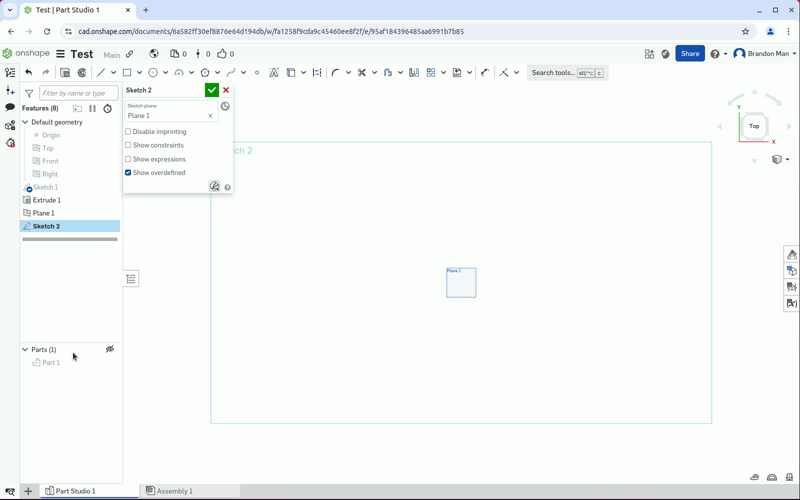
key(a)
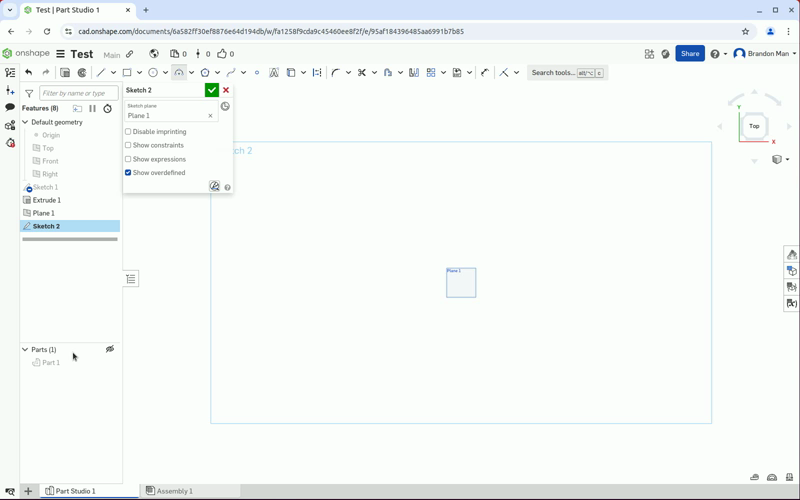
key_down(shift)
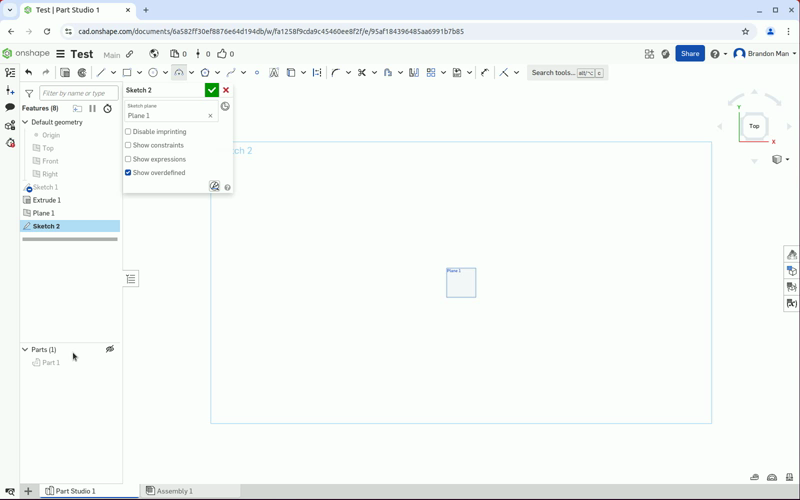
mouse_move(454, 270)
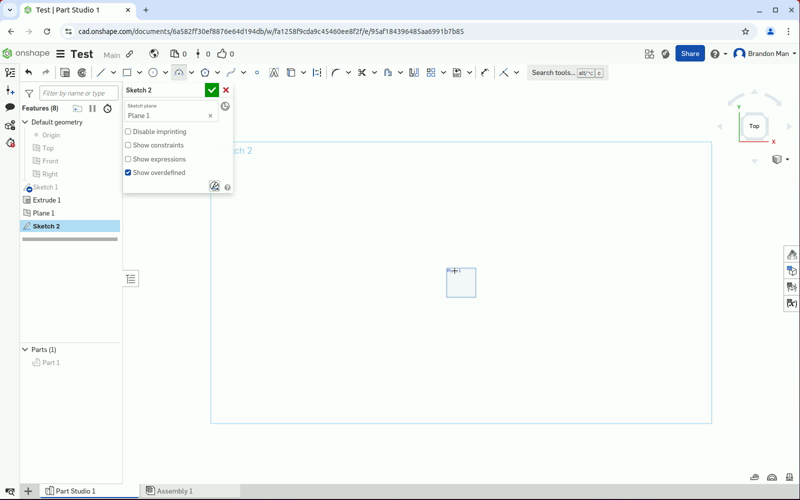
click(454, 270)
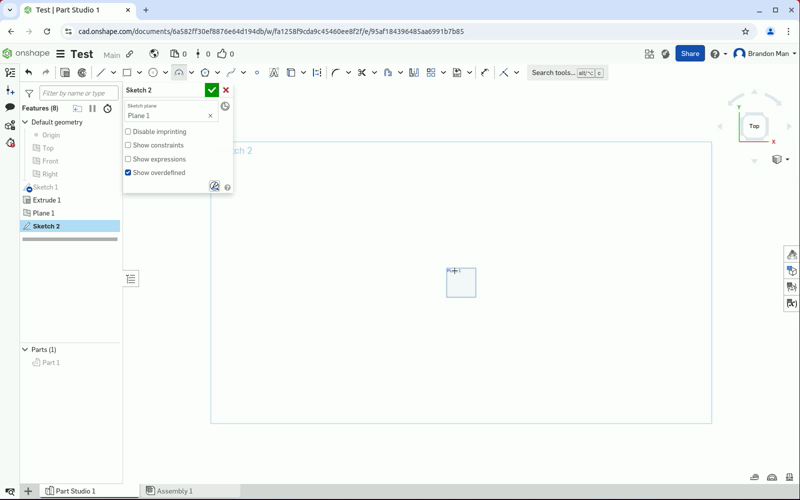
key_up(shift)
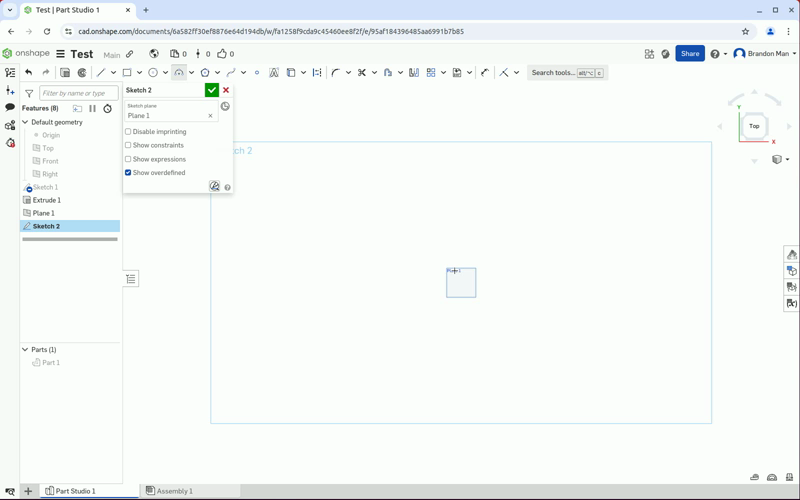
key_down(shift)
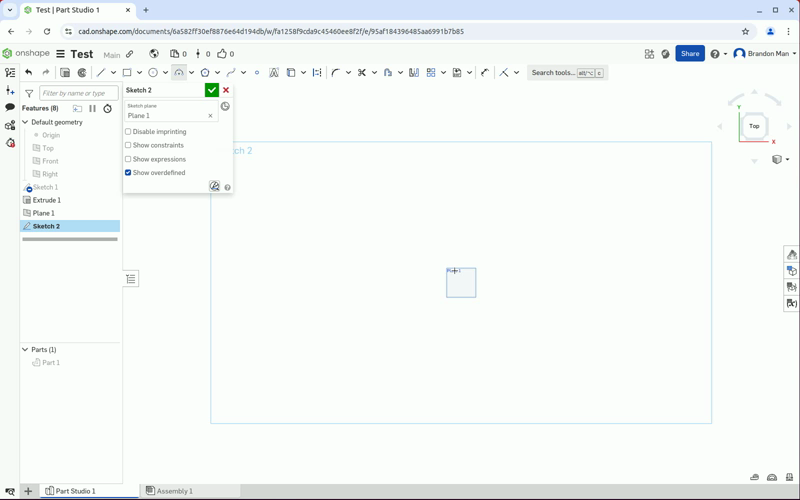
mouse_move(466, 270)
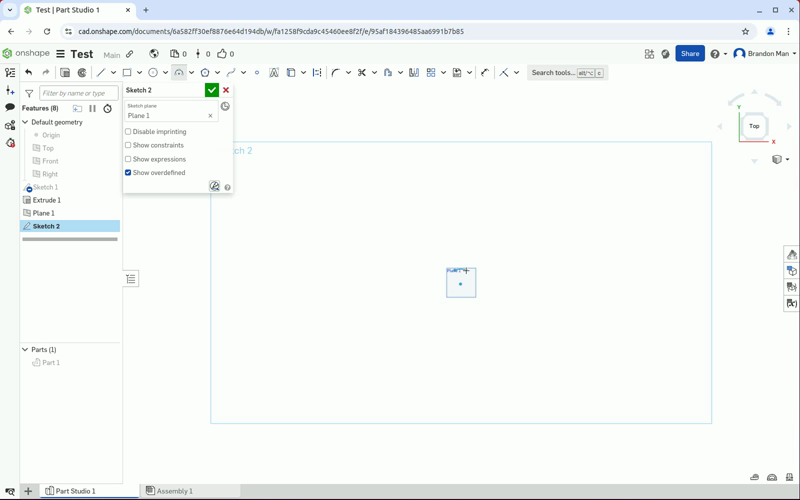
click(466, 270)
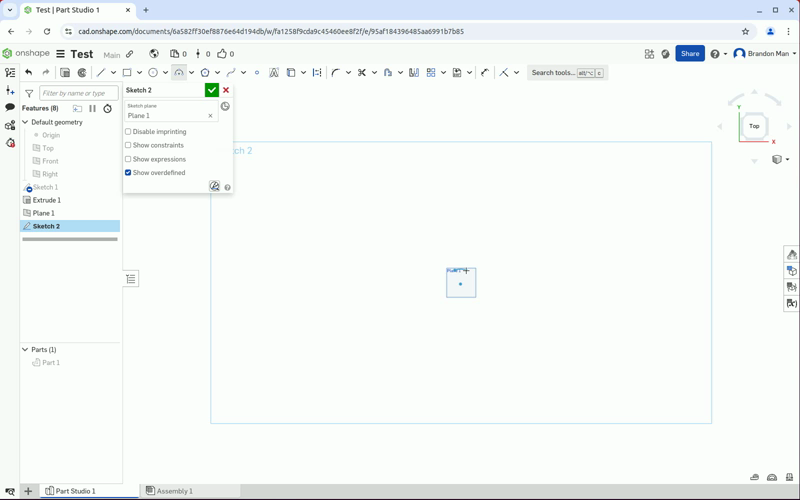
mouse_move(460, 268)
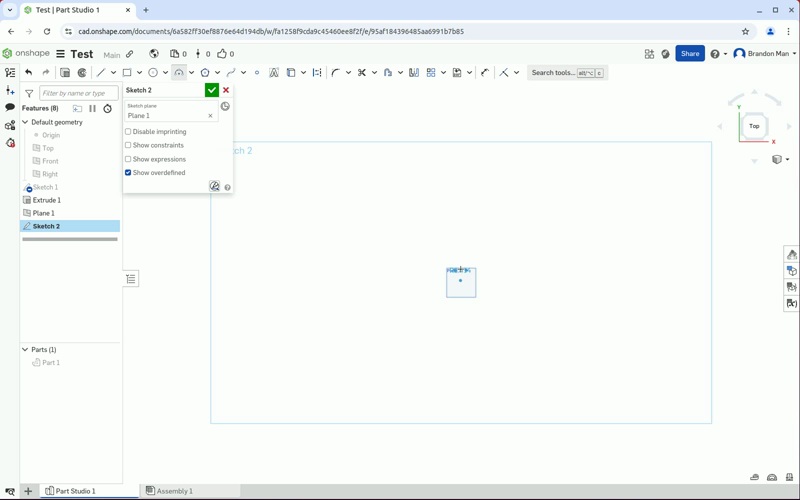
click(460, 268)
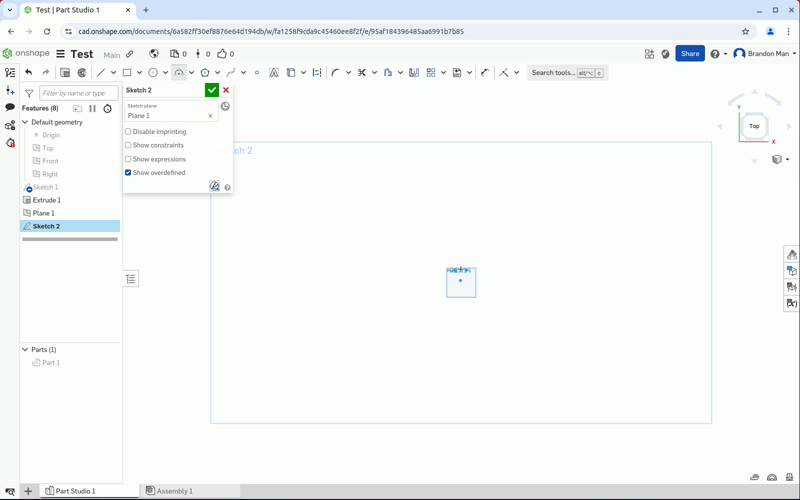
key_up(shift)
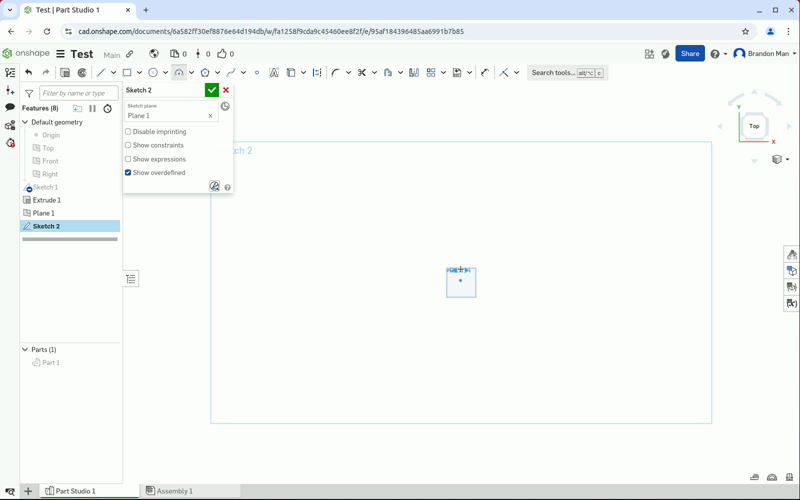
key(esc)
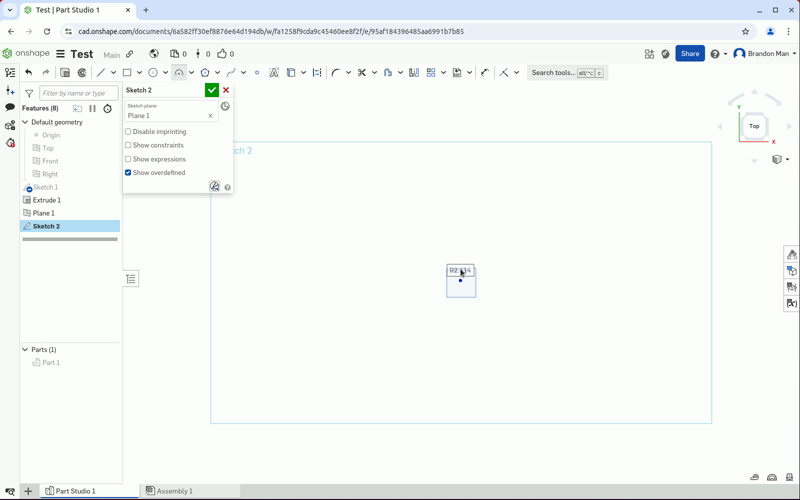
key(l)
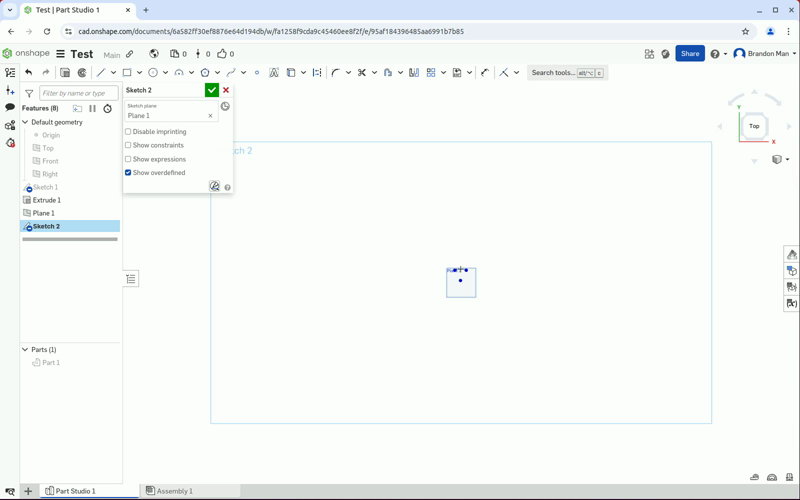
mouse_move(466, 270)
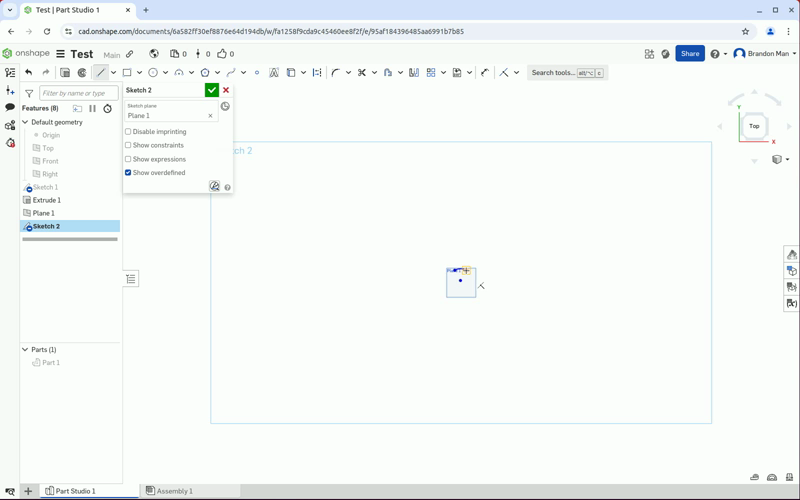
click(466, 270)
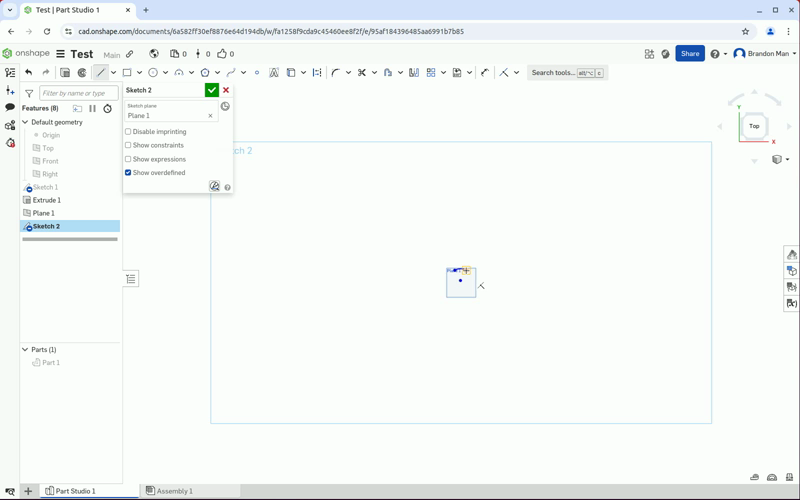
key_down(shift)
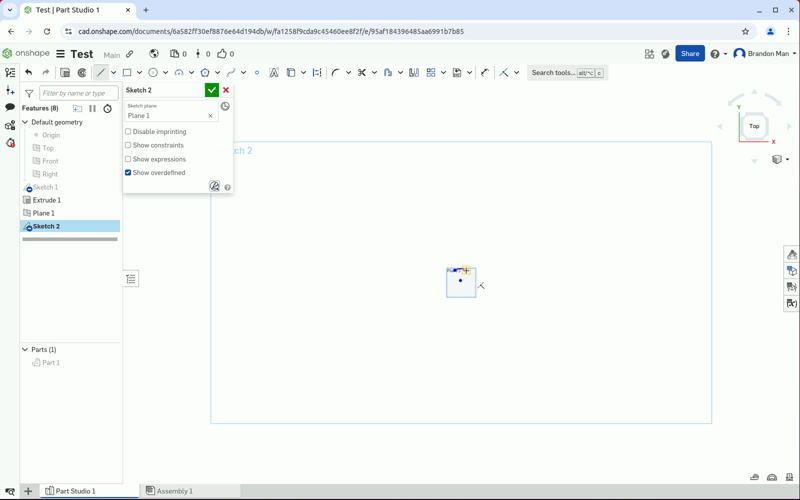
mouse_move(496, 270)
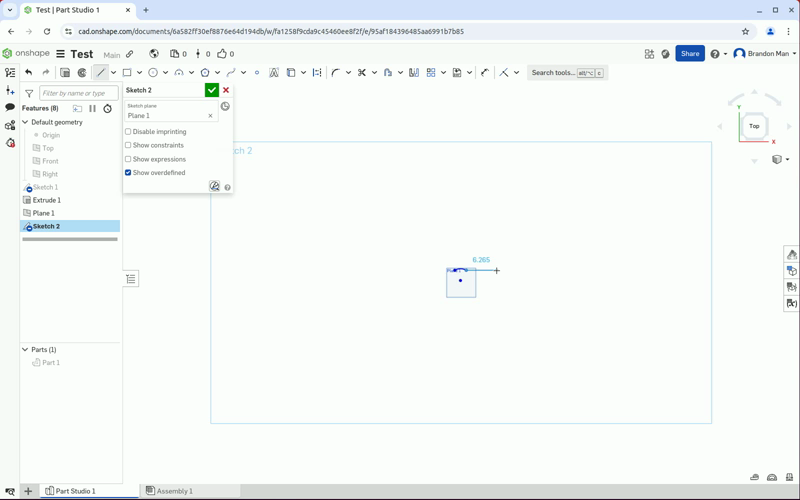
mouse_move(466, 240)
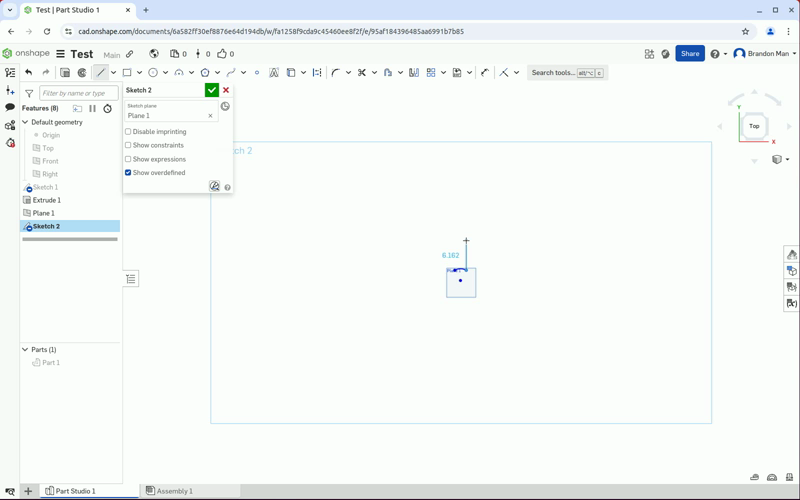
click(466, 240)
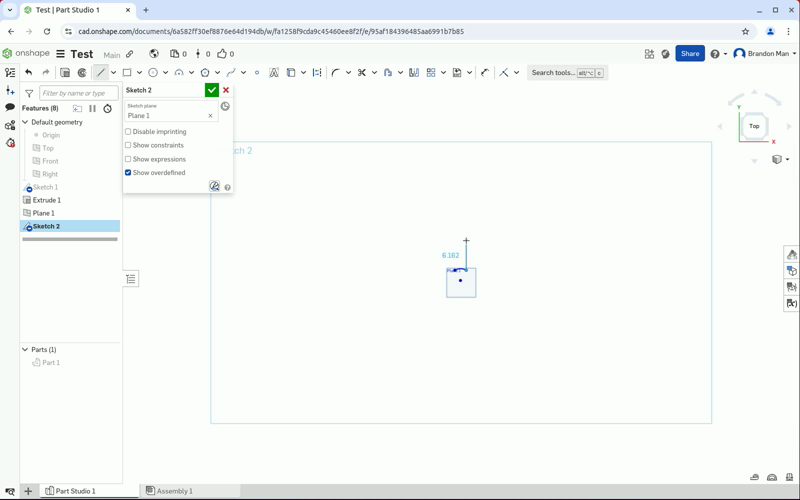
key_up(shift)
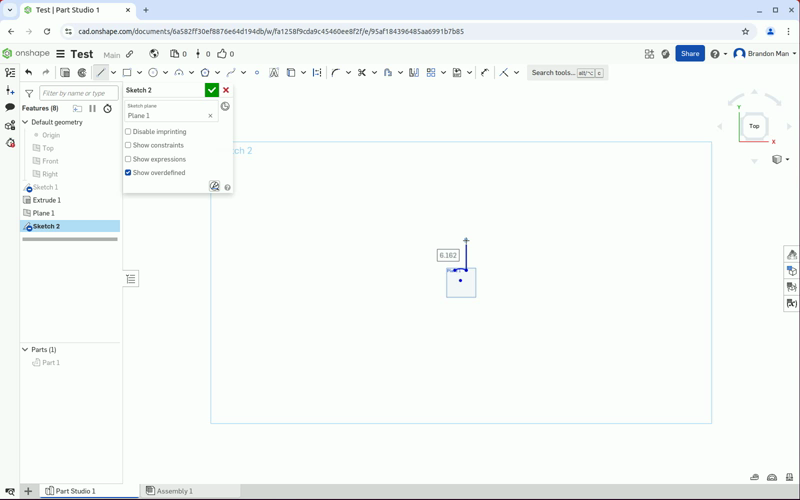
key(esc)
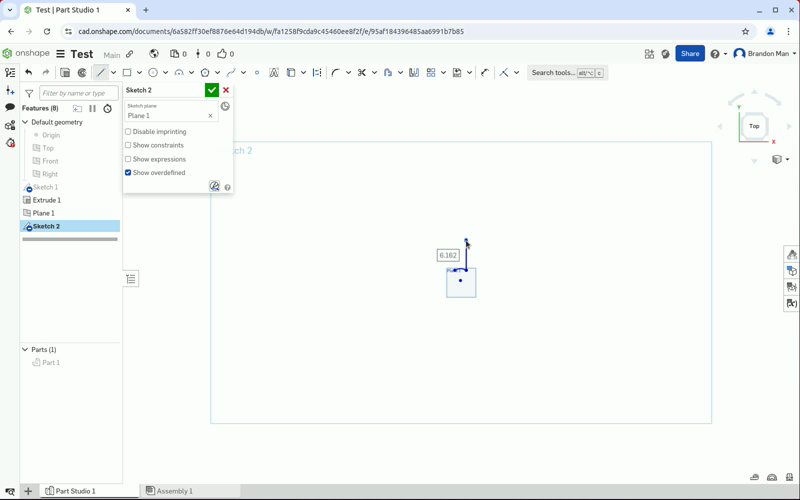
key(a)
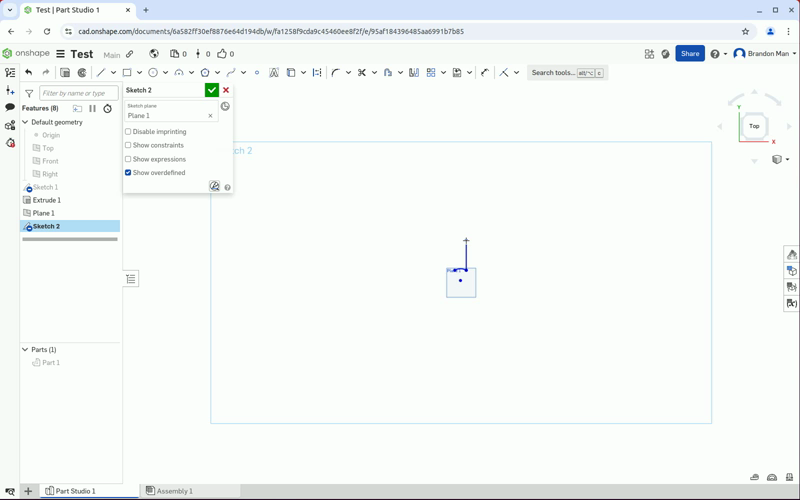
mouse_move(466, 240)
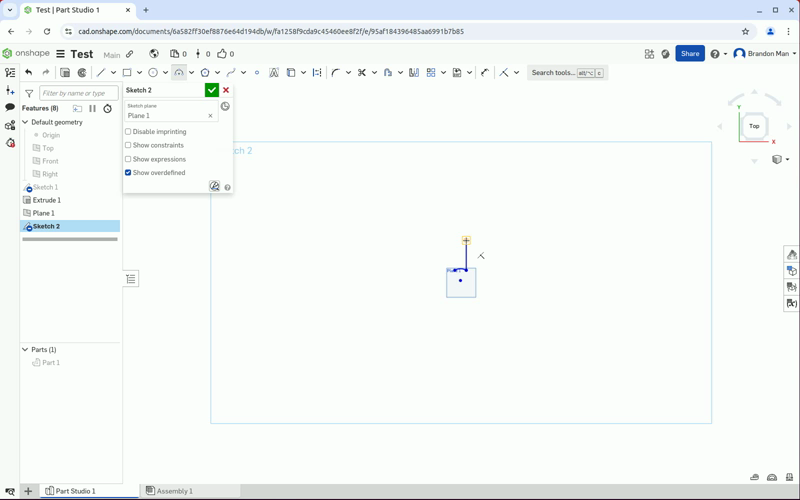
click(466, 240)
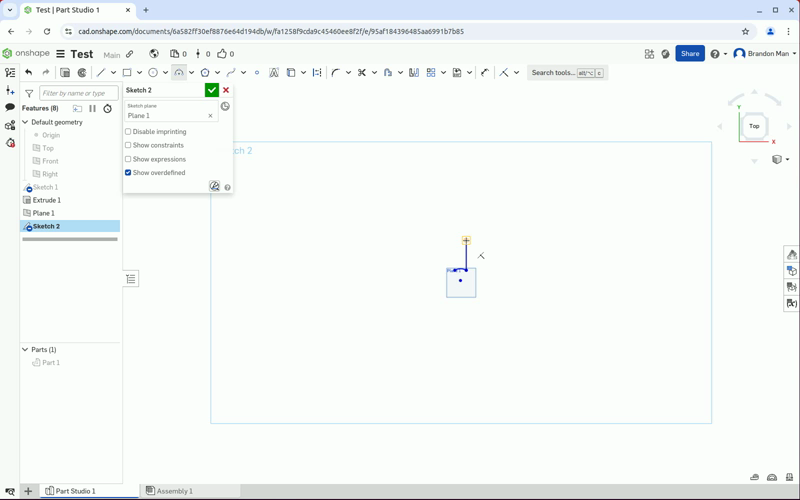
key_down(shift)
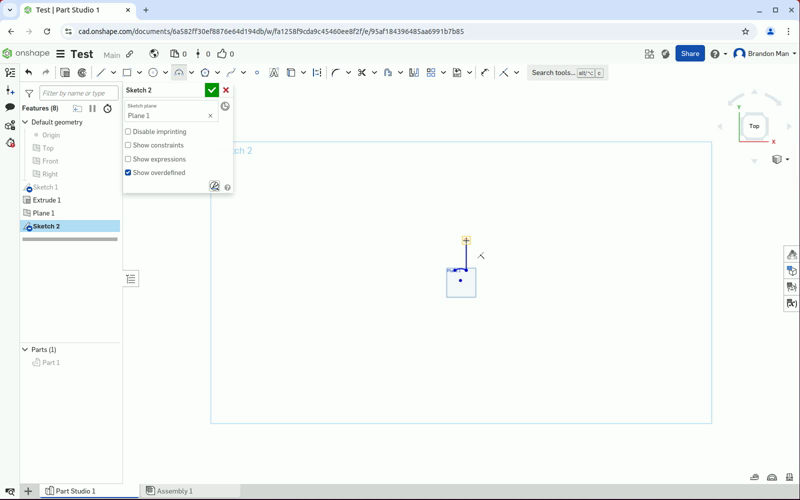
mouse_move(454, 240)
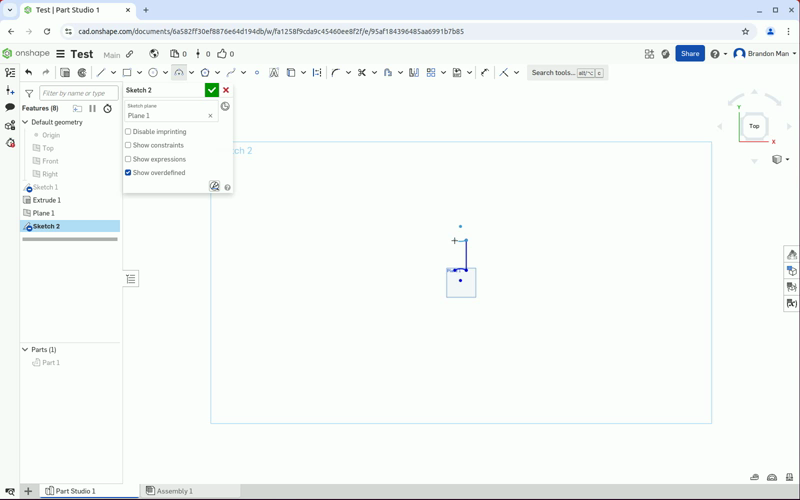
click(454, 240)
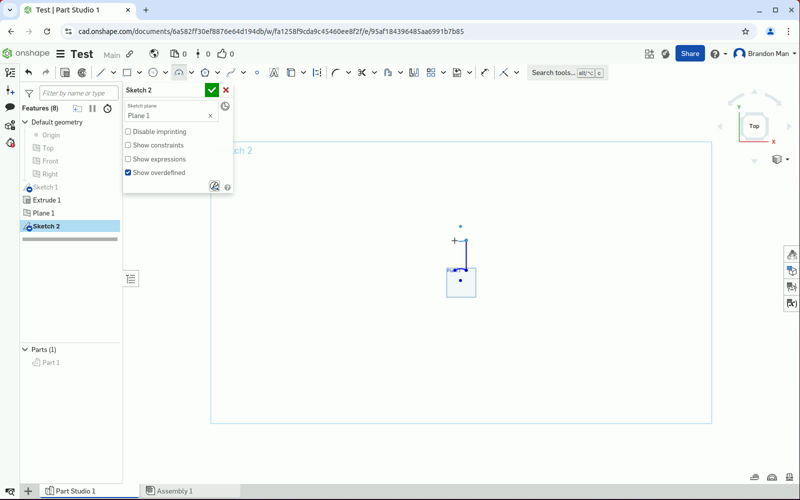
mouse_move(460, 239)
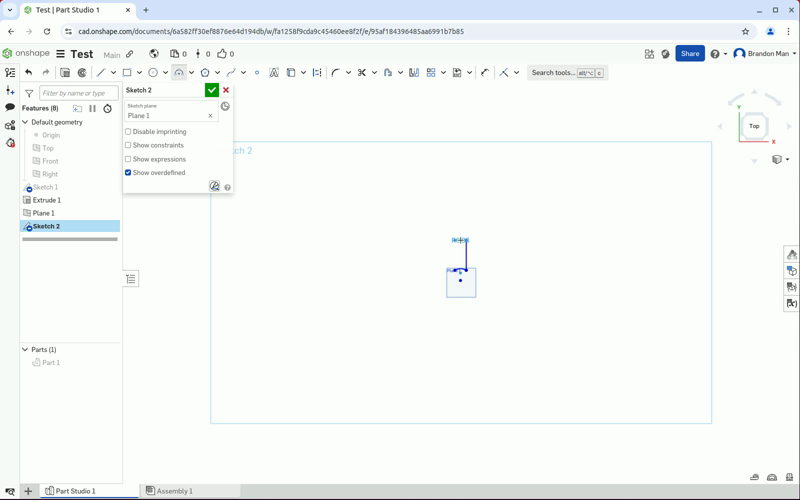
click(460, 239)
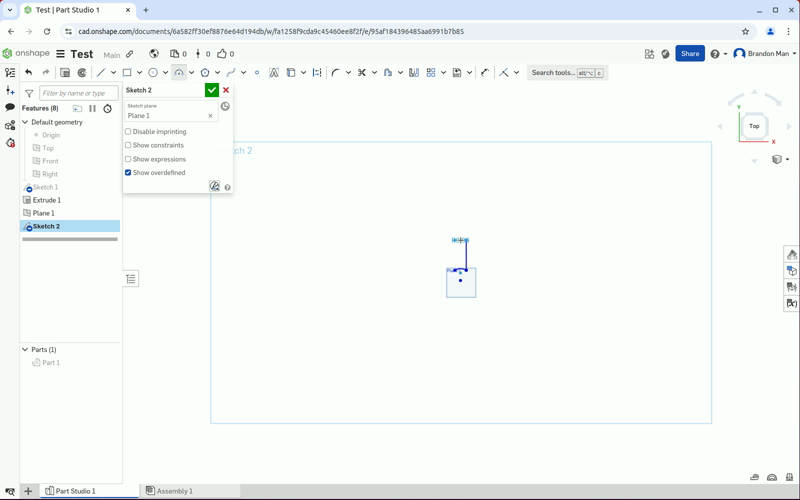
key_up(shift)
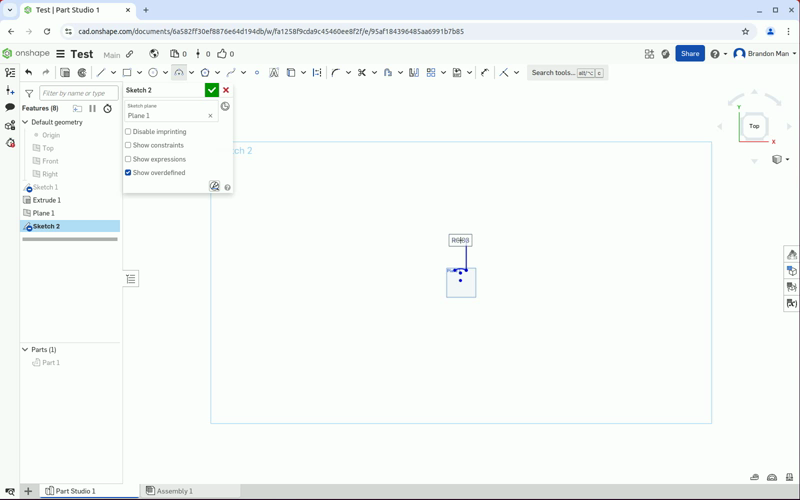
key(esc)
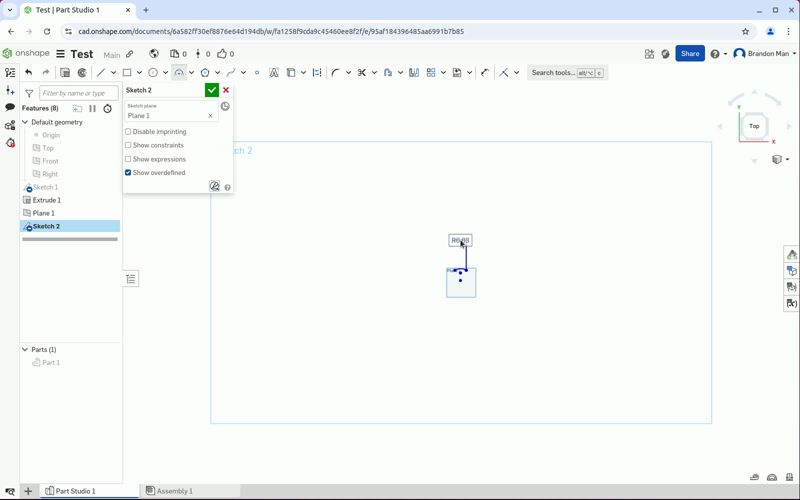
key(l)
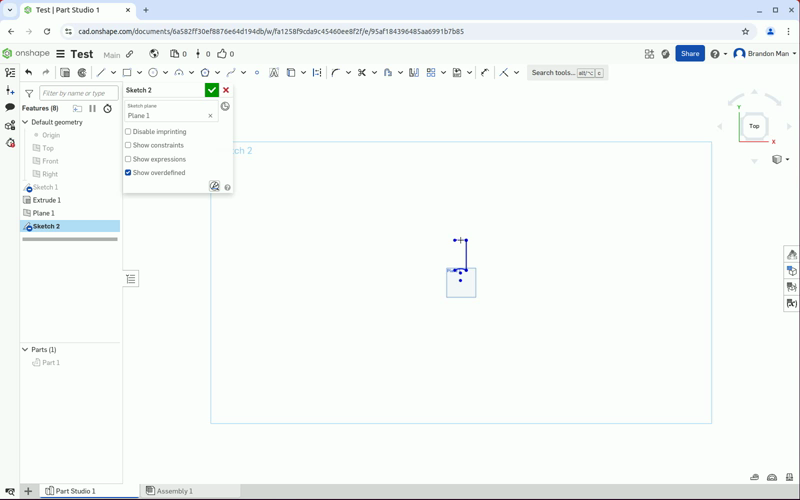
mouse_move(454, 240)
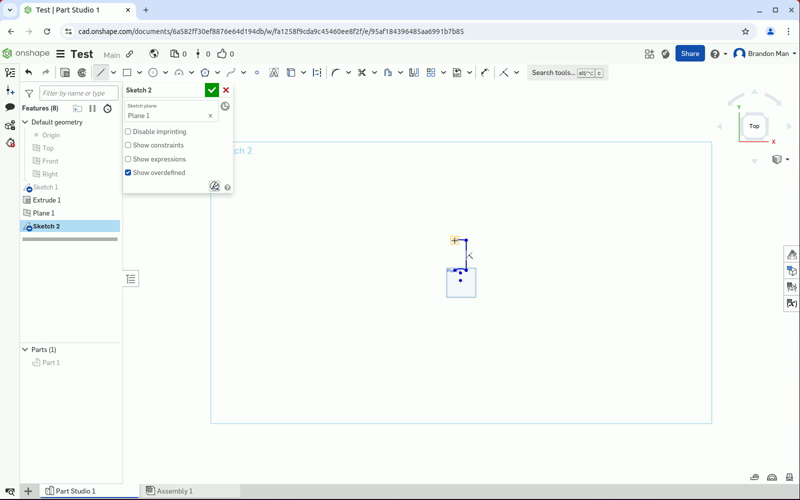
click(454, 240)
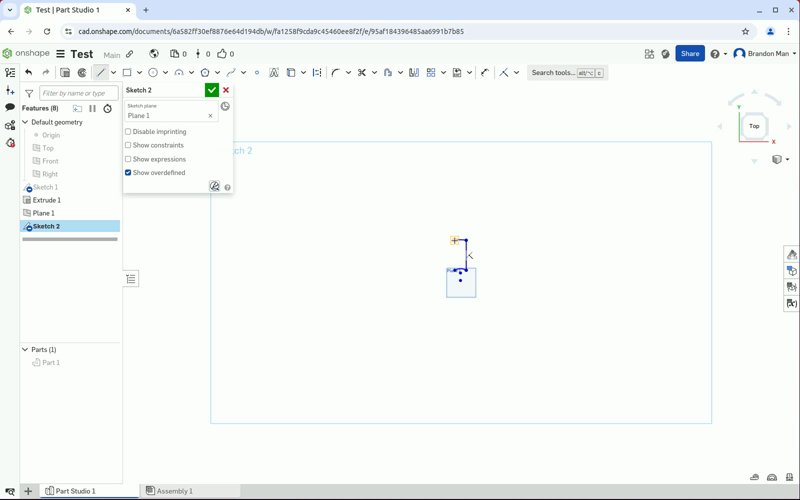
mouse_move(484, 240)
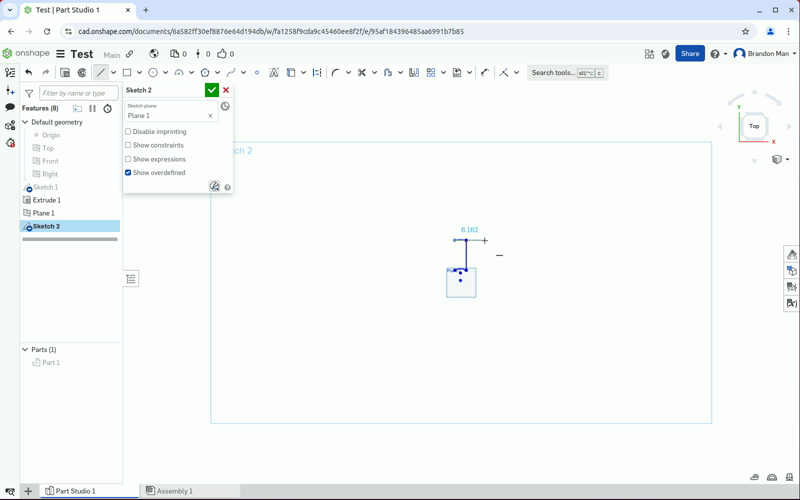
key_down(shift)
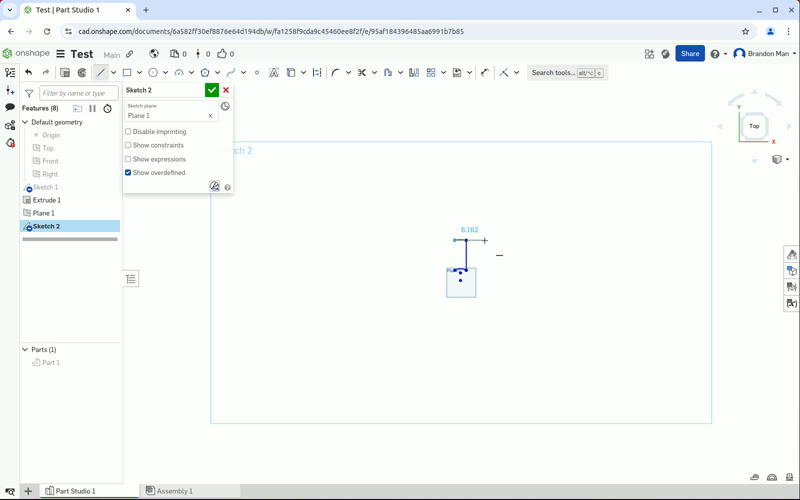
mouse_move(454, 270)
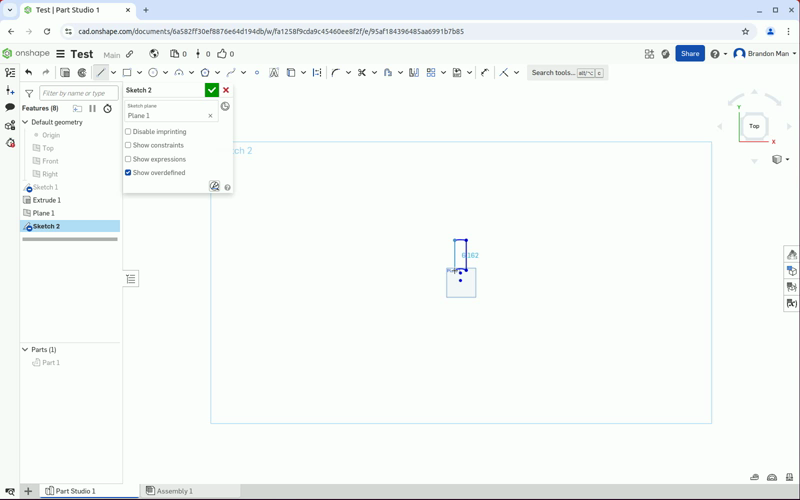
key_up(shift)
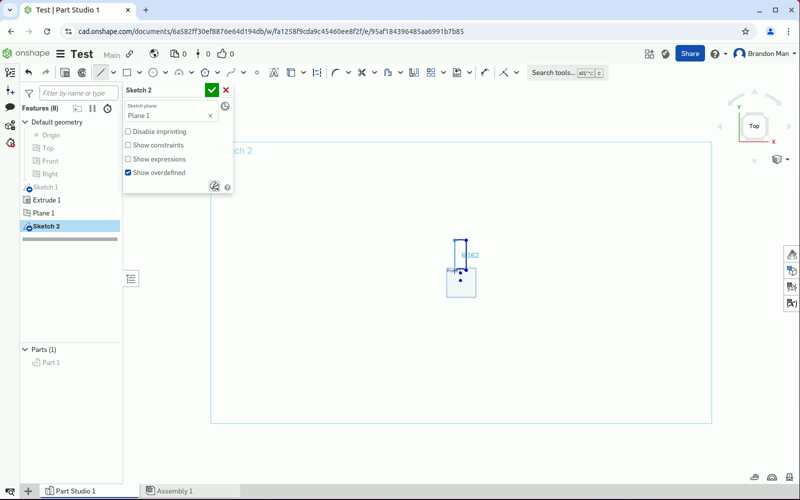
click(454, 270)
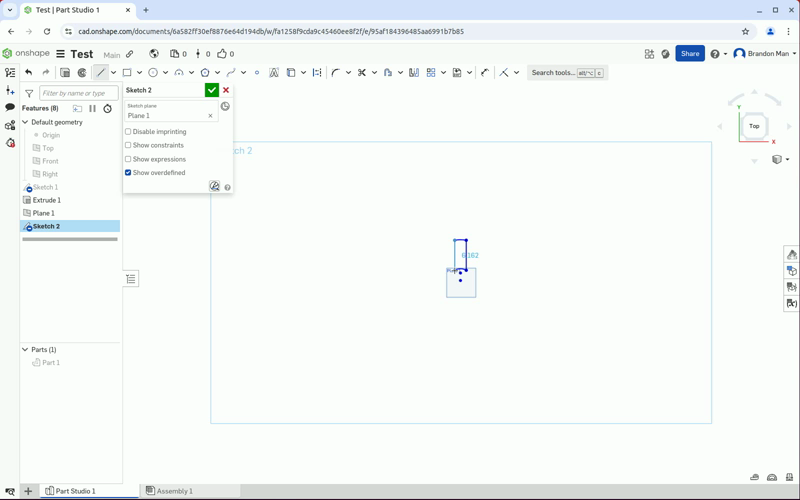
key(esc)
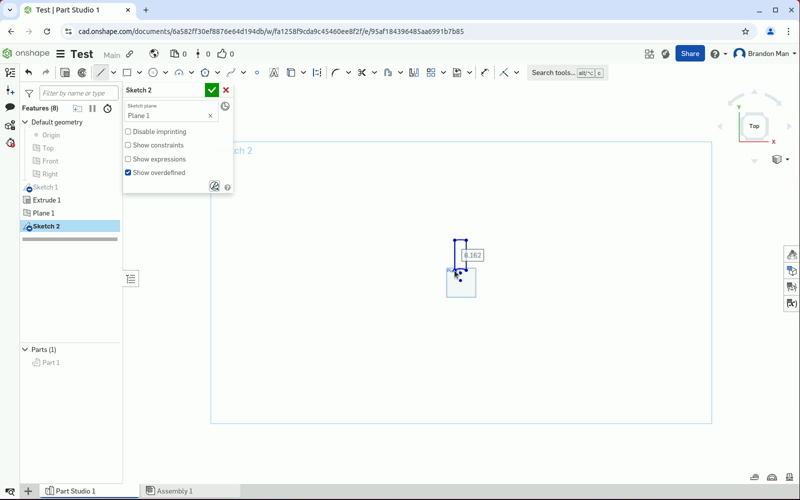
mouse_move(457, 265)
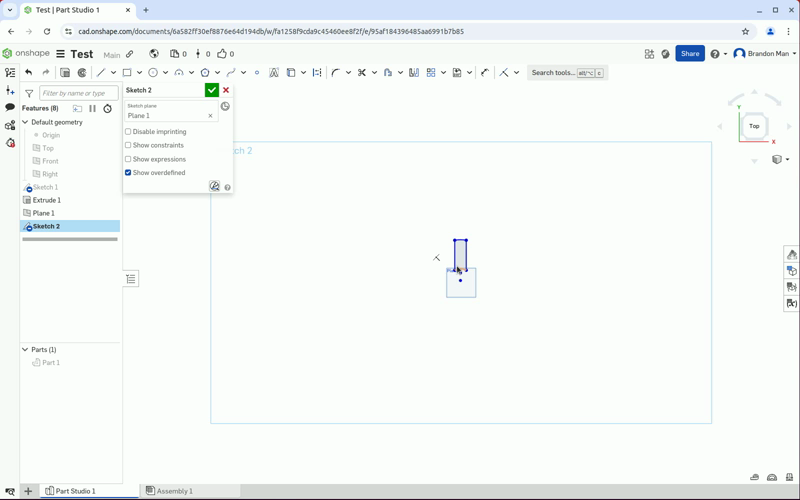
scroll(6)
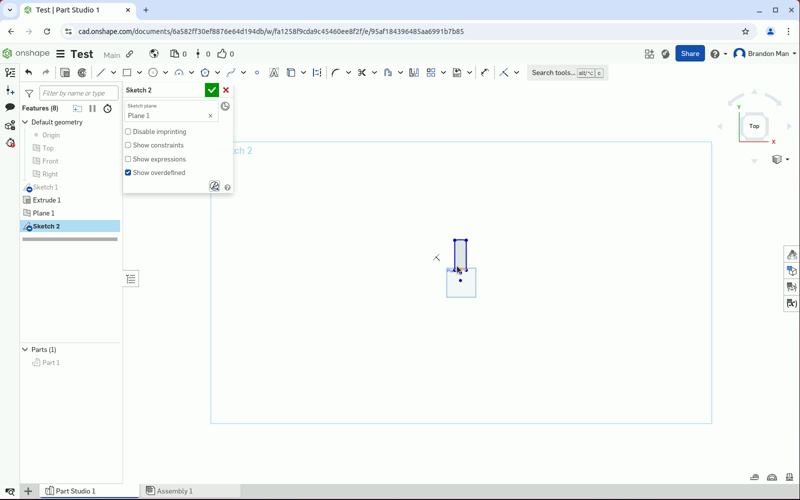
scroll(6)
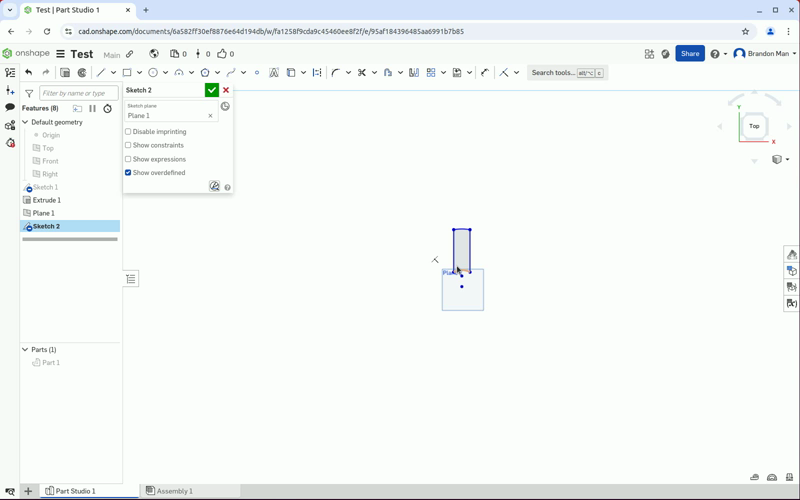
scroll(6)
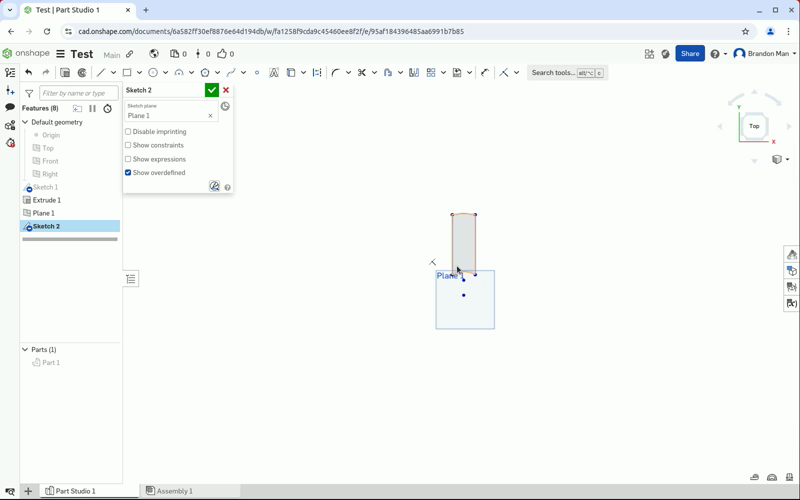
scroll(6)
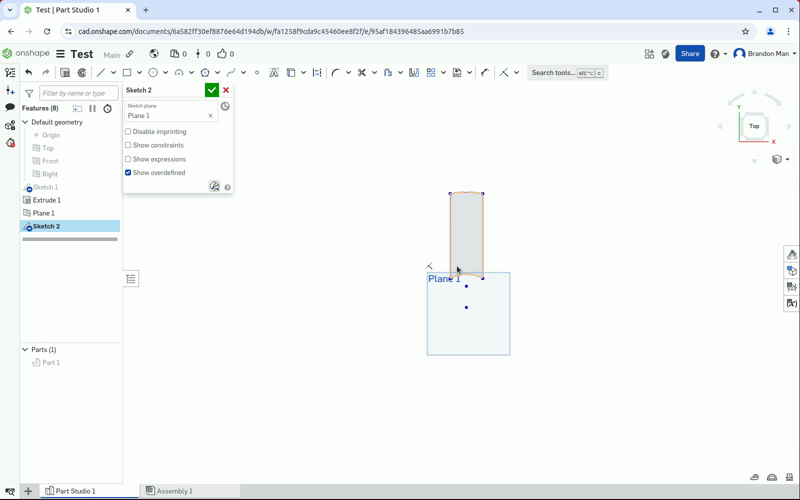
scroll(6)
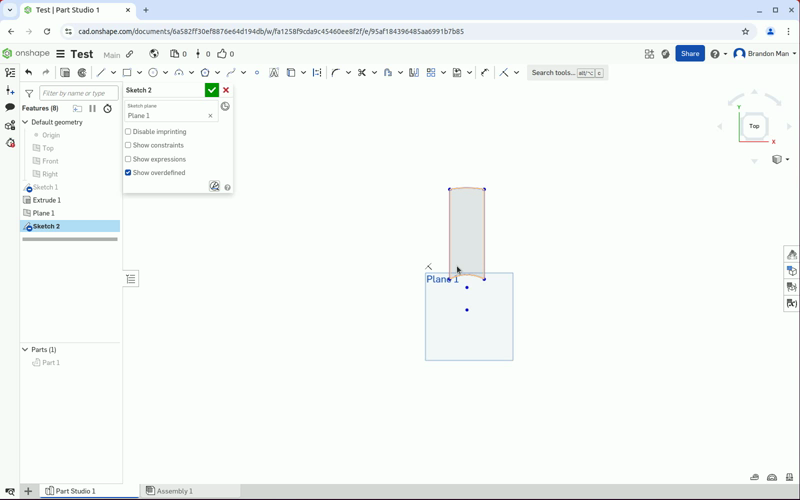
scroll(6)
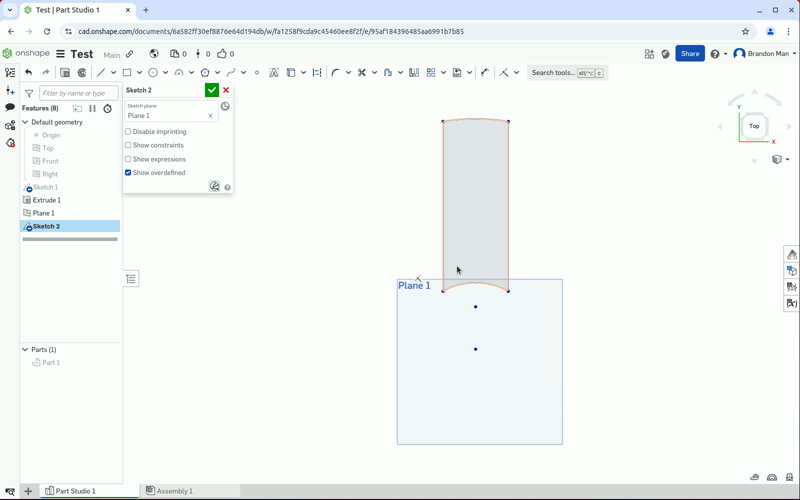
scroll(6)
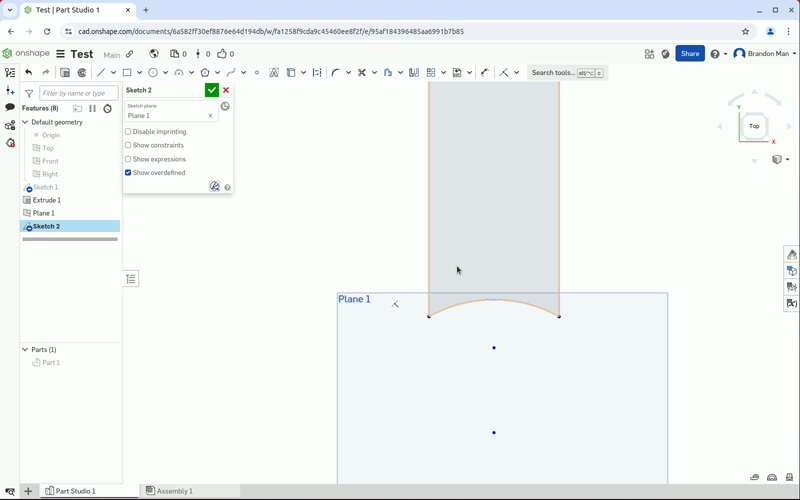
click(457, 265)
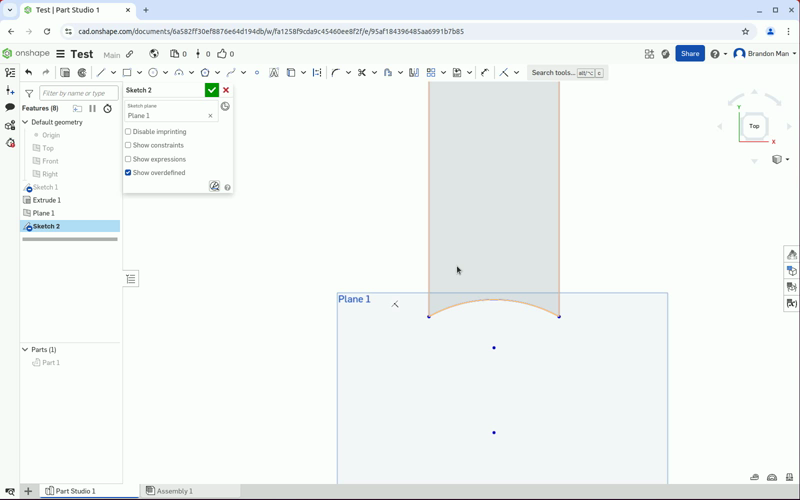
scroll(-6)
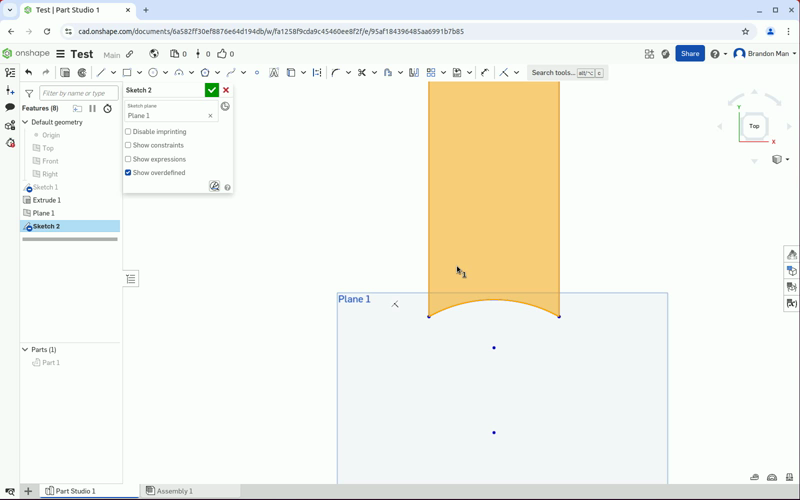
scroll(-6)
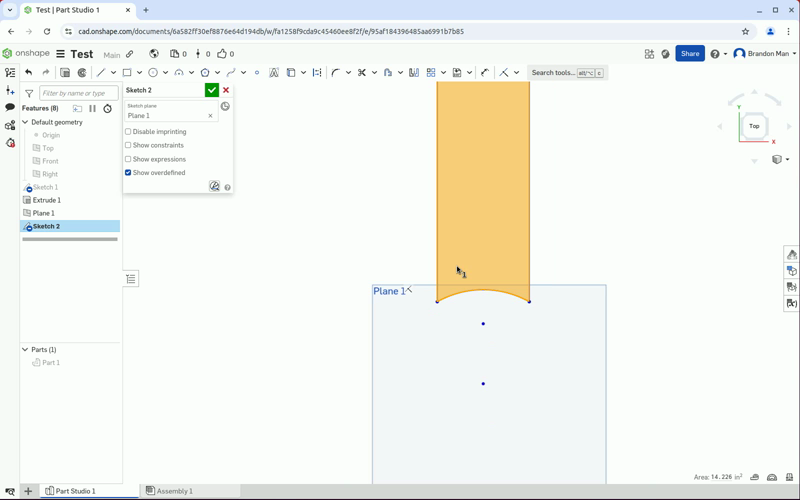
scroll(-6)
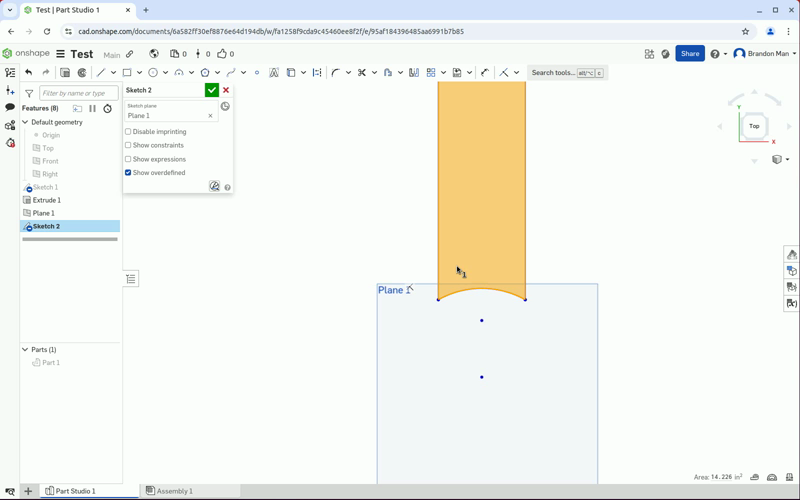
scroll(-6)
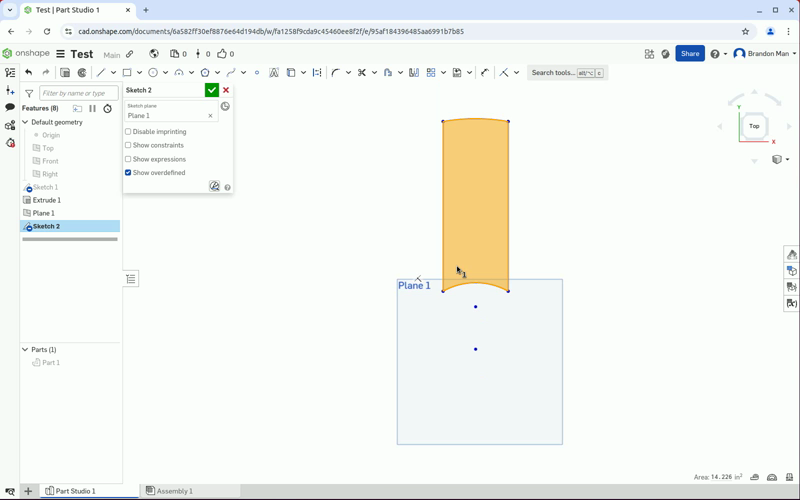
scroll(-6)
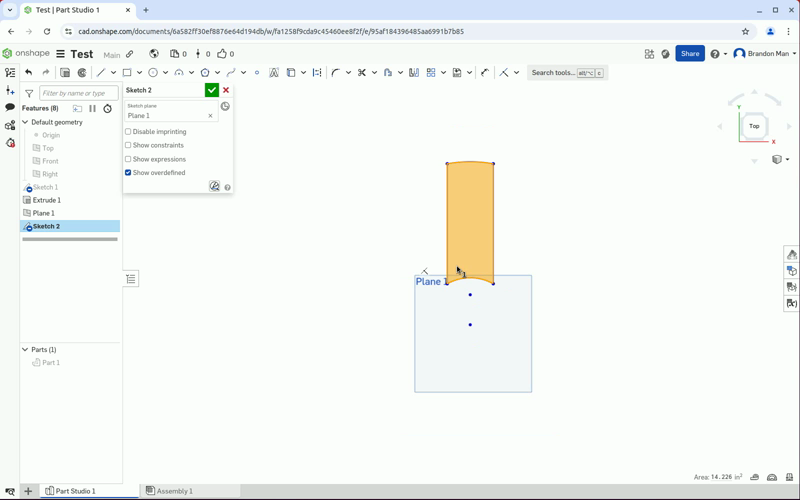
scroll(-6)
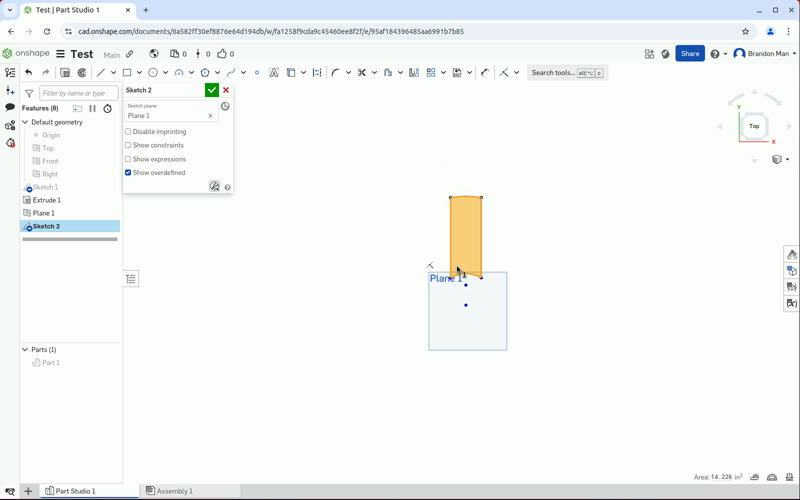
scroll(-6)
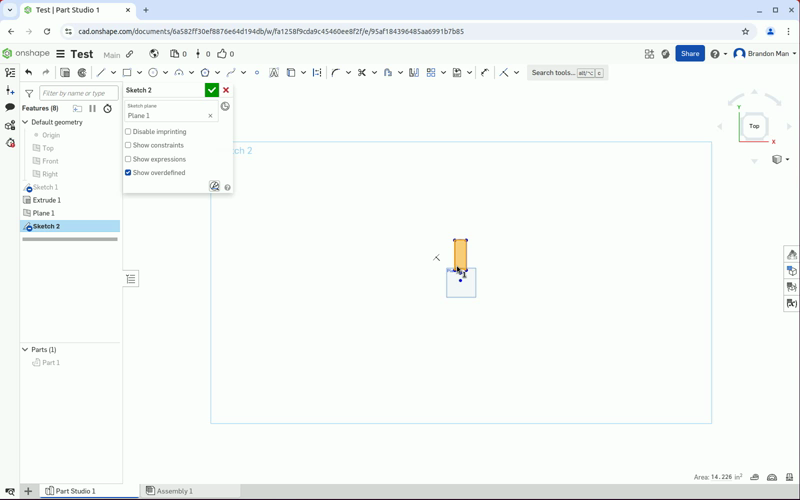
mouse_move(73, 352)
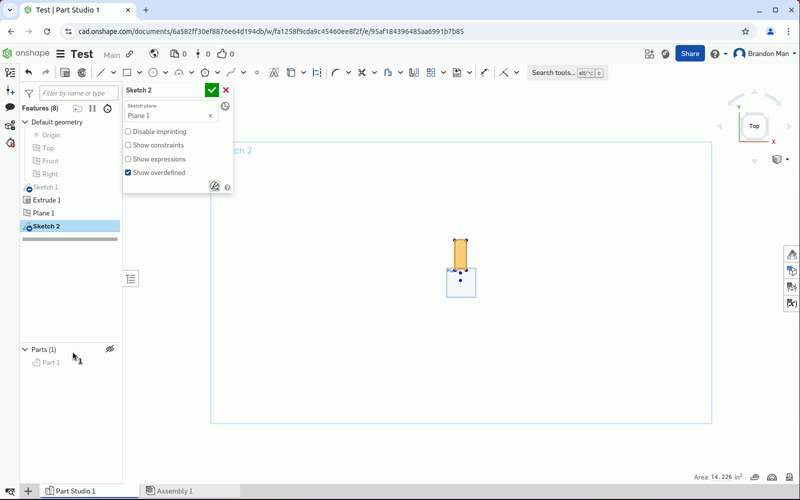
key(shift+y)
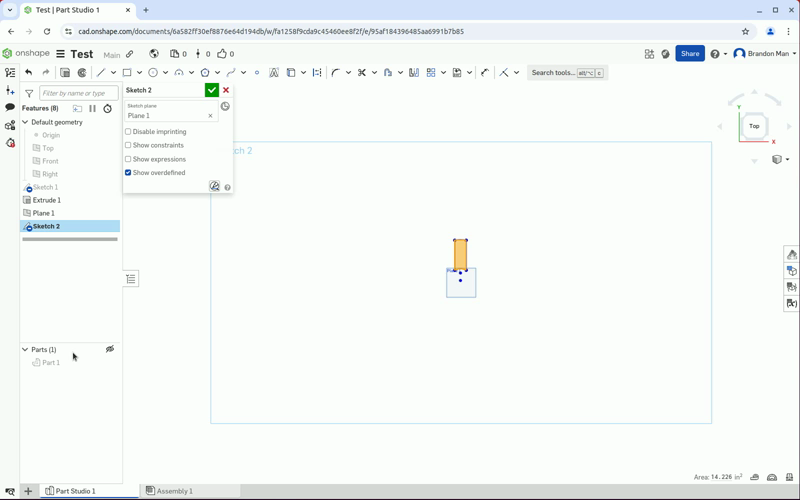
key(shift+e)
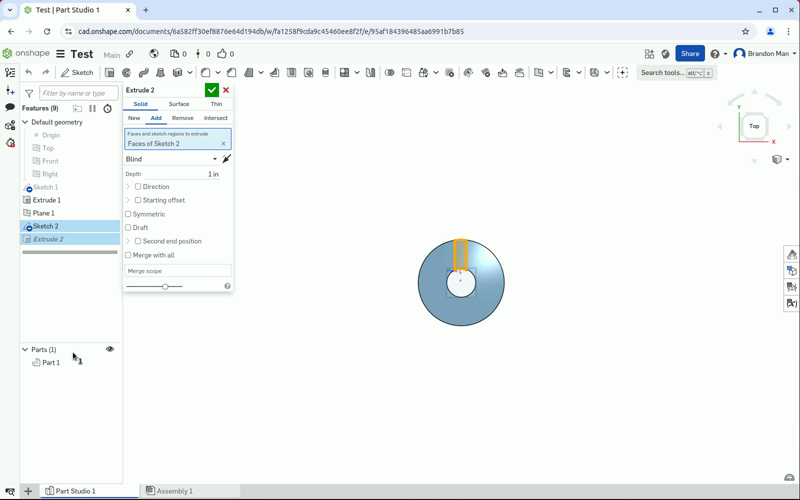
mouse_move(143, 106)
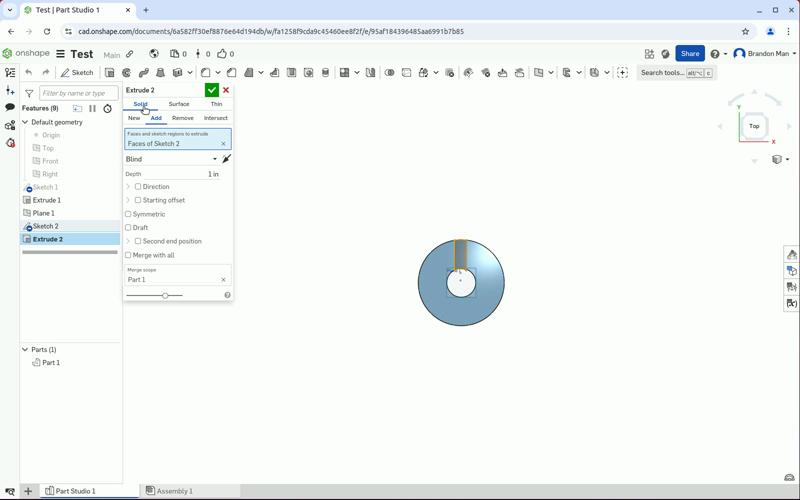
click(143, 106)
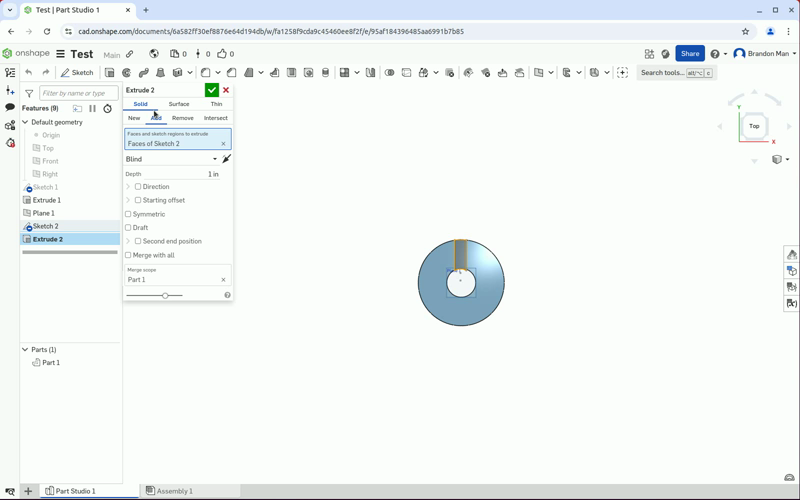
mouse_move(186, 120)
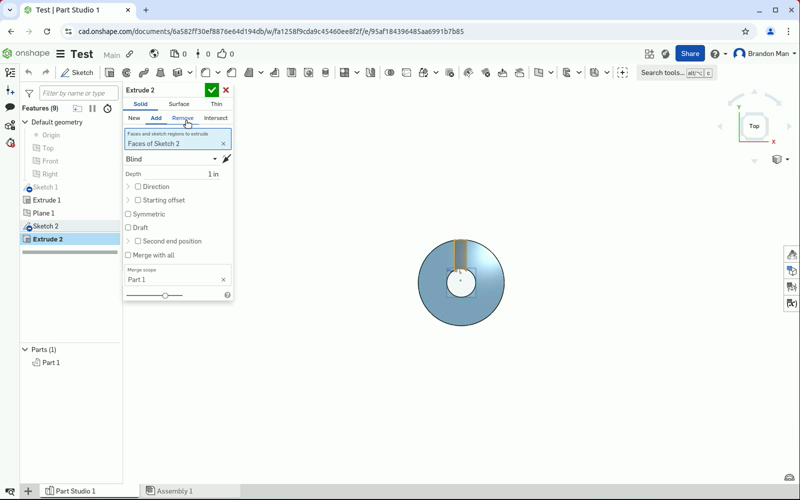
click(186, 120)
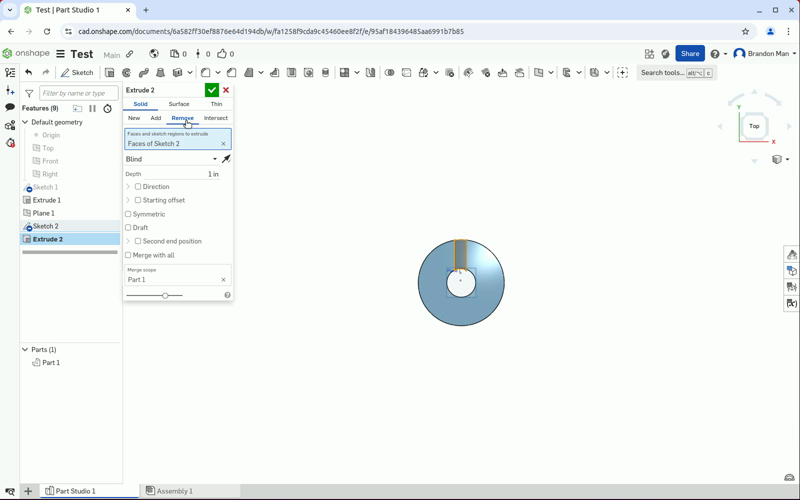
key(tab, 4)
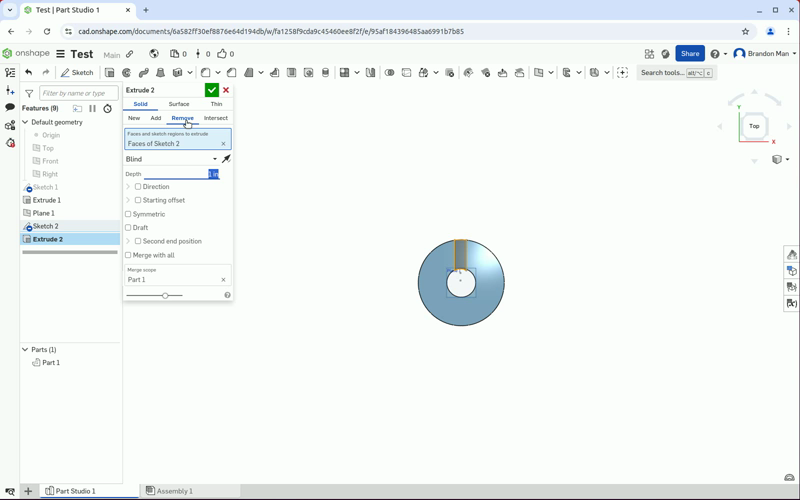
text(3.851)
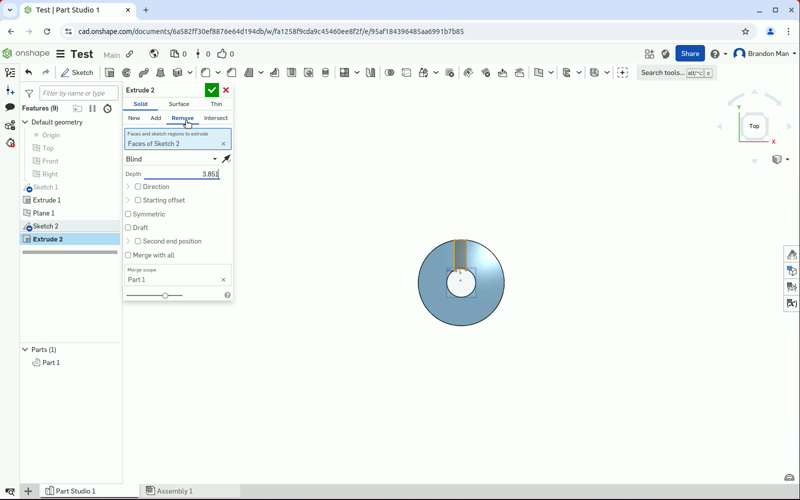
key(tab, 6)
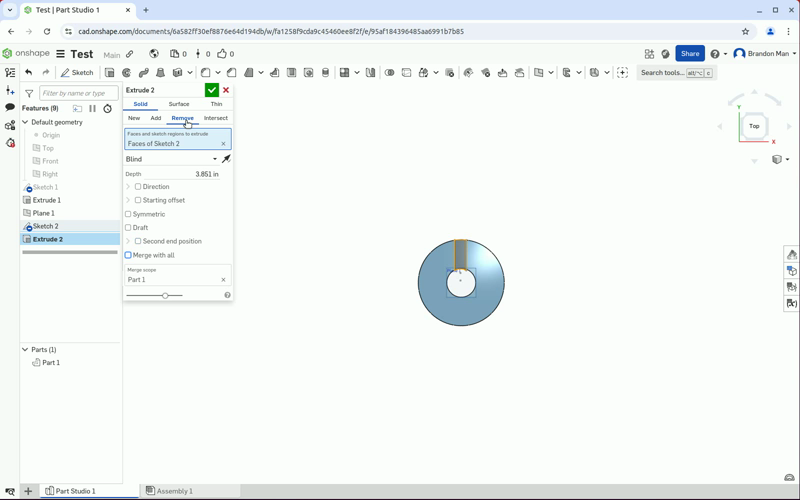
key(space)
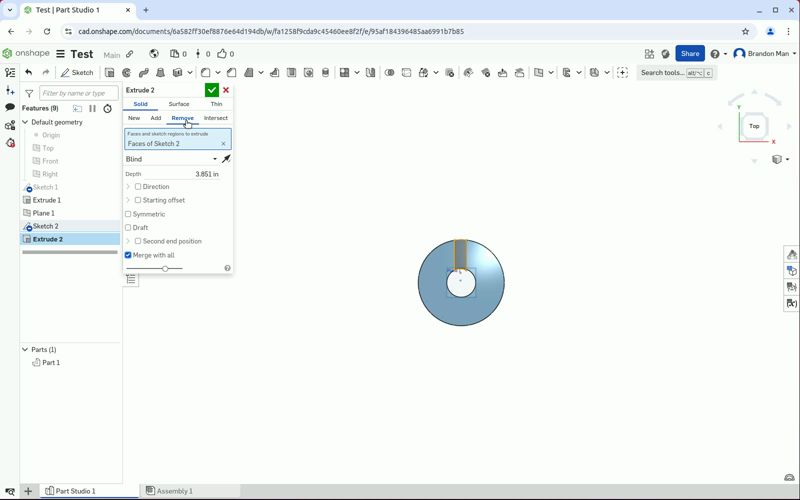
key(enter)
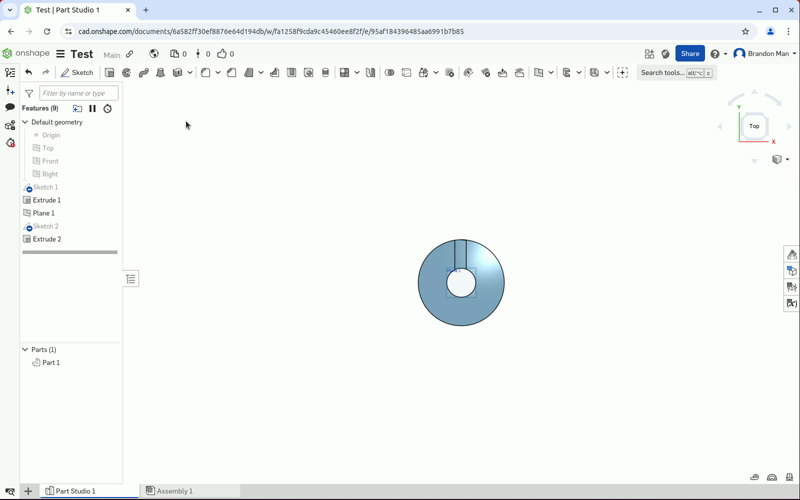
key(shift+h)
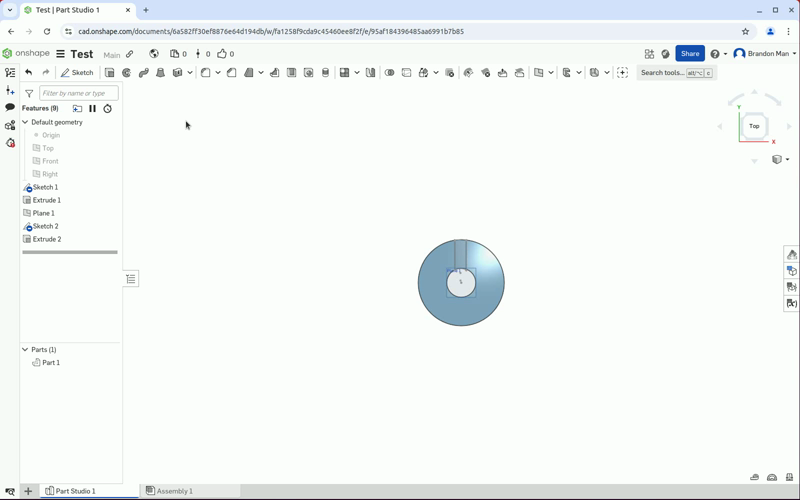
key(shift+h)
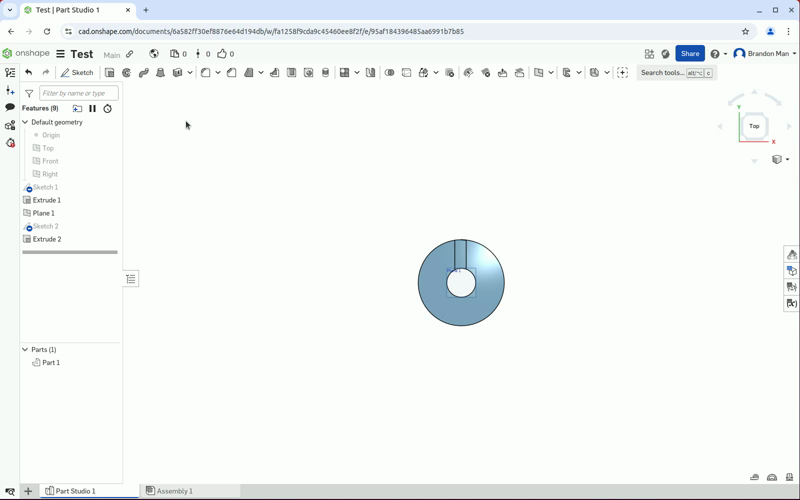
mouse_move(73, 189)
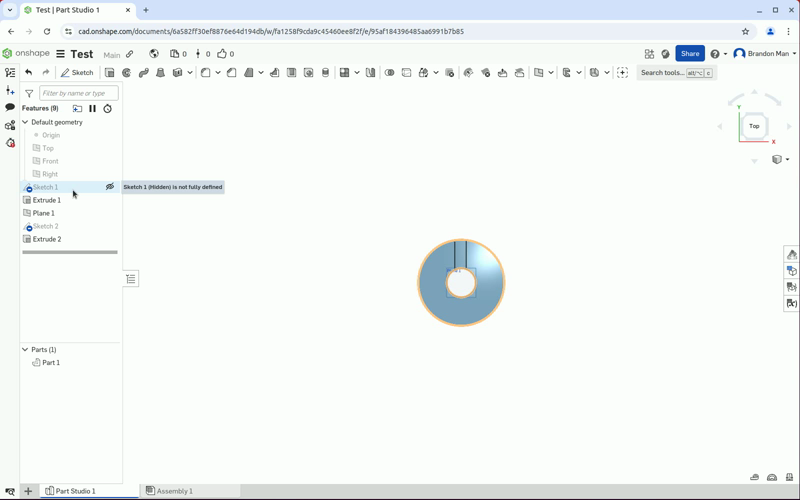
click(73, 189)
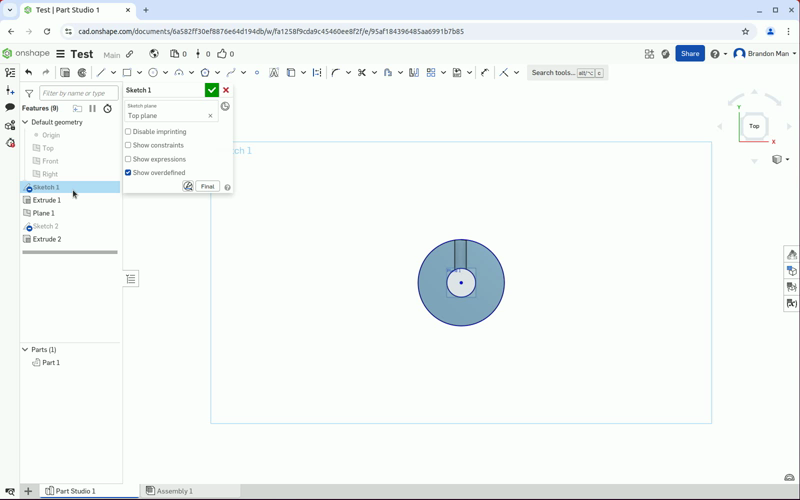
mouse_move(229, 92)
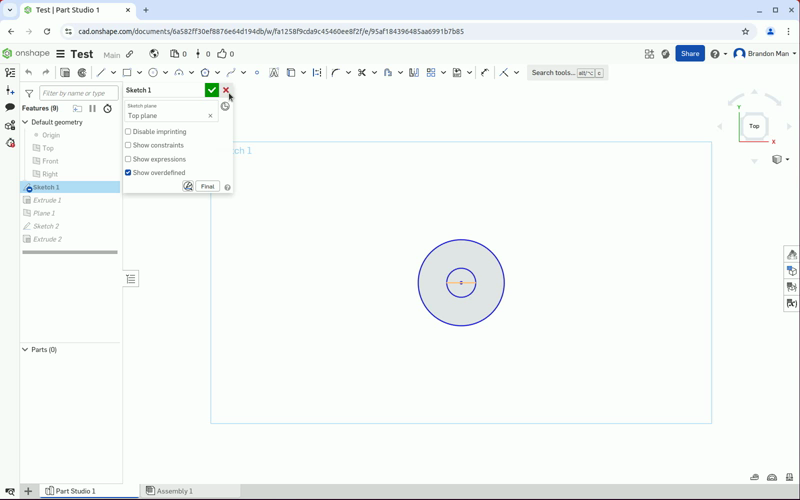
click(229, 92)
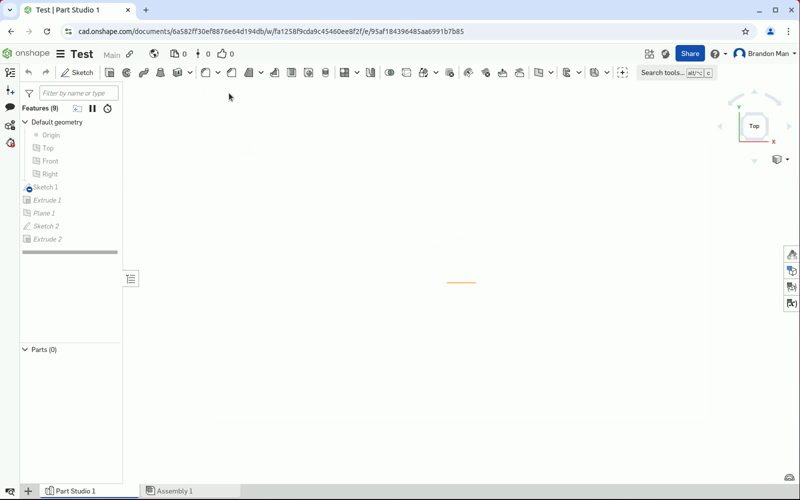
key(shift+s)
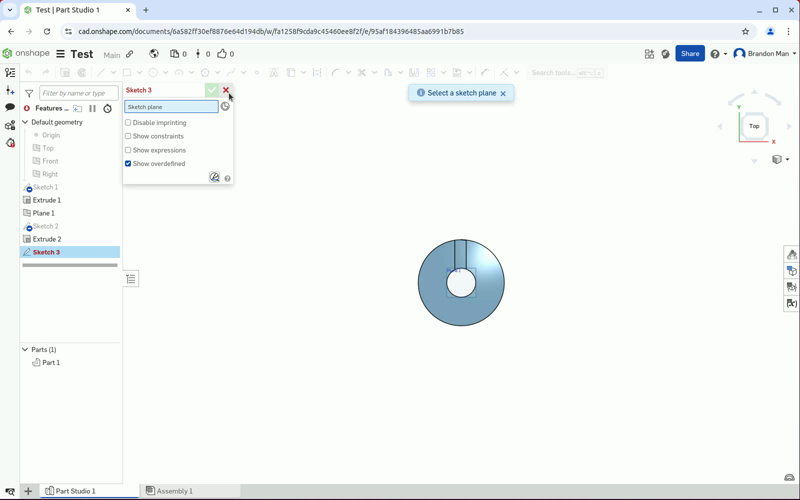
mouse_move(73, 215)
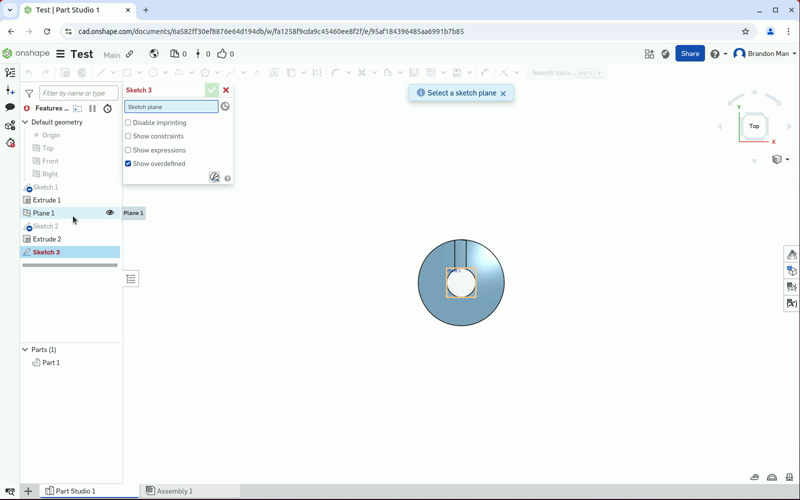
click(73, 215)
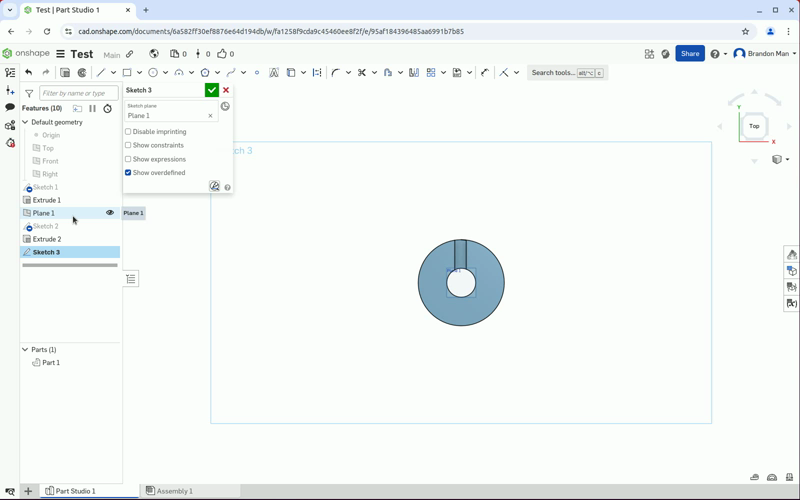
mouse_move(73, 352)
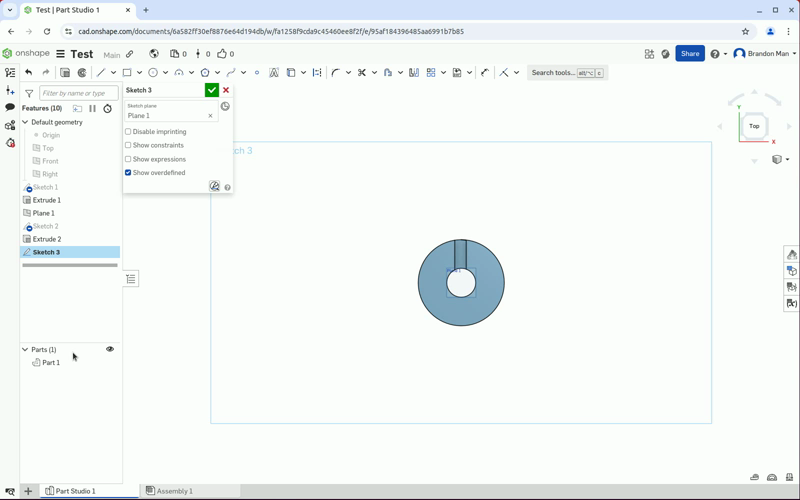
key(y)
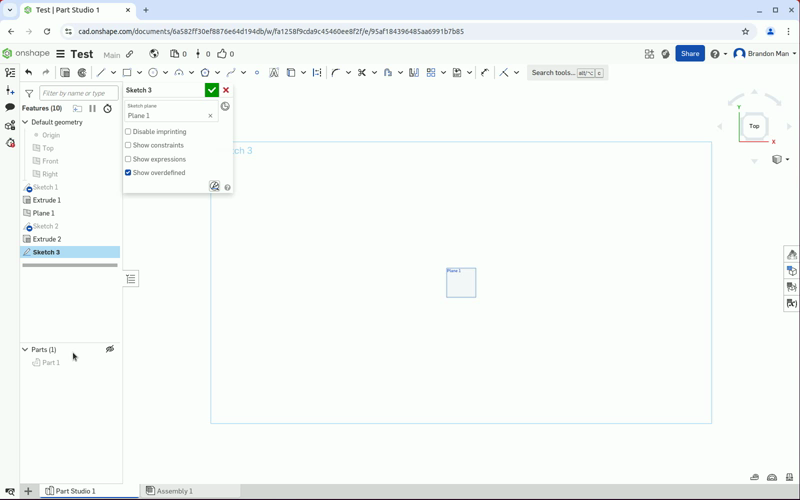
key(a)
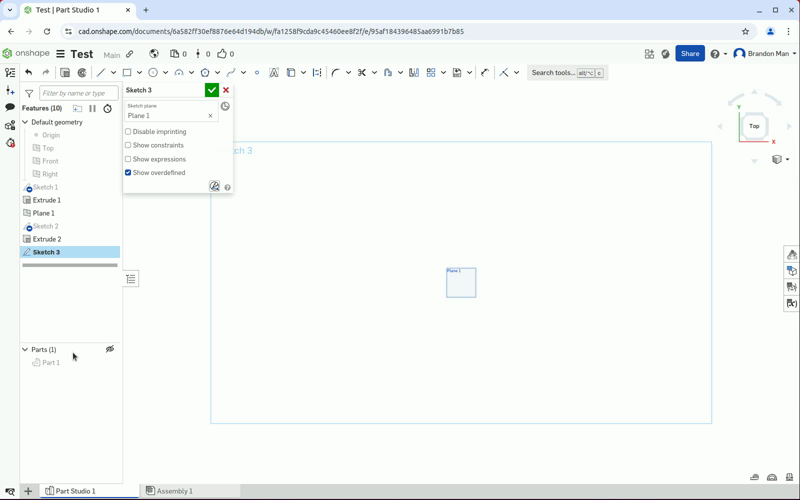
key_down(shift)
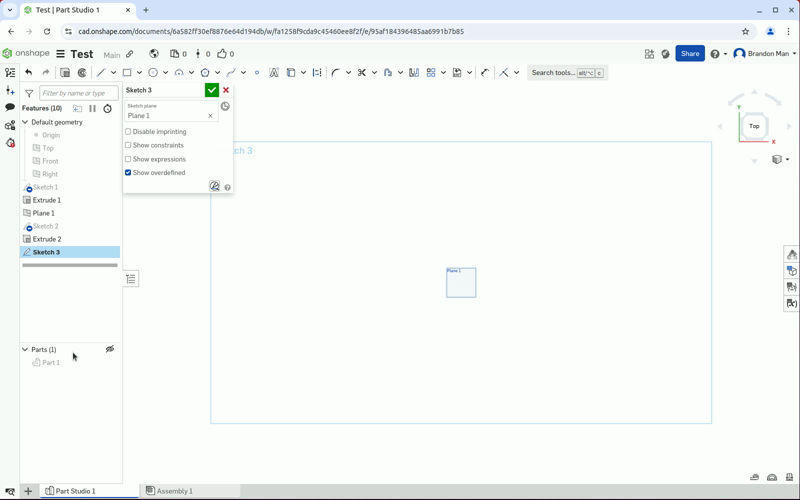
mouse_move(454, 325)
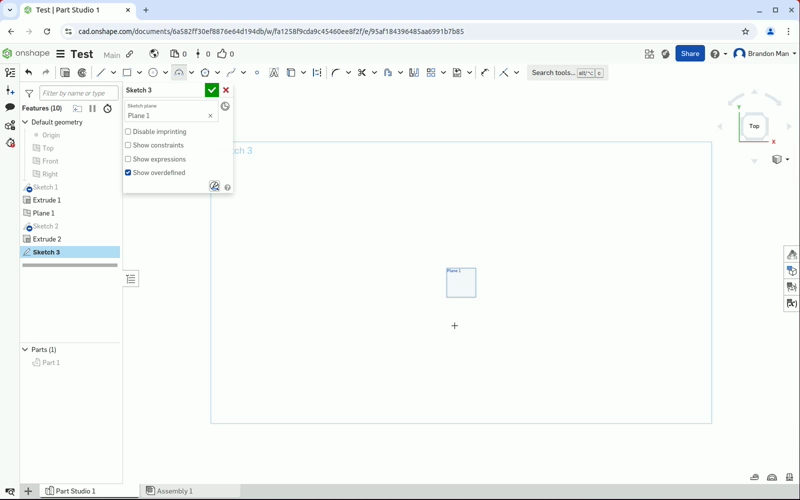
click(454, 325)
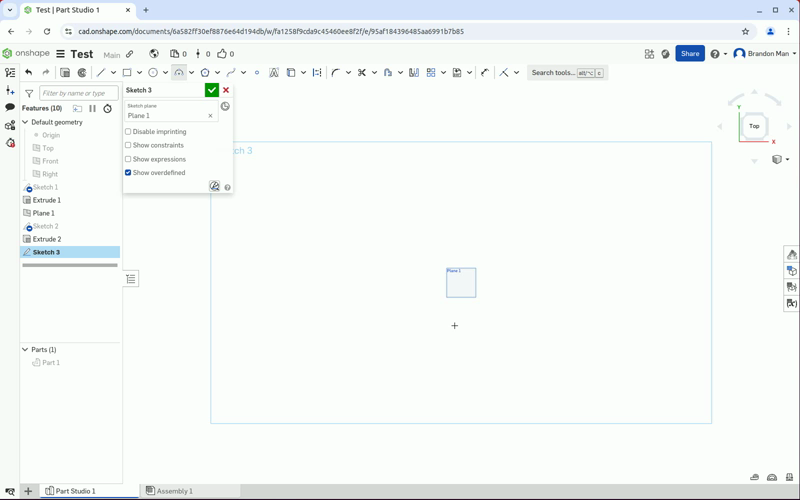
key_up(shift)
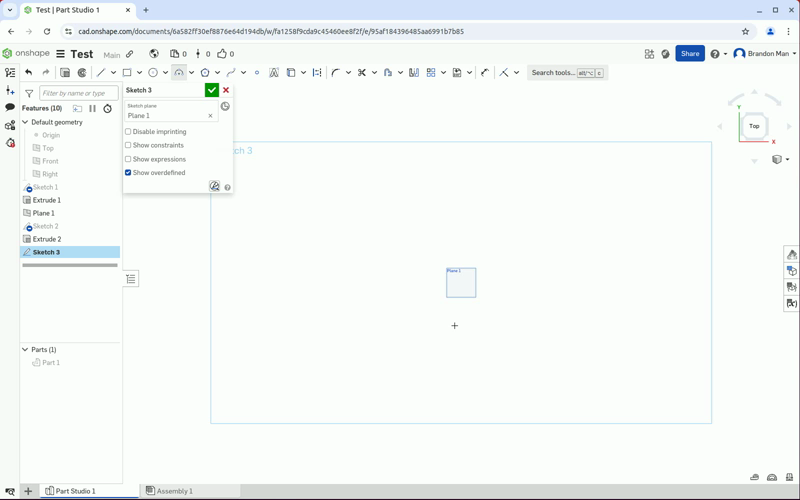
key_down(shift)
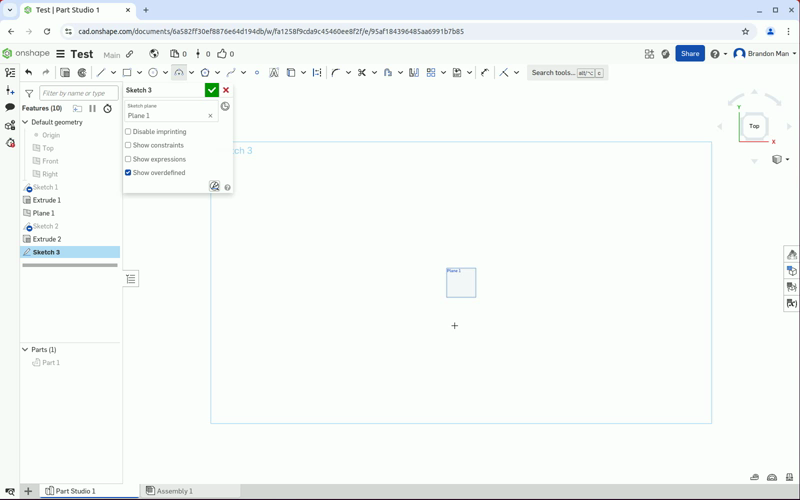
mouse_move(466, 325)
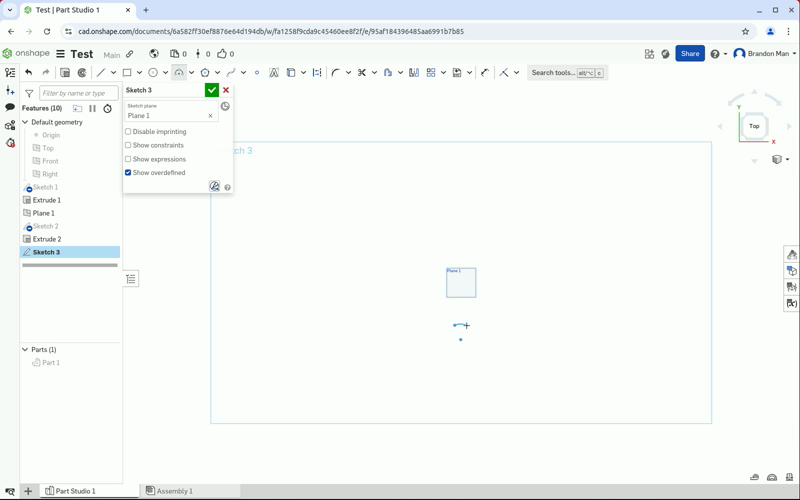
click(466, 325)
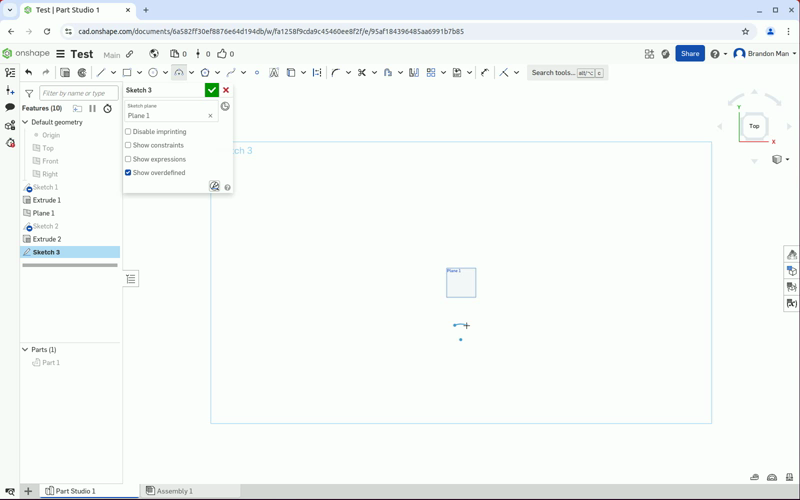
mouse_move(460, 326)
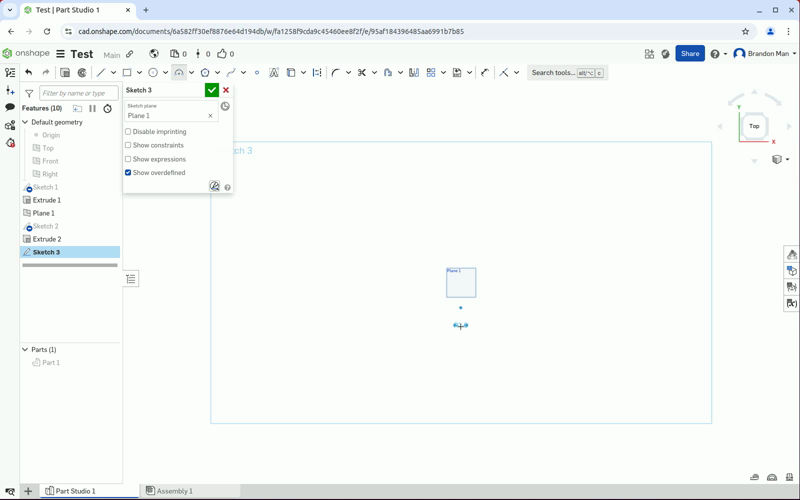
click(460, 326)
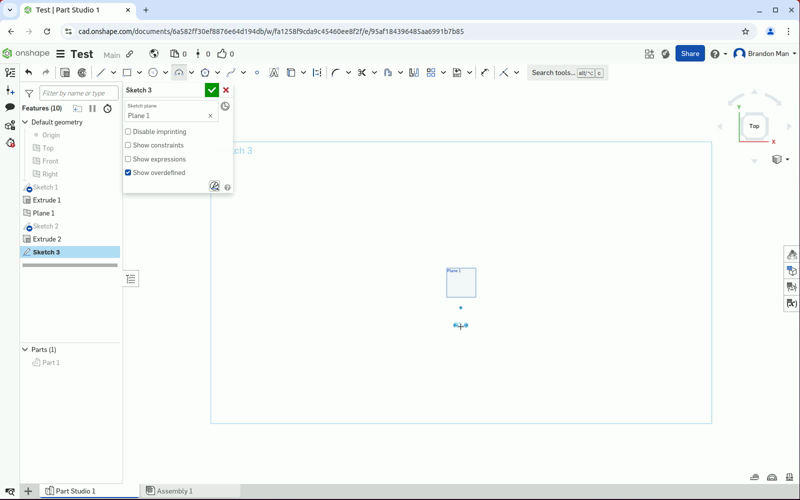
key_up(shift)
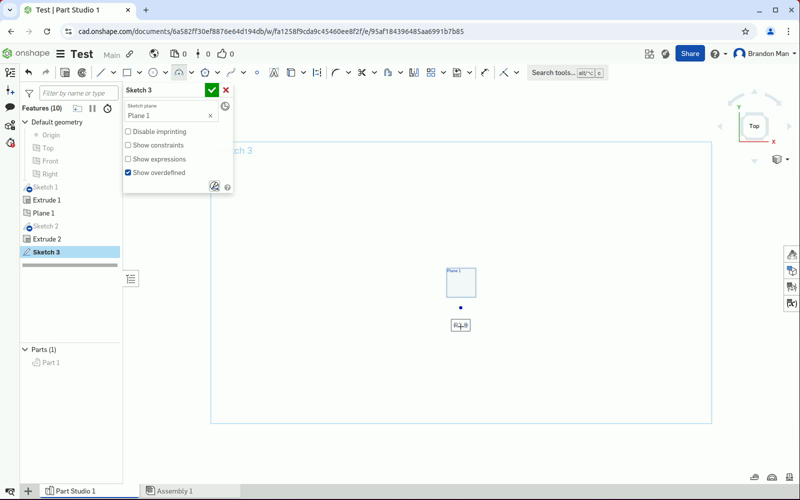
key(esc)
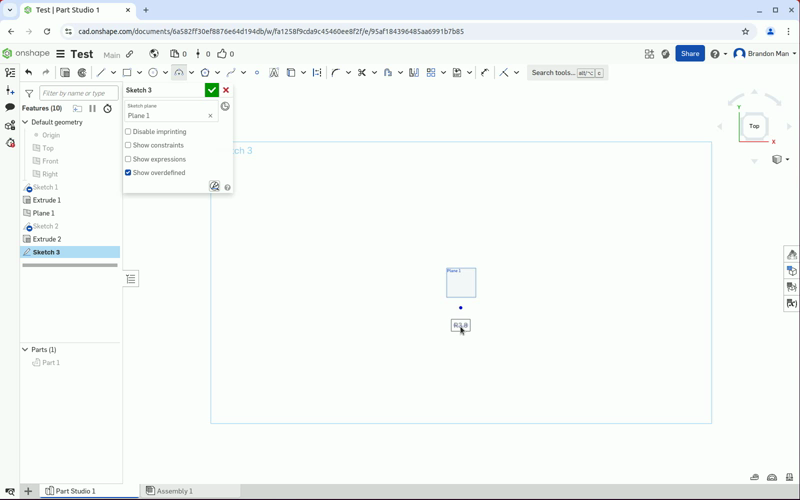
key(l)
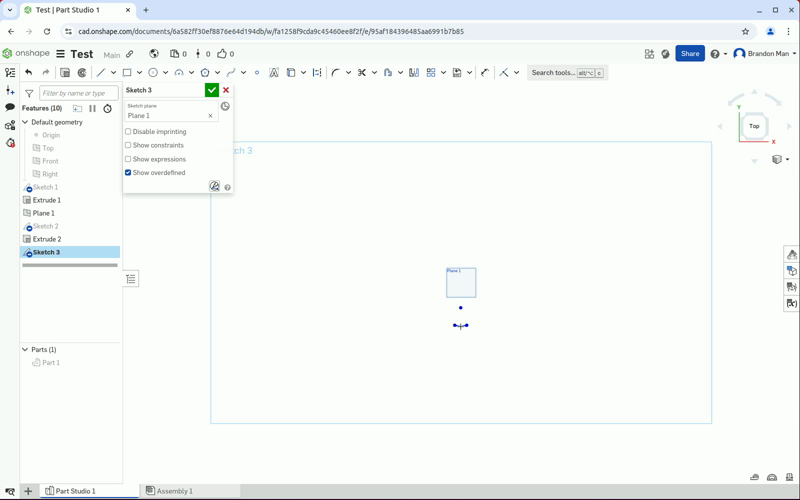
mouse_move(466, 325)
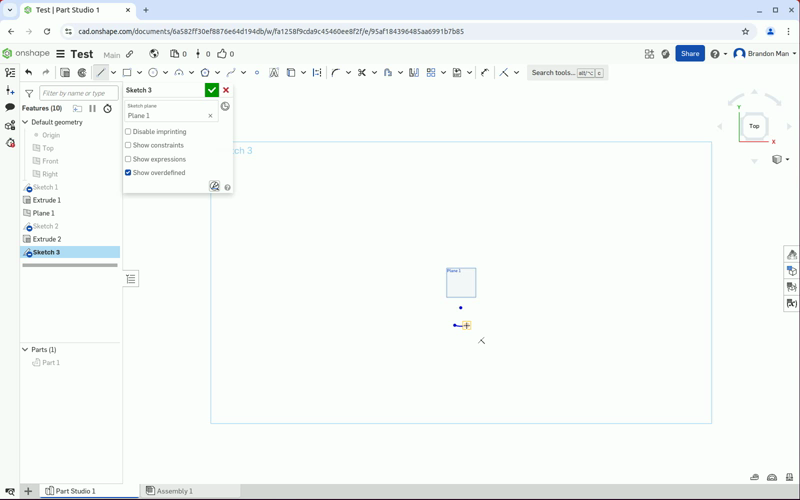
click(466, 325)
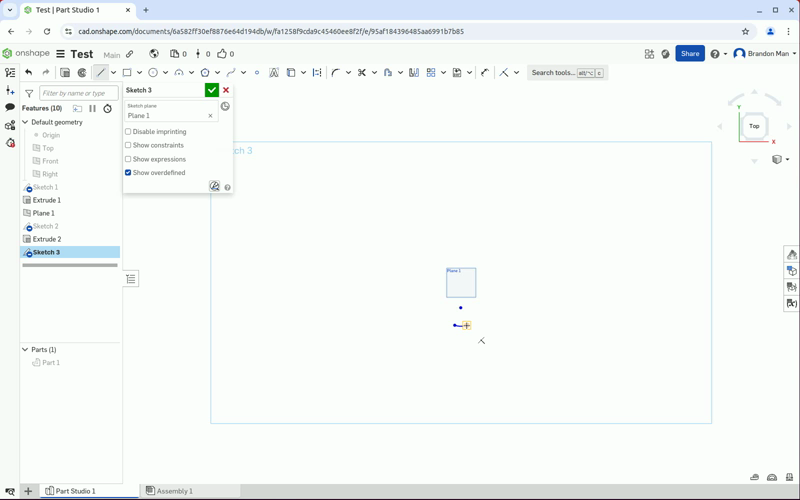
key_down(shift)
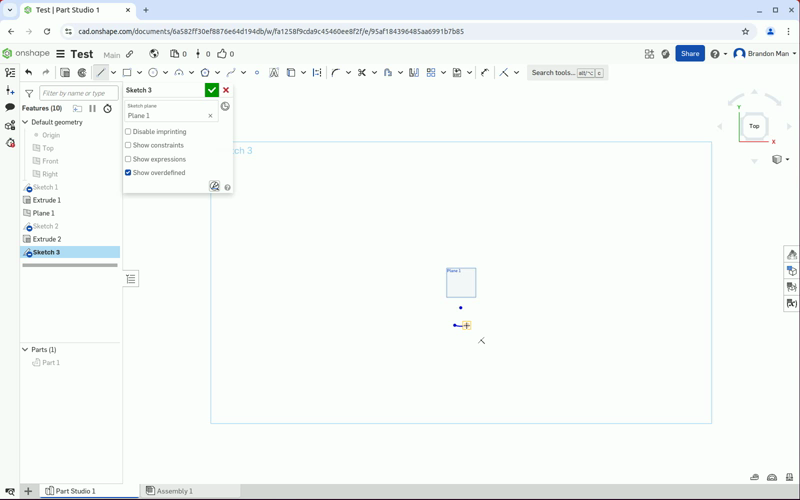
mouse_move(496, 325)
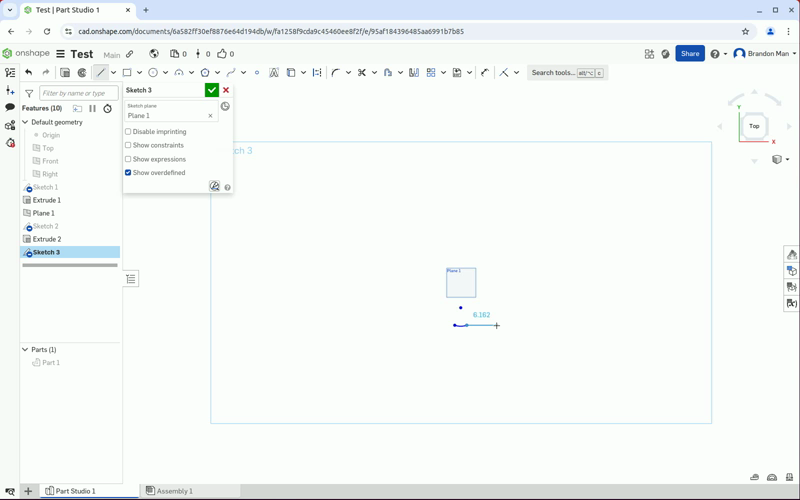
mouse_move(466, 294)
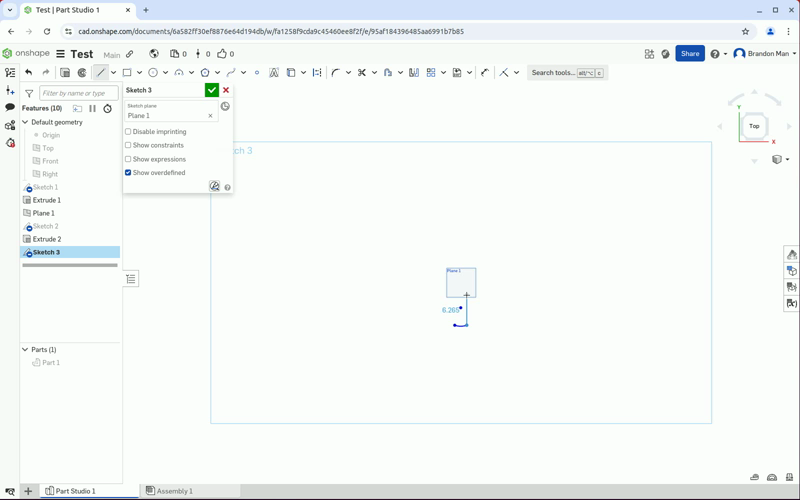
click(466, 294)
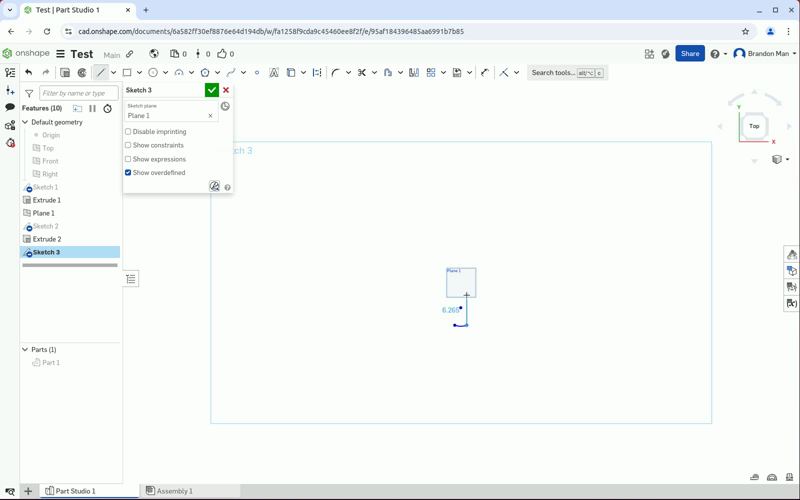
key_up(shift)
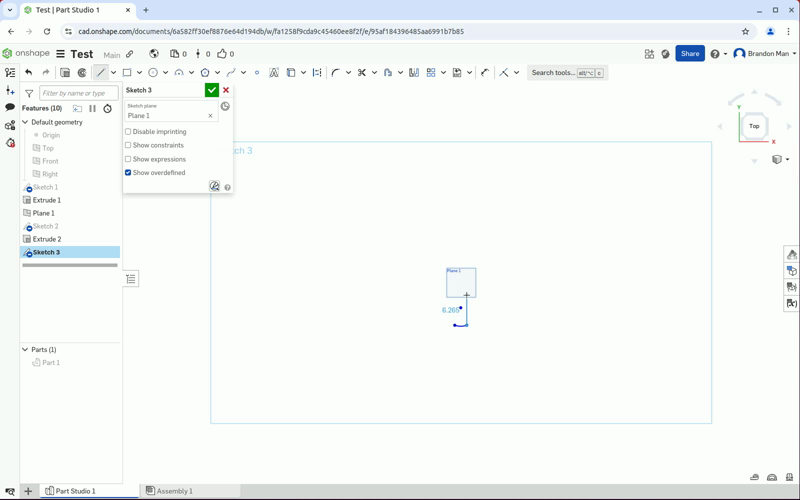
key(esc)
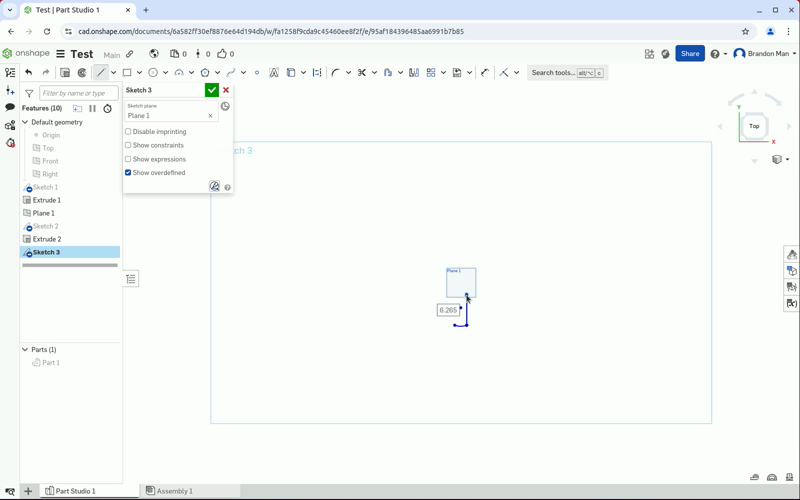
key(a)
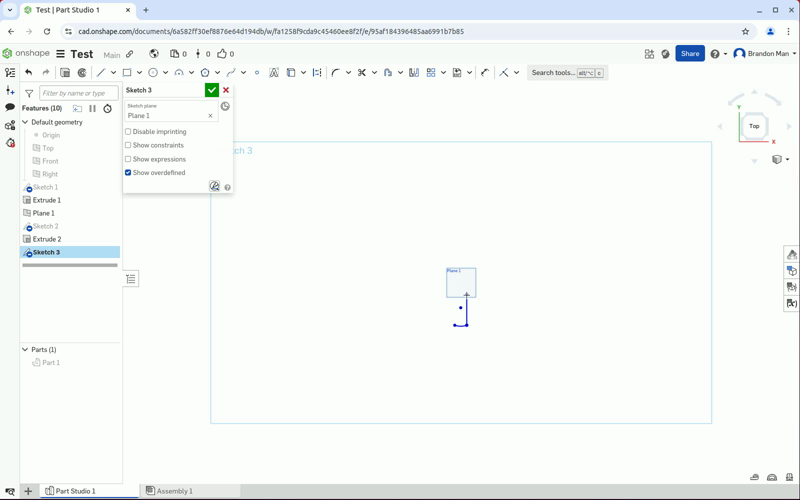
mouse_move(466, 294)
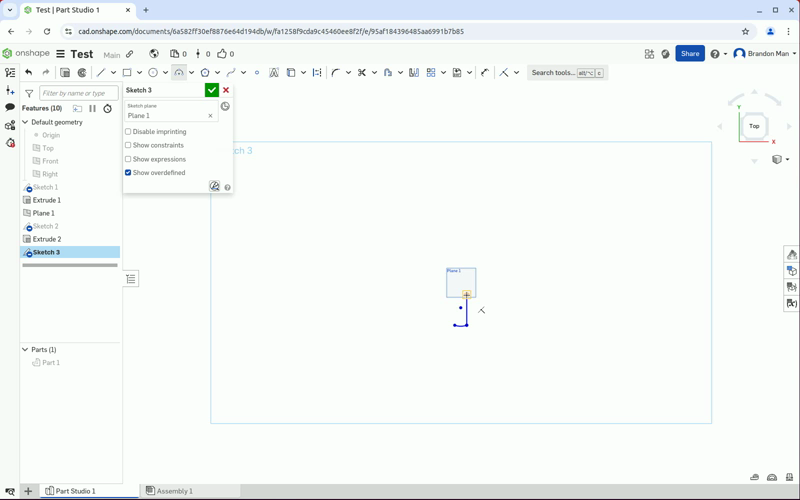
click(466, 294)
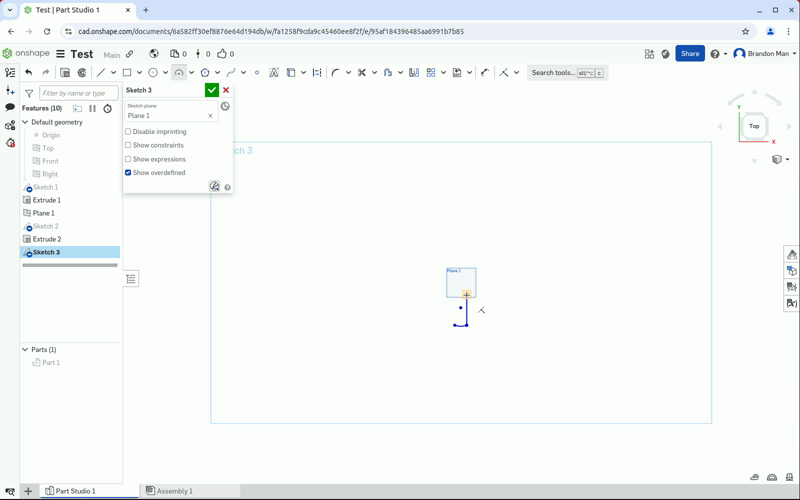
key_down(shift)
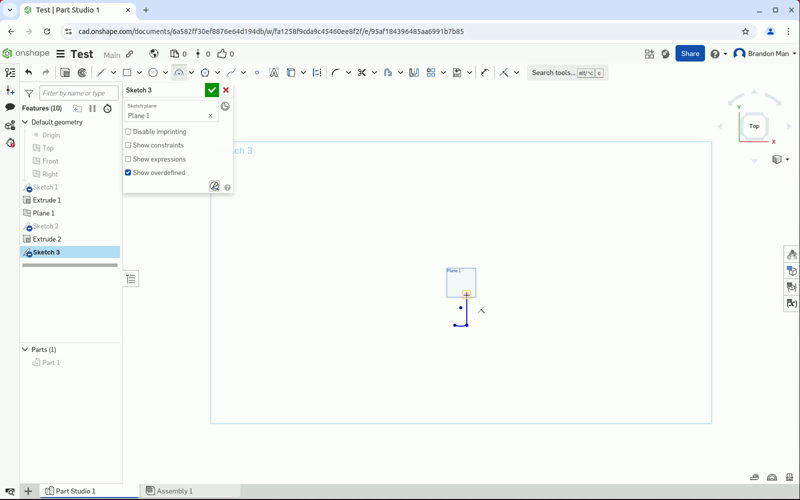
mouse_move(454, 294)
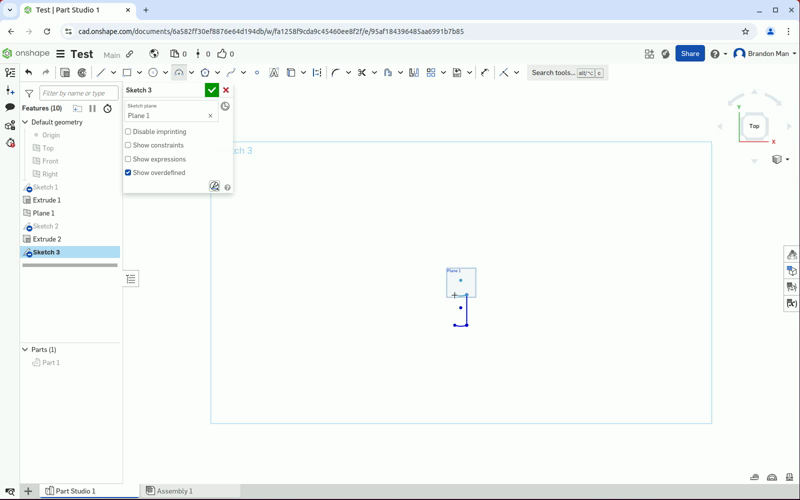
click(454, 294)
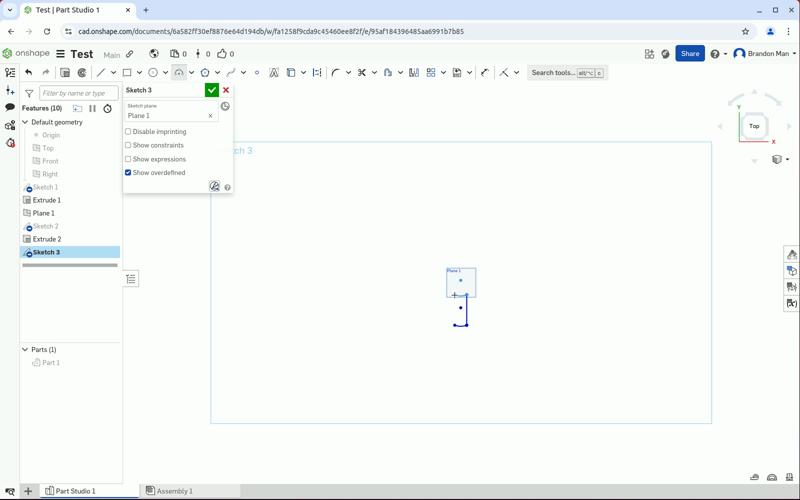
mouse_move(460, 296)
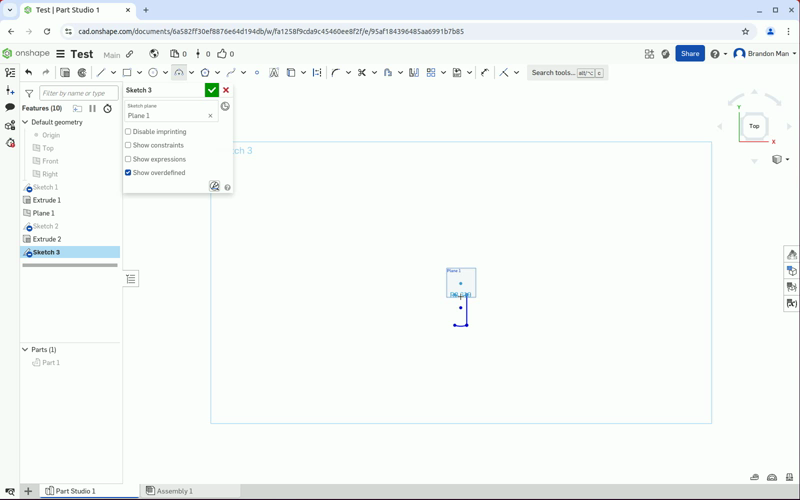
click(460, 296)
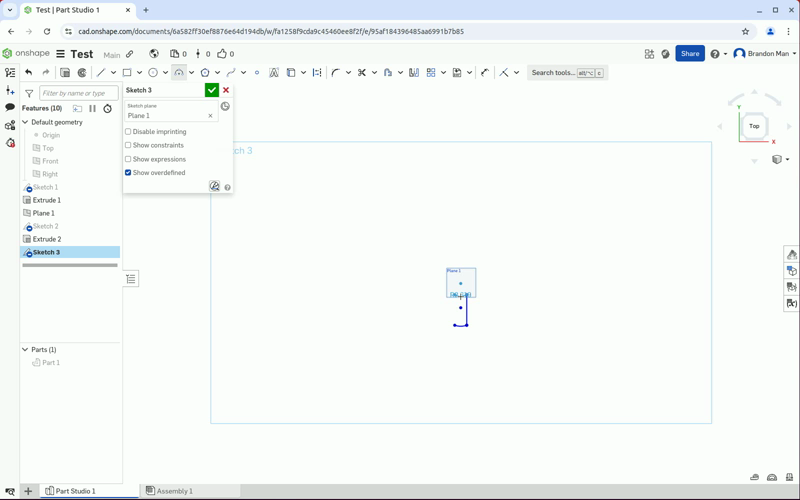
key_up(shift)
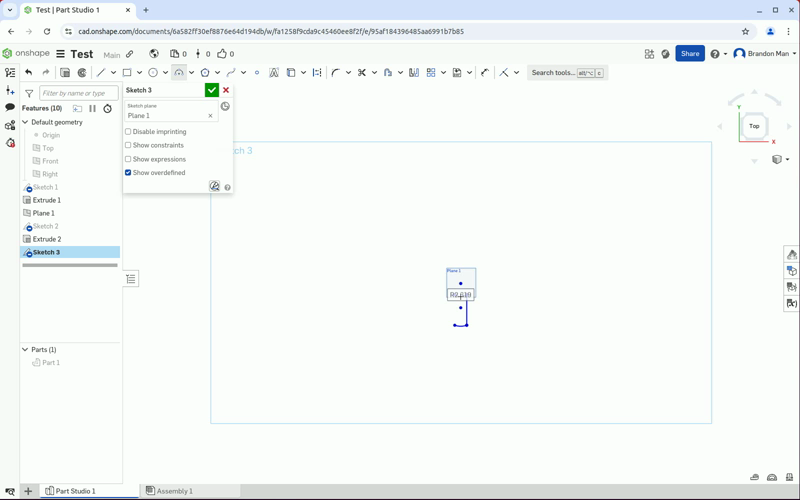
key(esc)
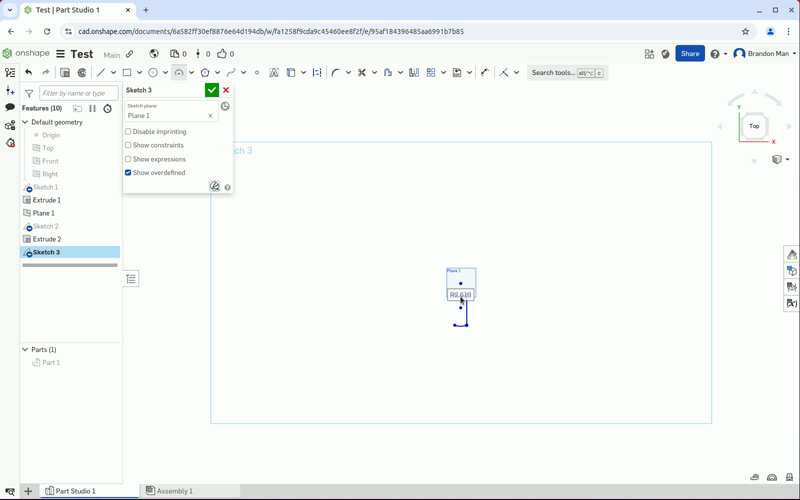
key(l)
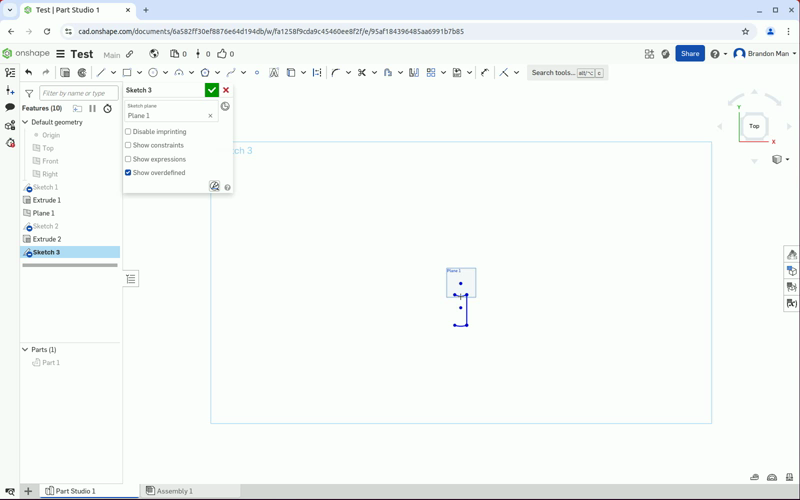
mouse_move(454, 294)
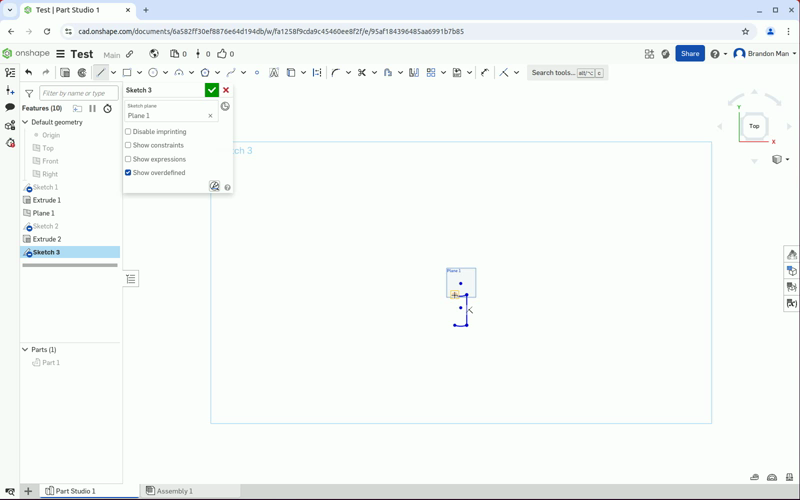
click(454, 294)
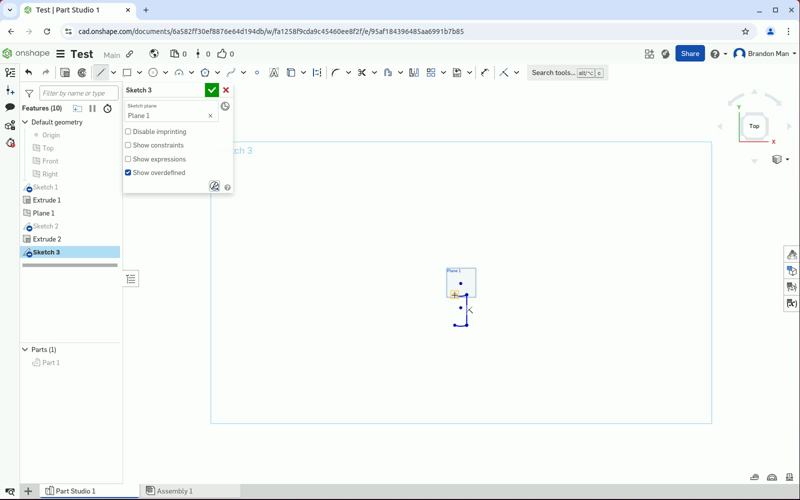
mouse_move(484, 294)
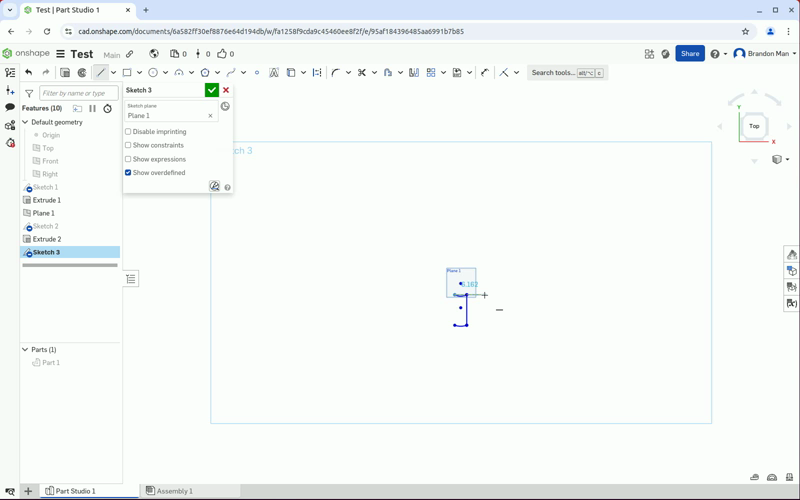
key_down(shift)
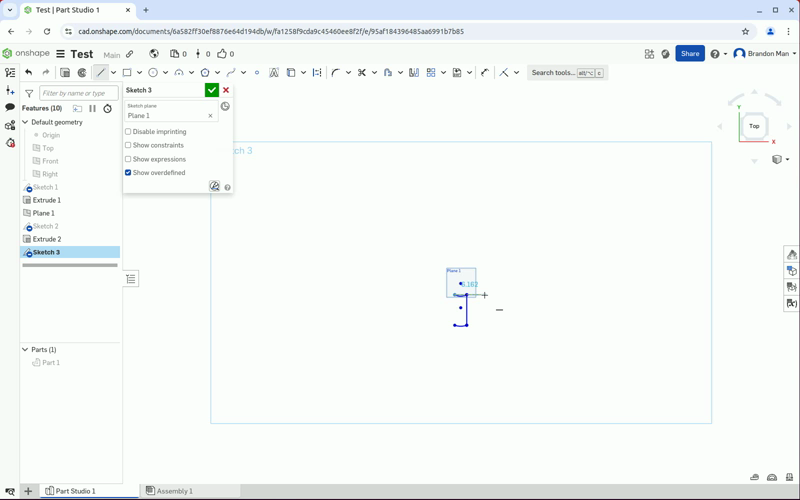
mouse_move(454, 325)
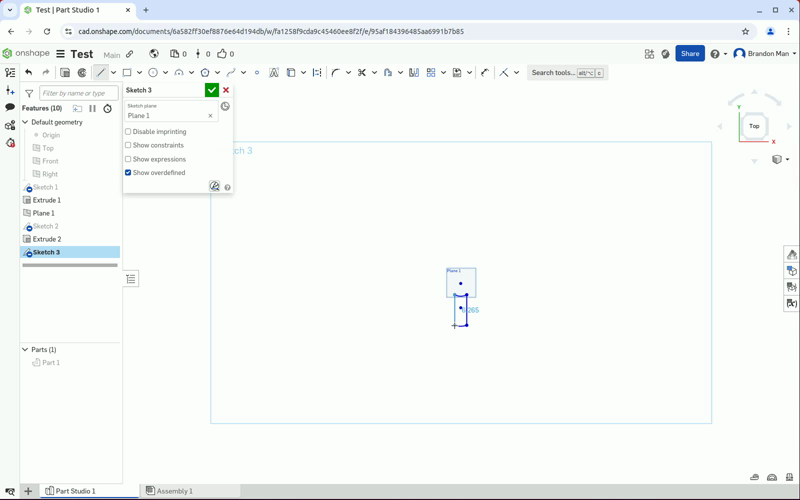
key_up(shift)
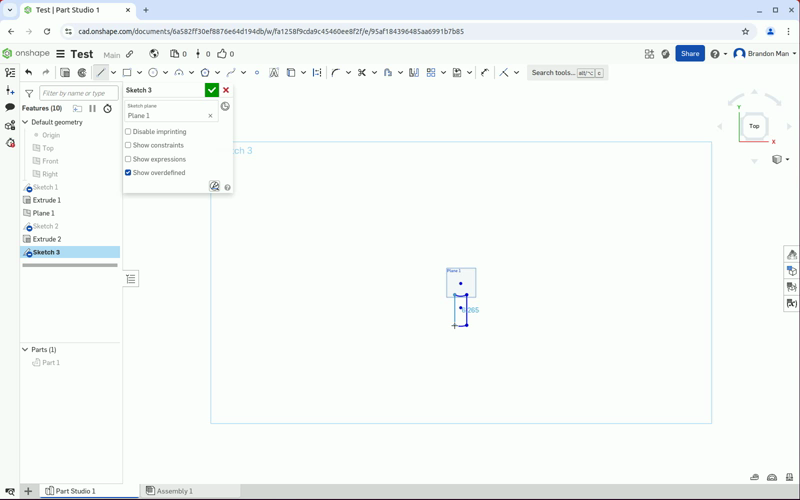
click(454, 325)
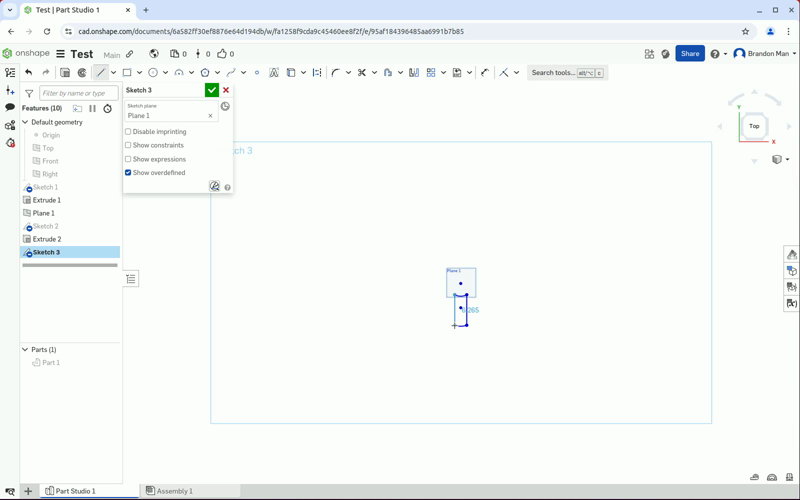
key(esc)
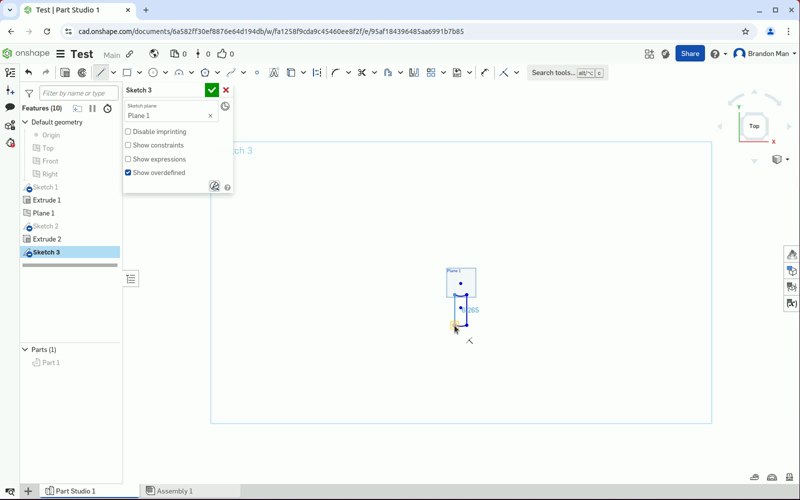
mouse_move(463, 314)
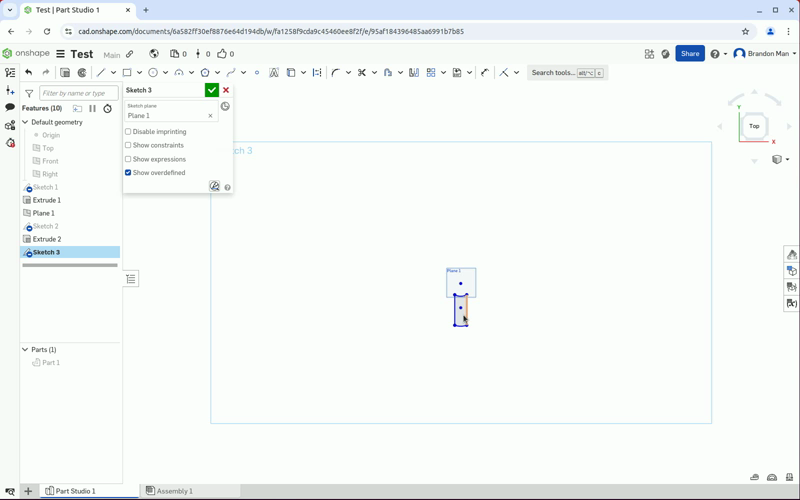
scroll(6)
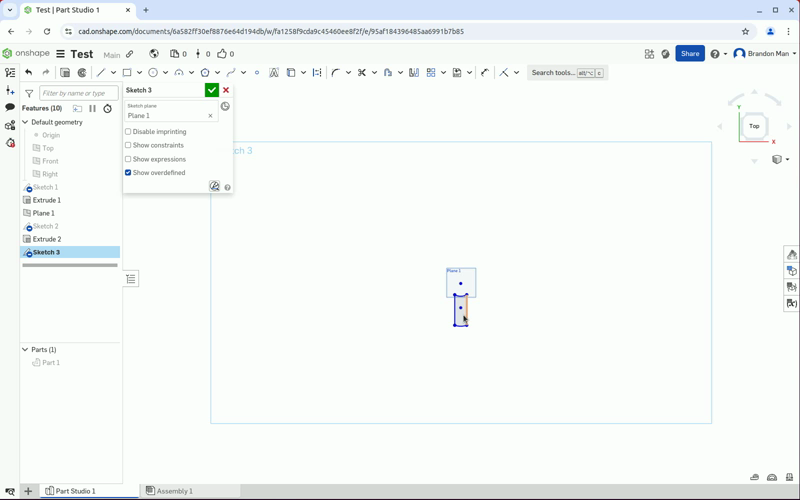
scroll(6)
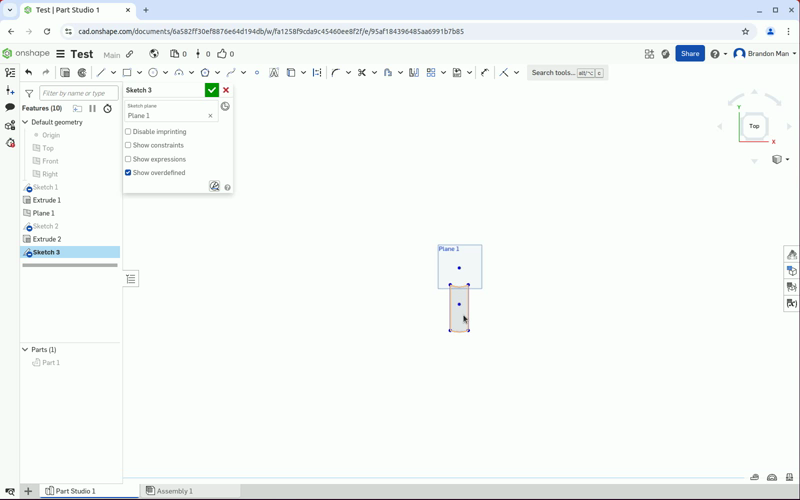
scroll(6)
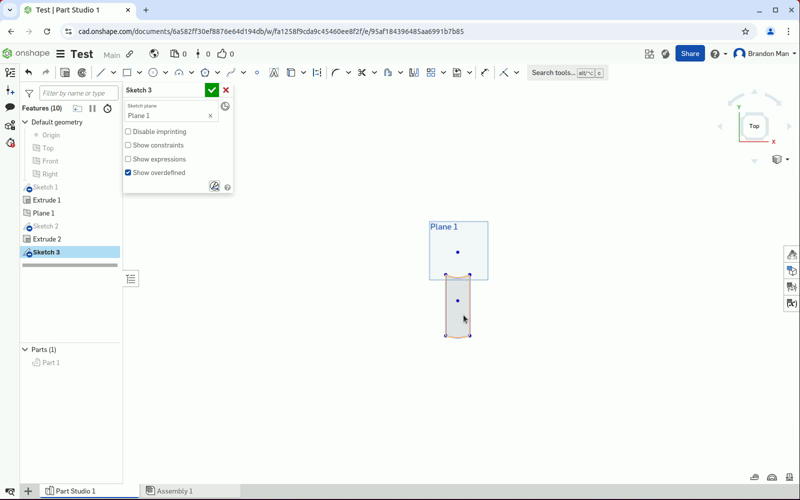
scroll(6)
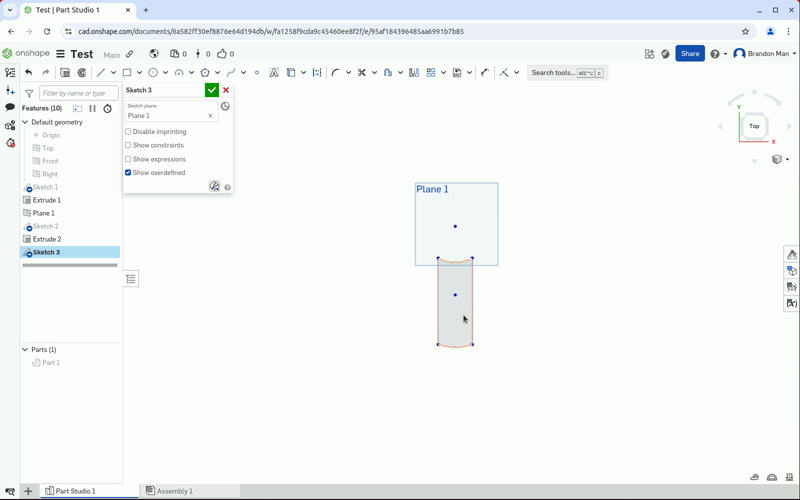
scroll(6)
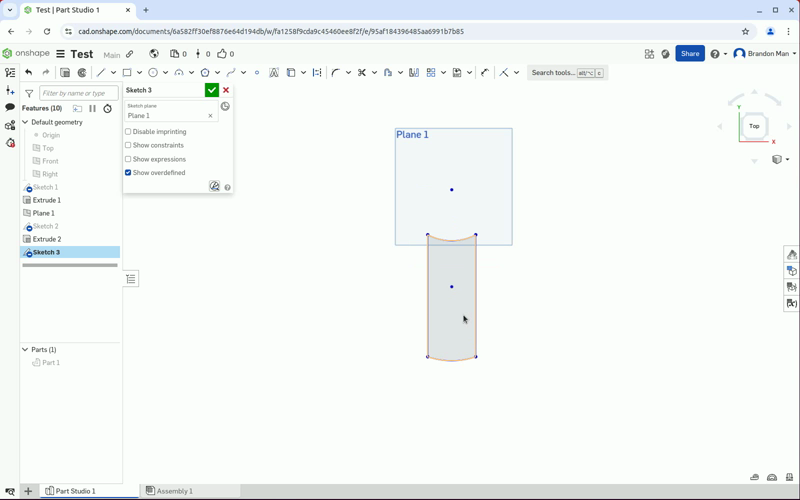
scroll(6)
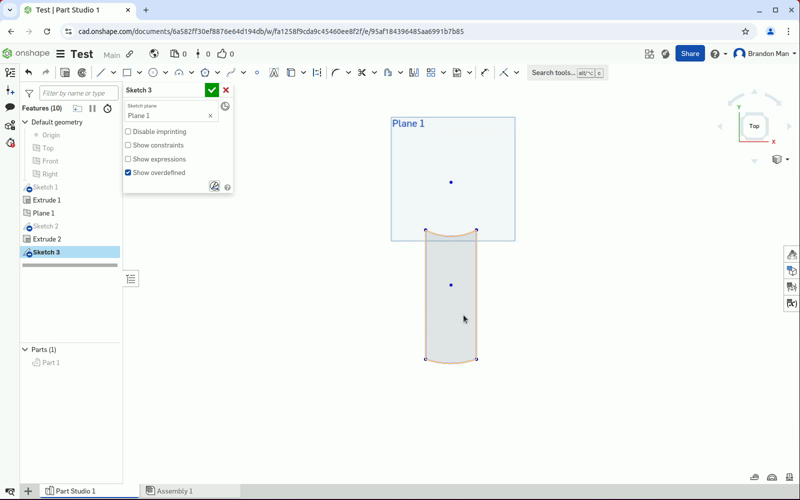
scroll(6)
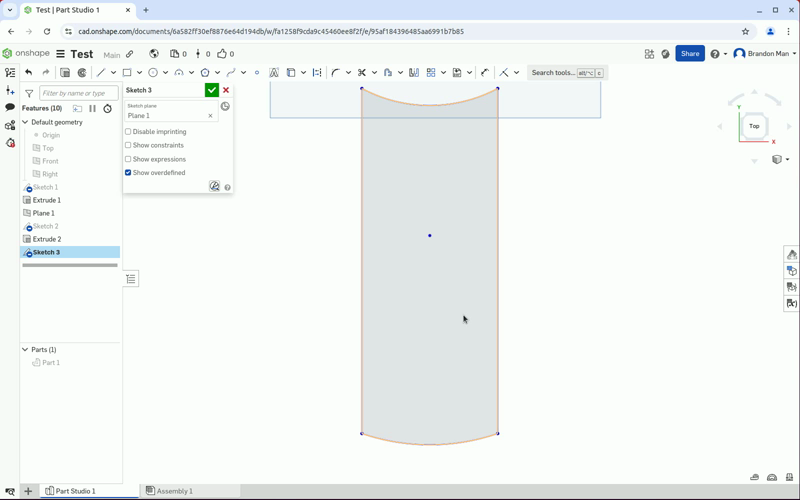
click(463, 314)
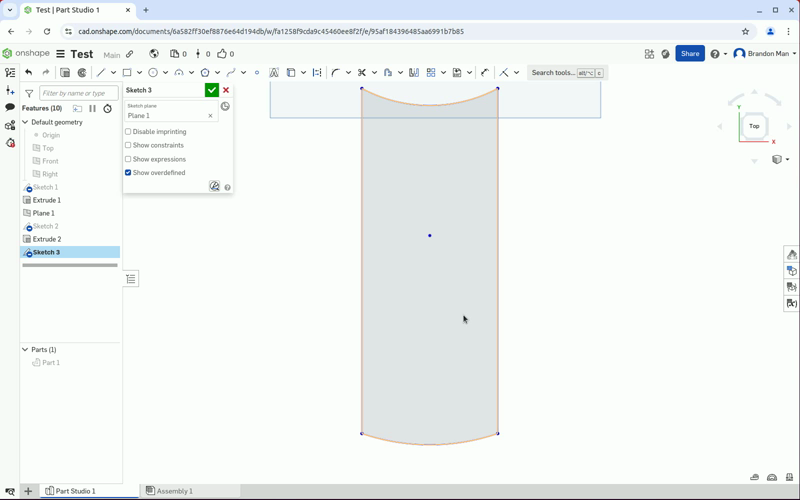
scroll(-6)
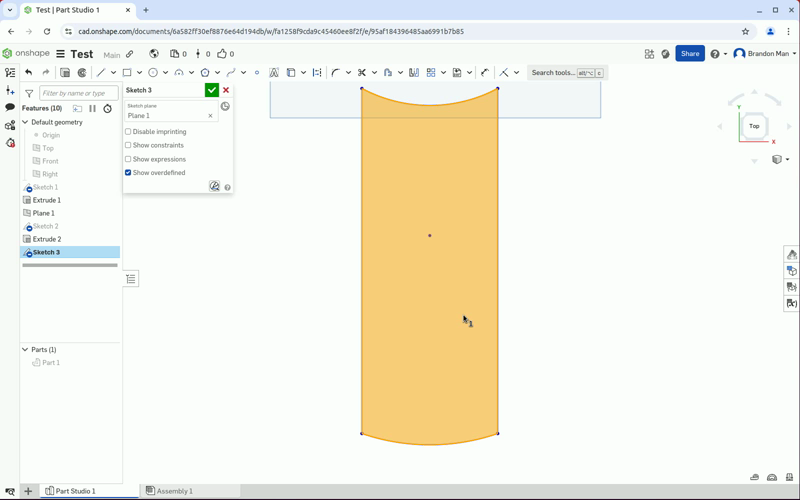
scroll(-6)
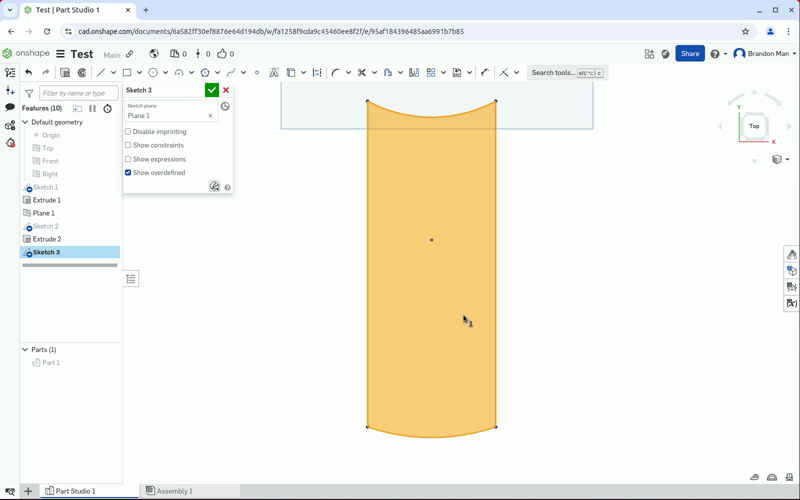
scroll(-6)
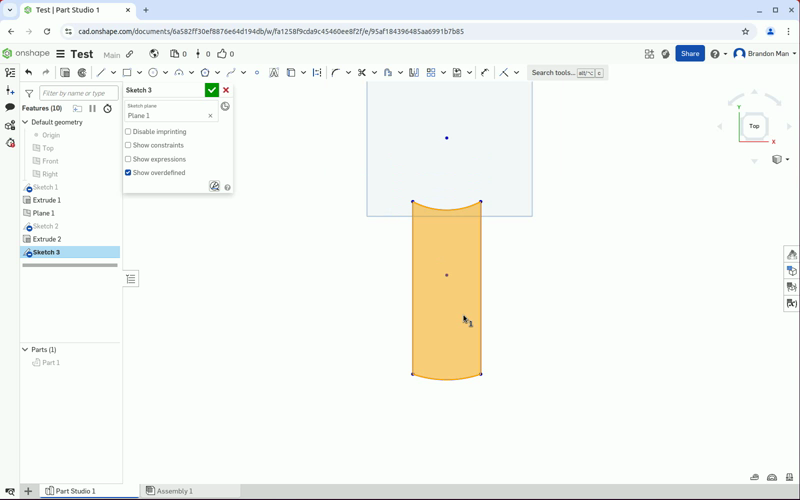
scroll(-6)
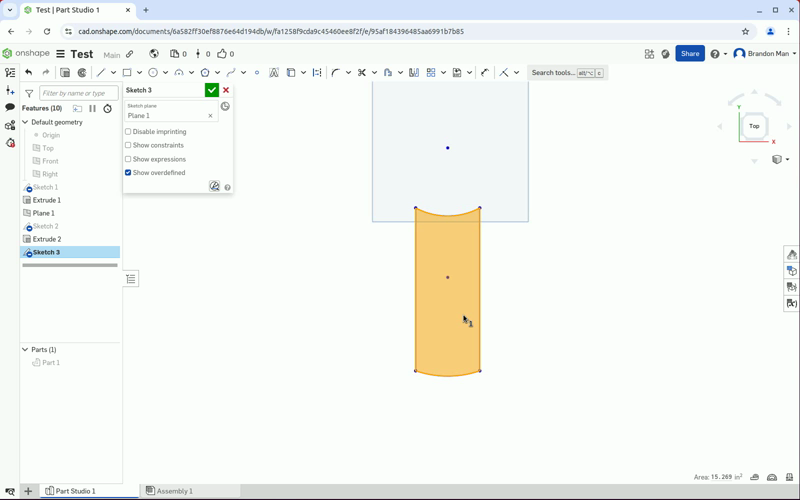
scroll(-6)
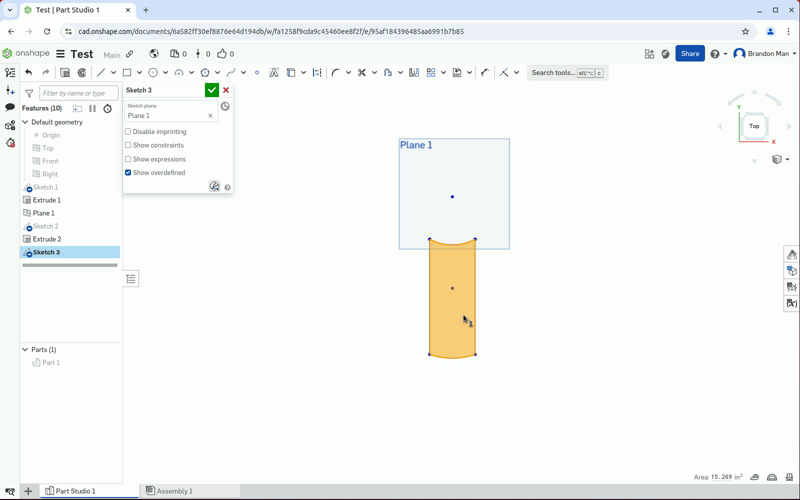
scroll(-6)
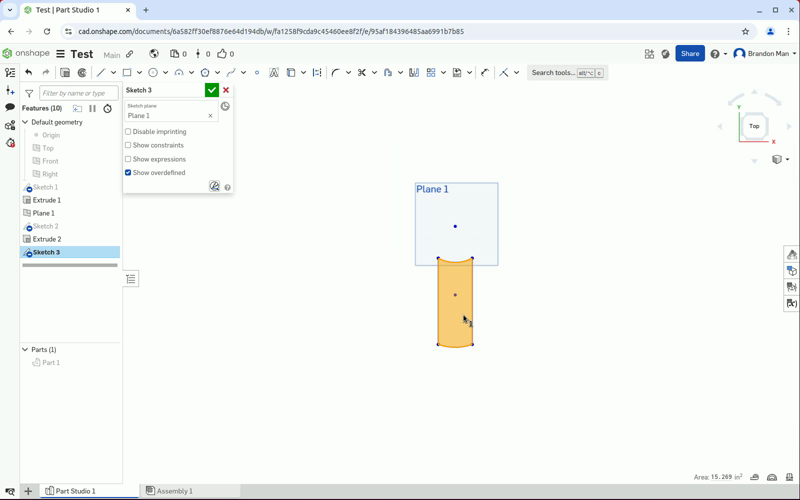
scroll(-6)
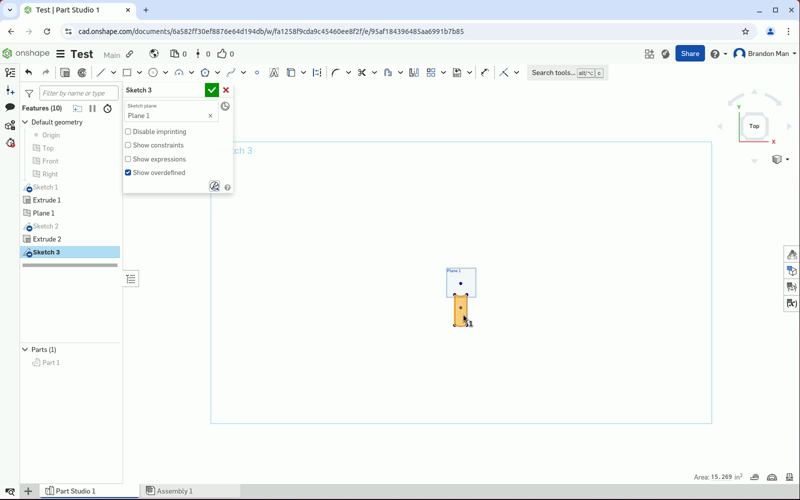
mouse_move(73, 352)
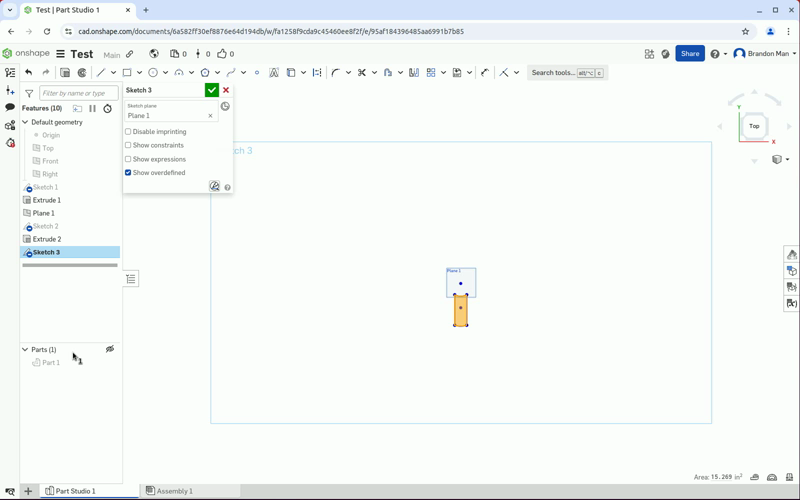
key(shift+y)
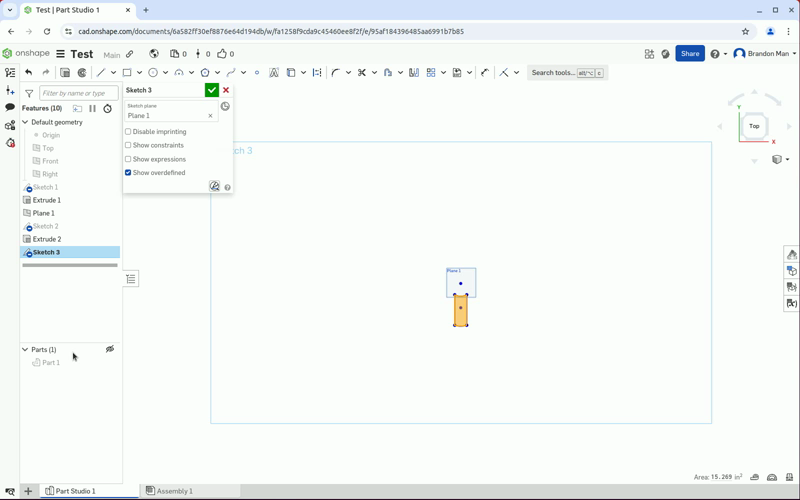
key(shift+e)
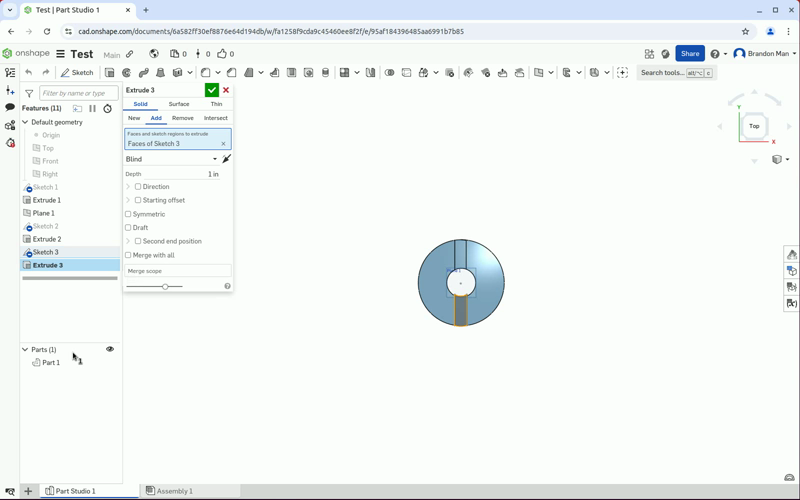
mouse_move(143, 106)
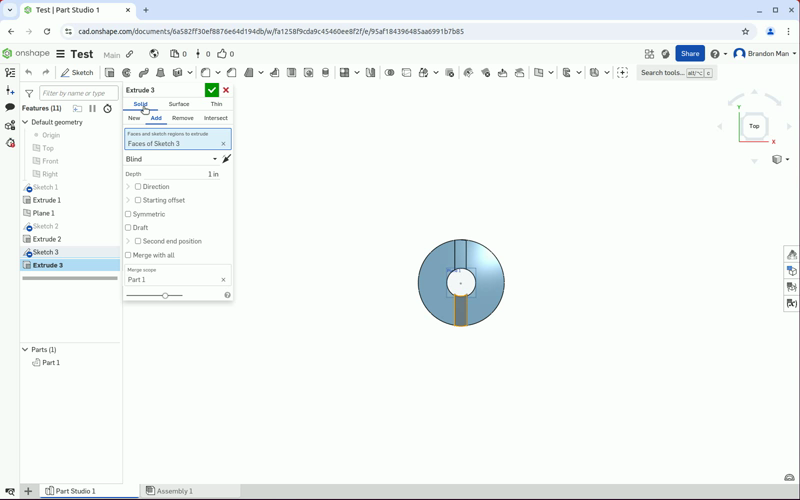
click(143, 106)
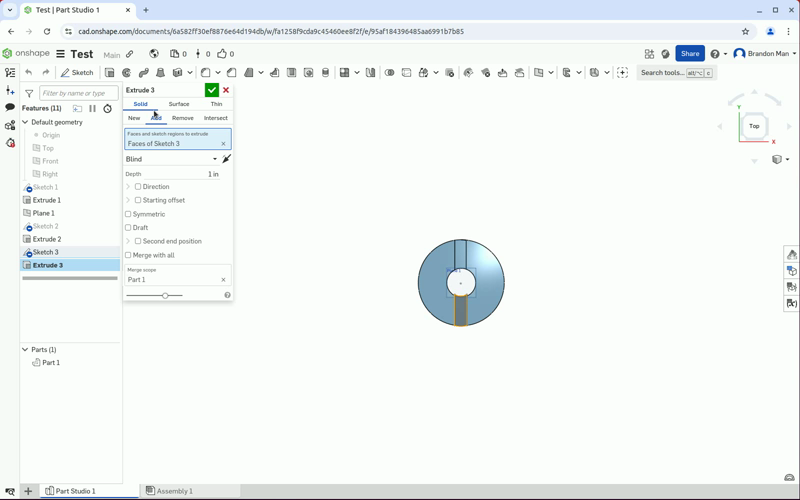
mouse_move(186, 120)
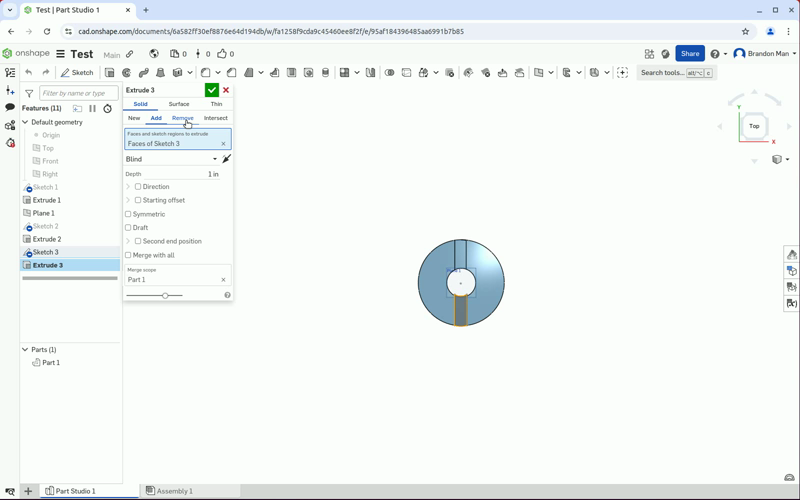
click(186, 120)
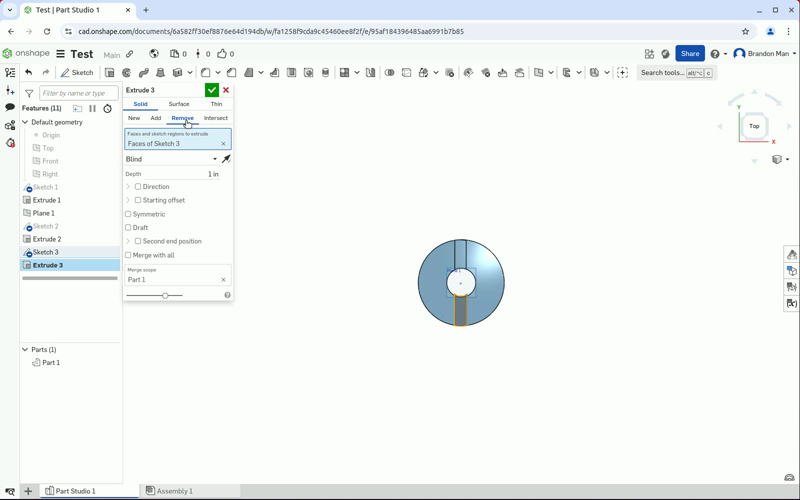
key(tab, 4)
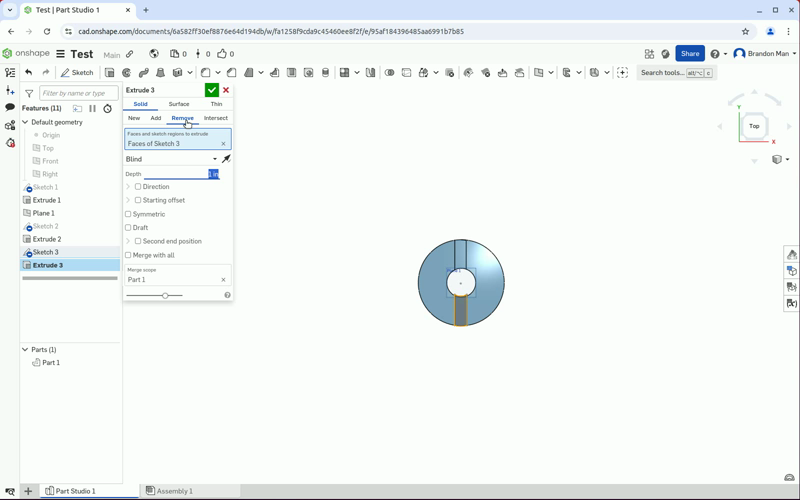
text(3.851)
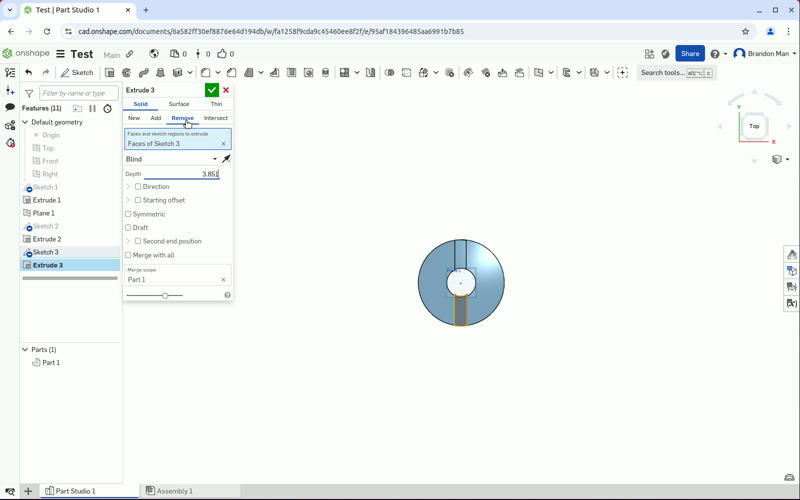
key(tab, 6)
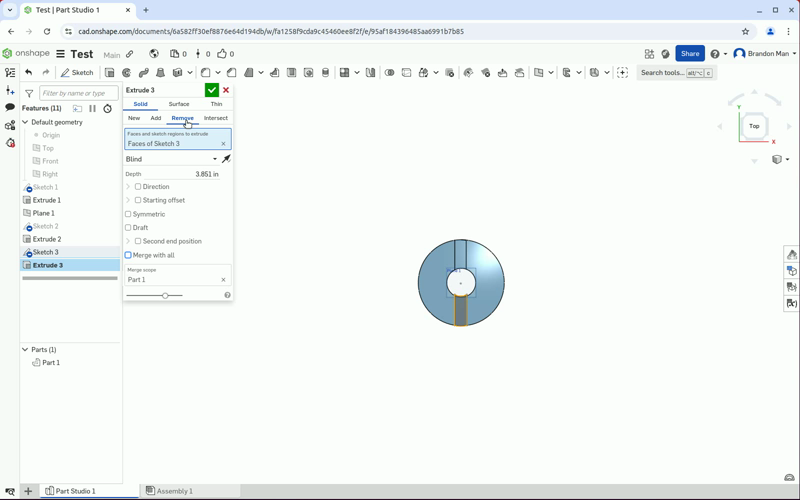
key(space)
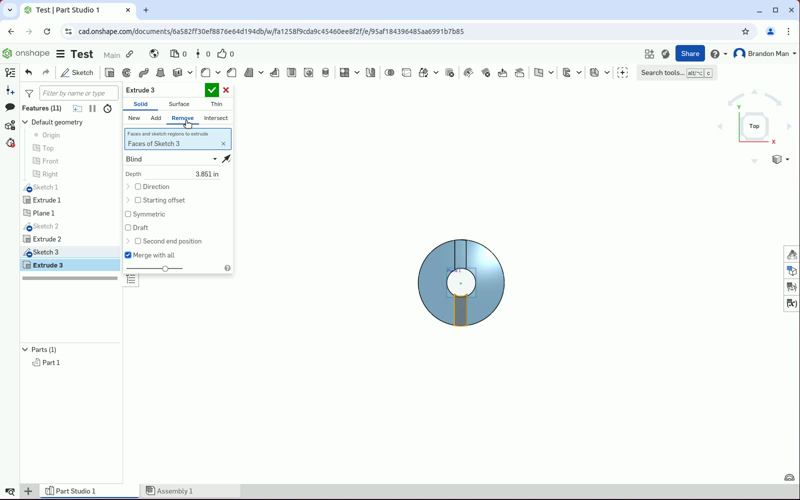
key(enter)
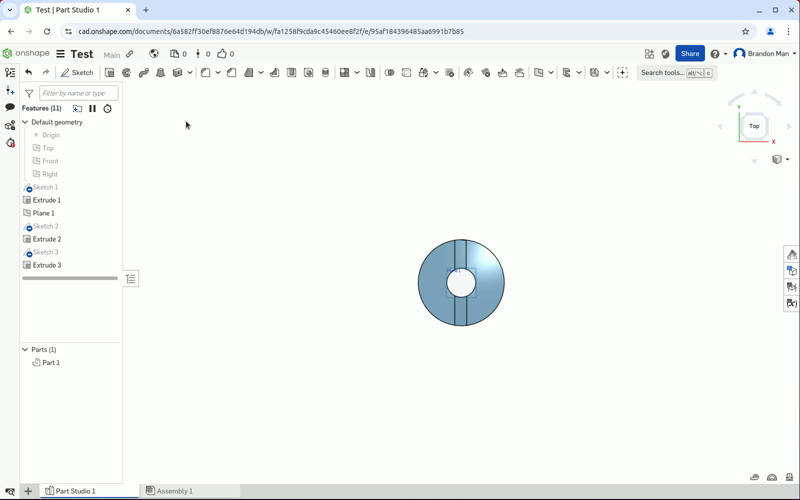
key(shift+h)
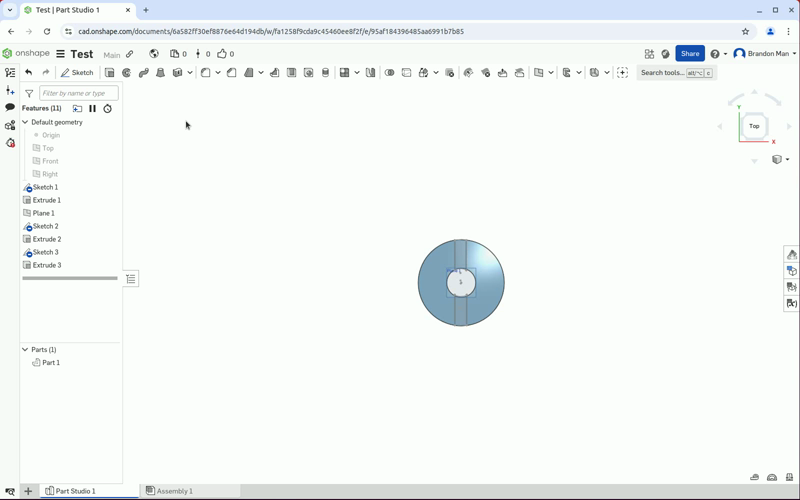
key(shift+h)
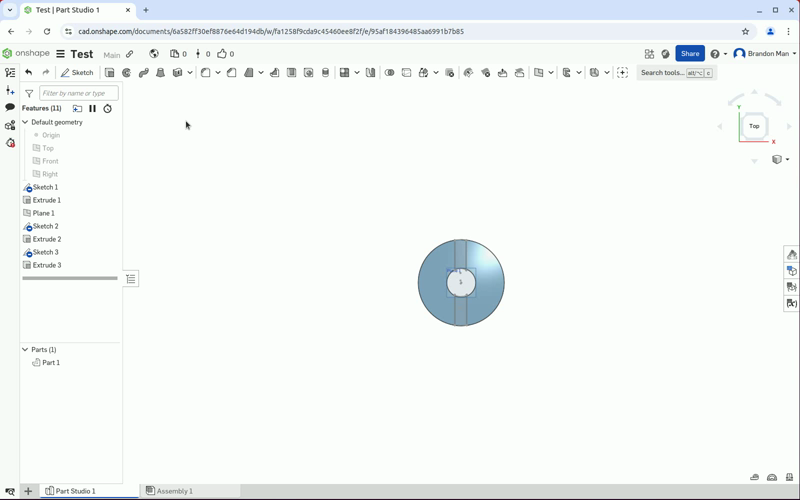
key(shift+7)
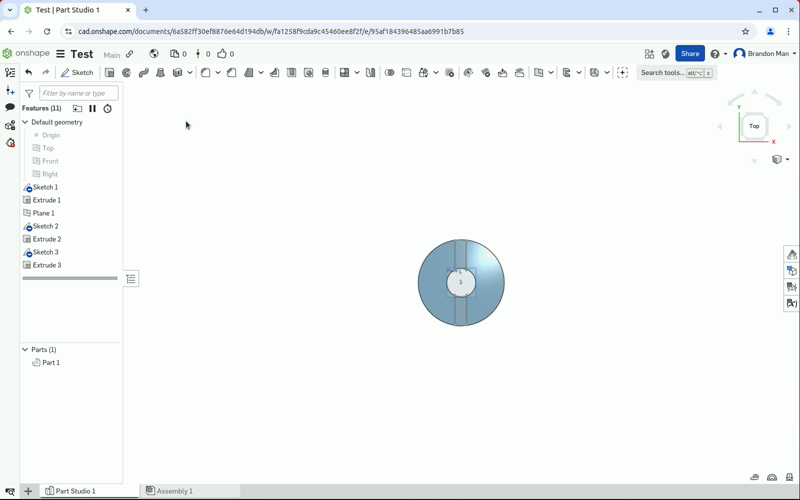
key(up, 3)
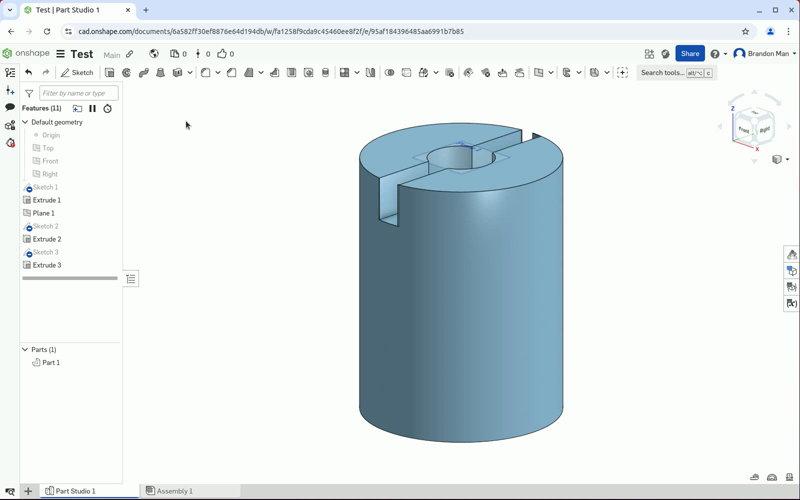
key(left, 3)
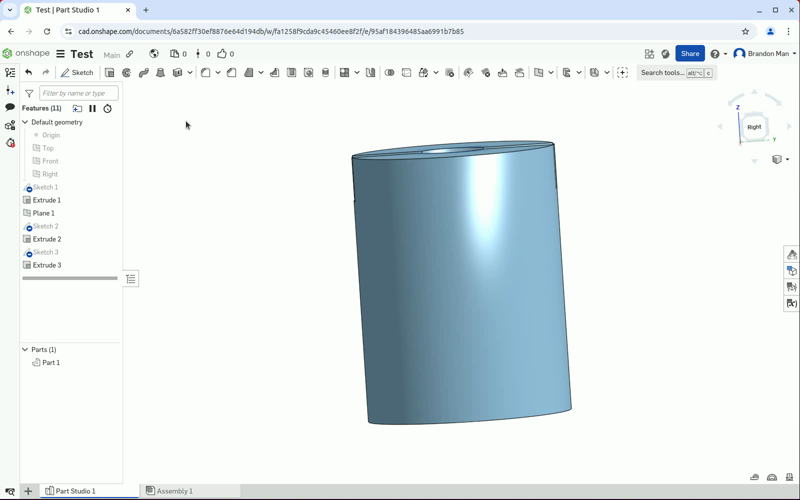
key(right, 3)
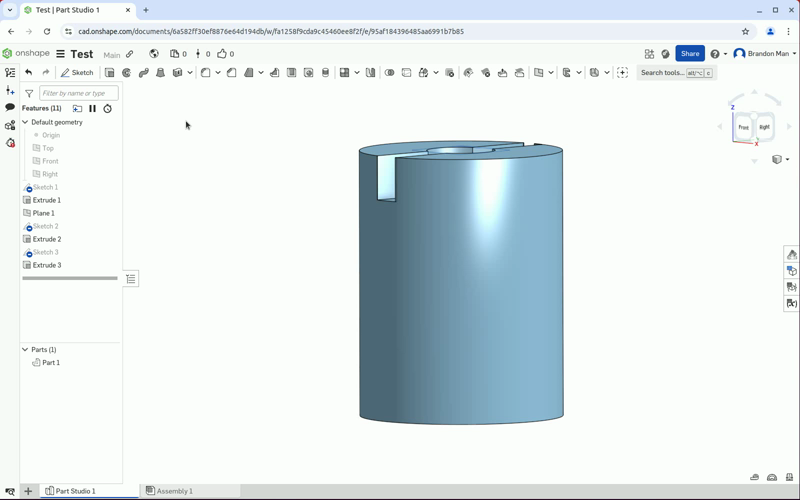
key(down, 3)
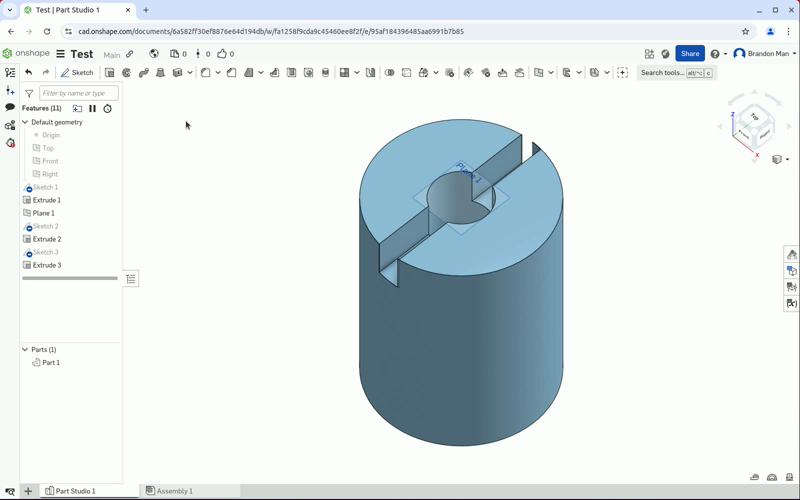
mouse_move(73, 189)
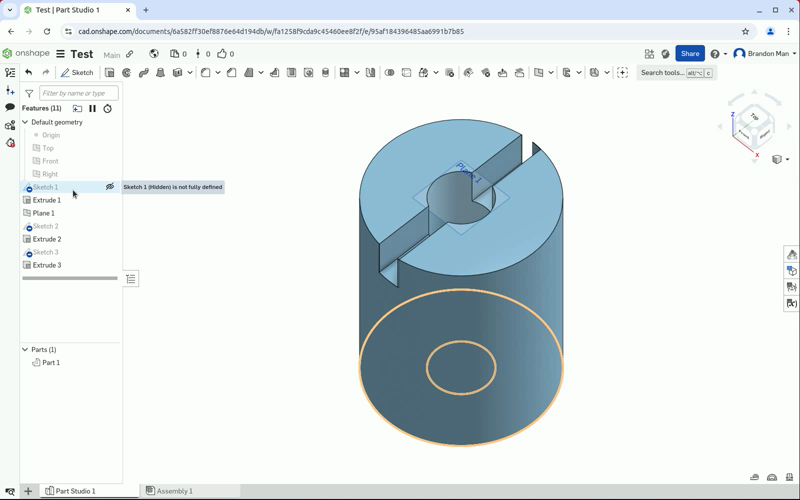
click(73, 189)